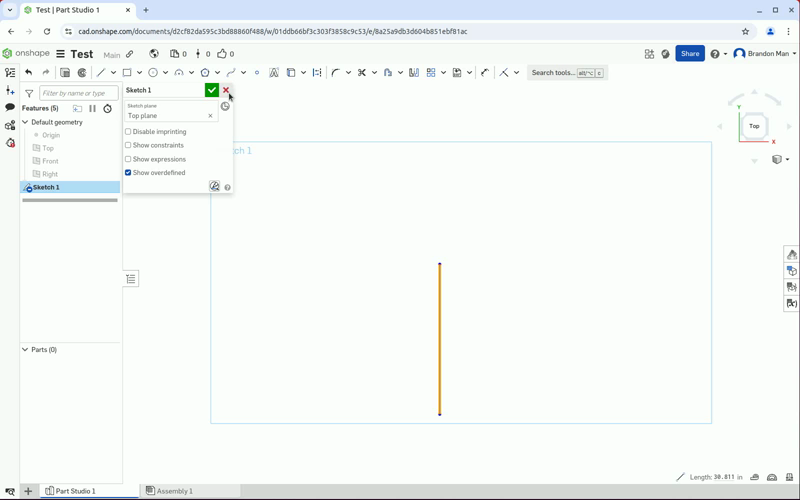
key(shift+h)
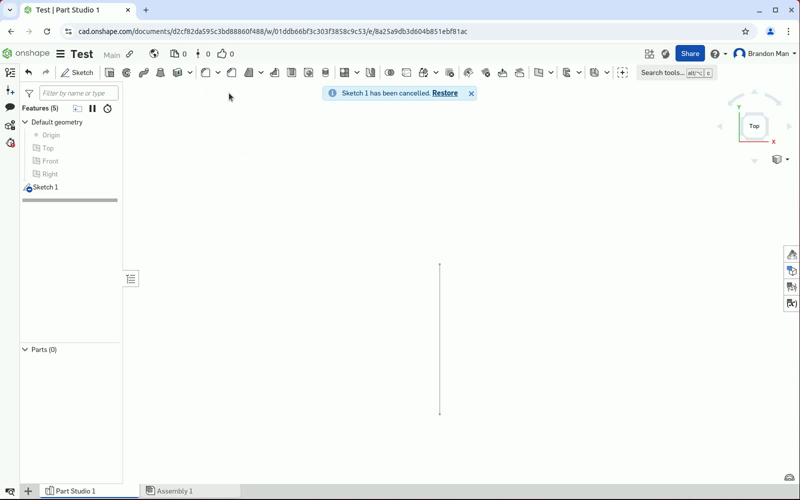
key(shift+s)
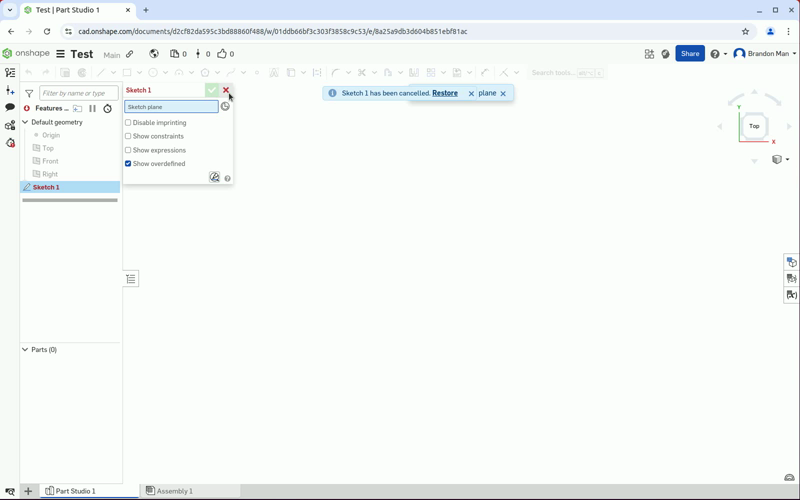
mouse_move(73, 150)
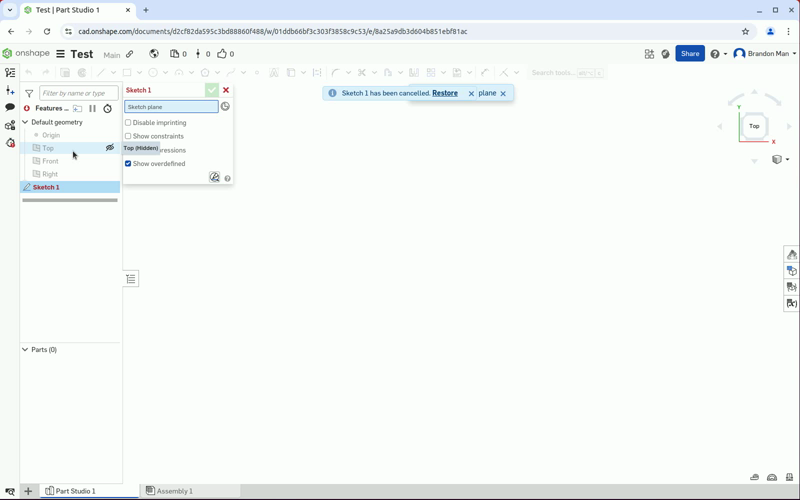
click(73, 150)
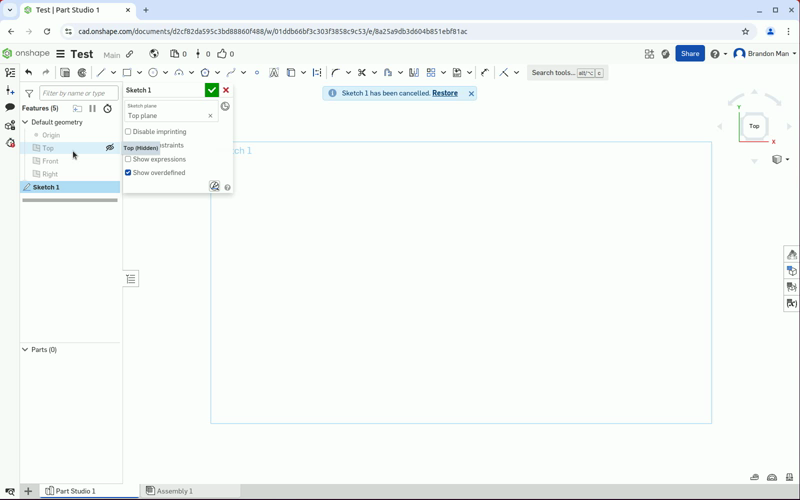
mouse_move(73, 352)
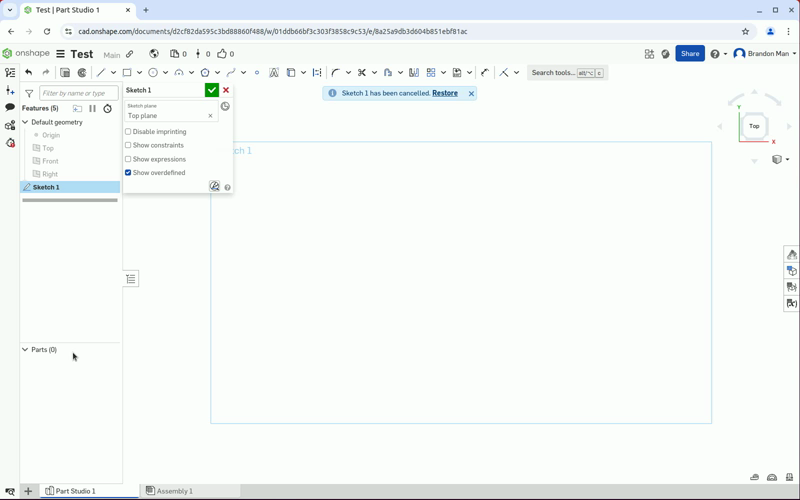
key(y)
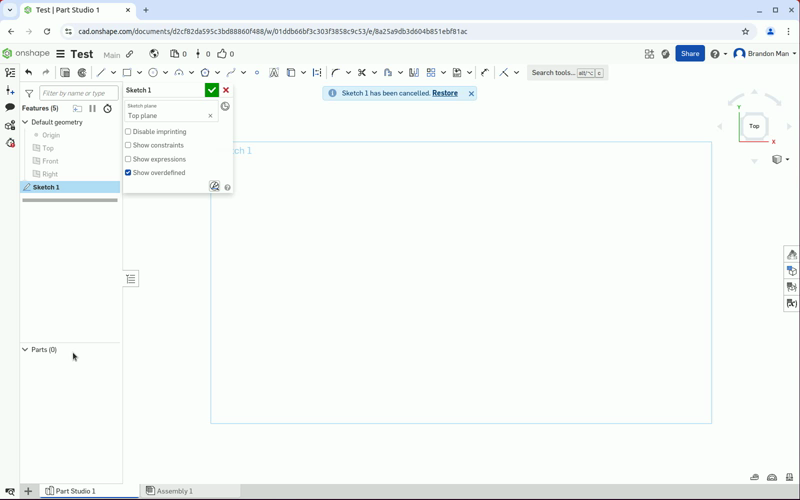
key(l)
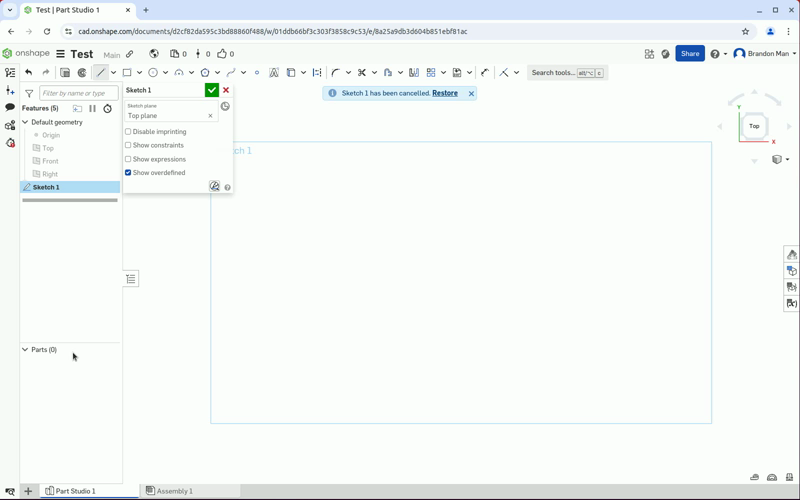
key_down(shift)
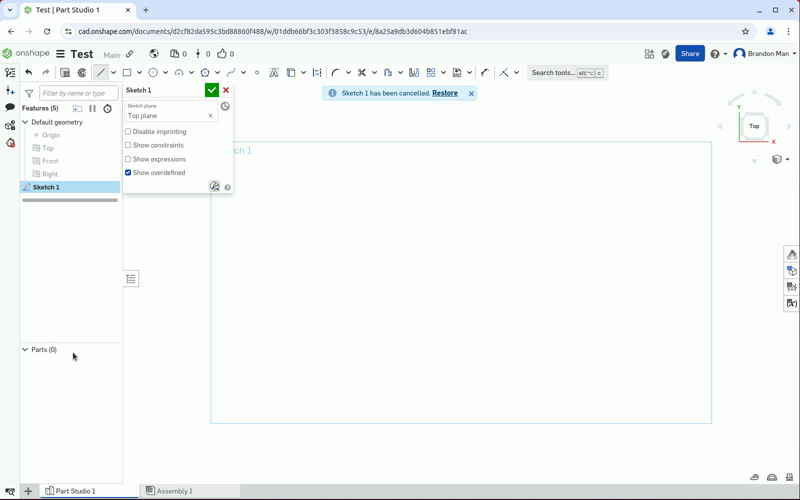
mouse_move(430, 337)
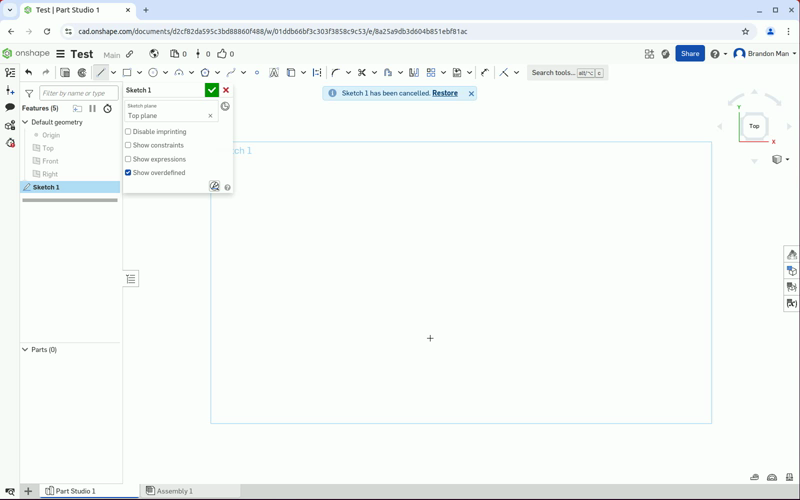
click(430, 337)
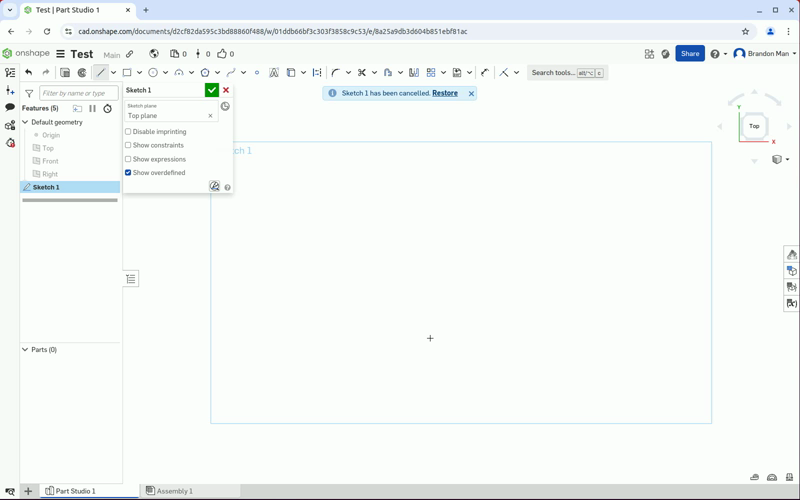
key_up(shift)
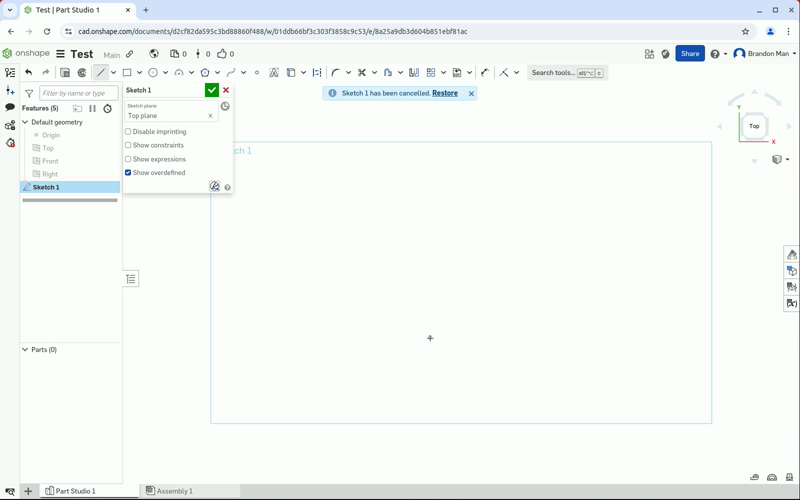
key_down(shift)
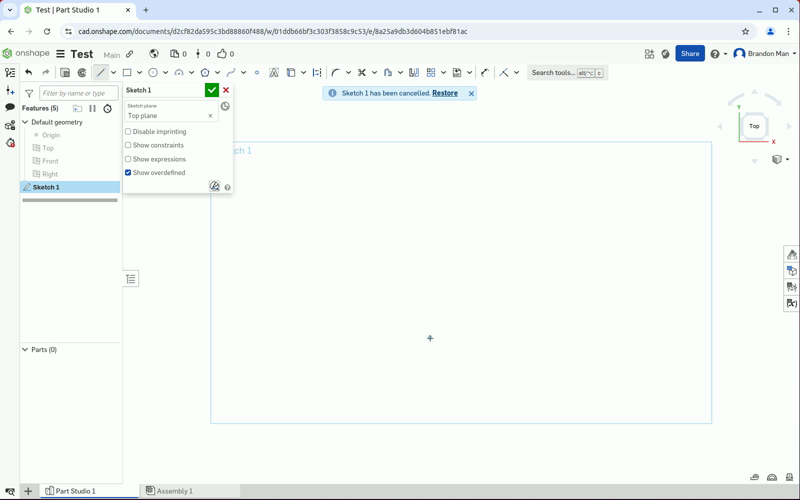
mouse_move(460, 337)
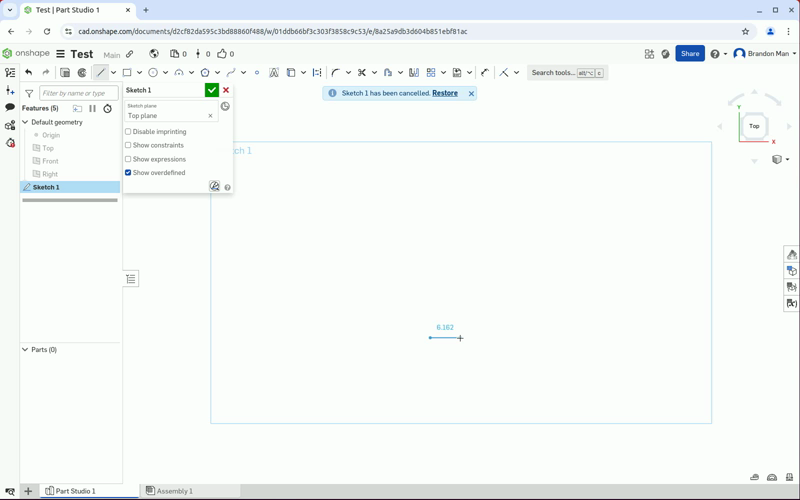
mouse_move(434, 337)
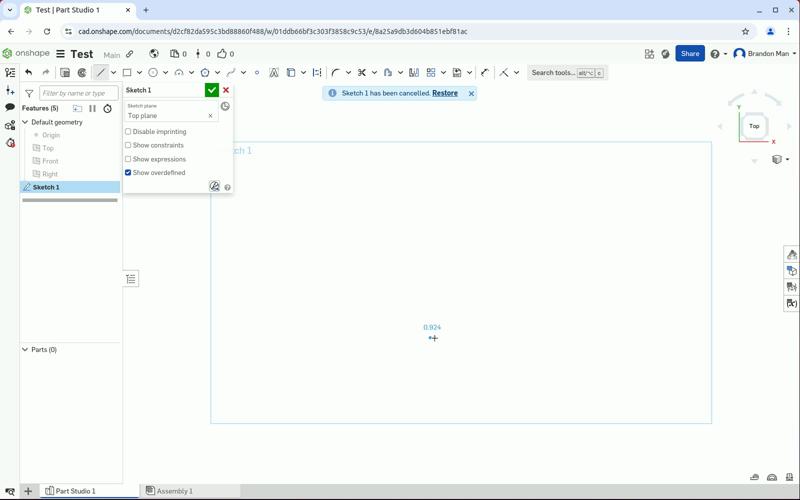
scroll(6)
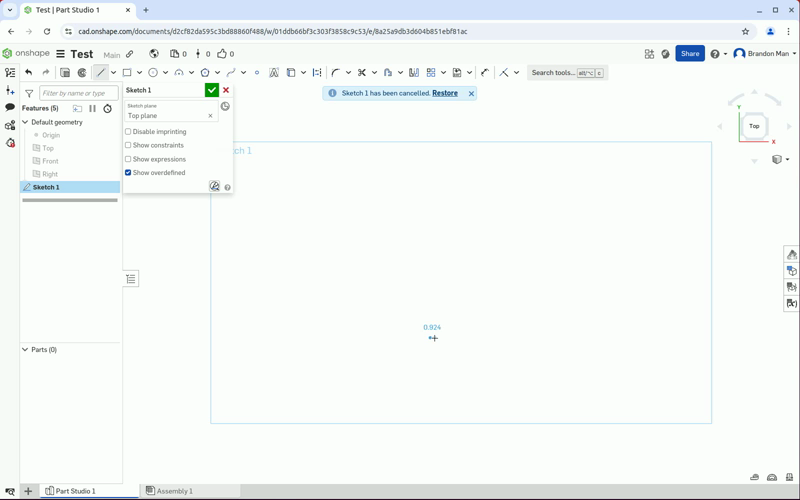
scroll(6)
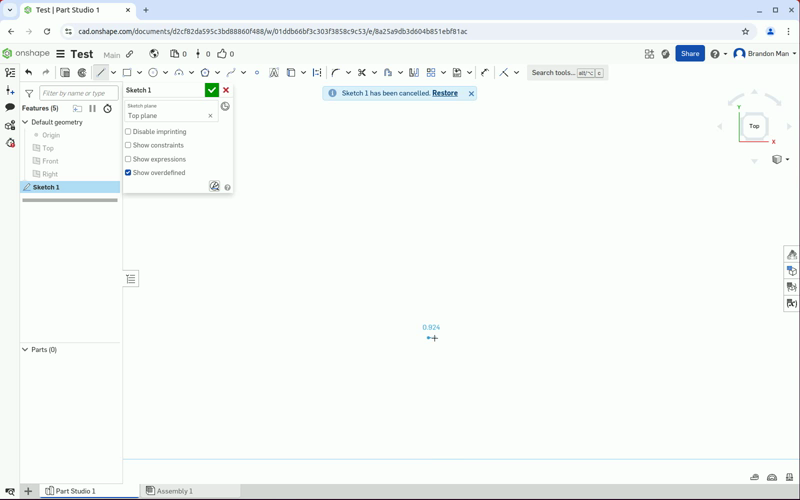
scroll(6)
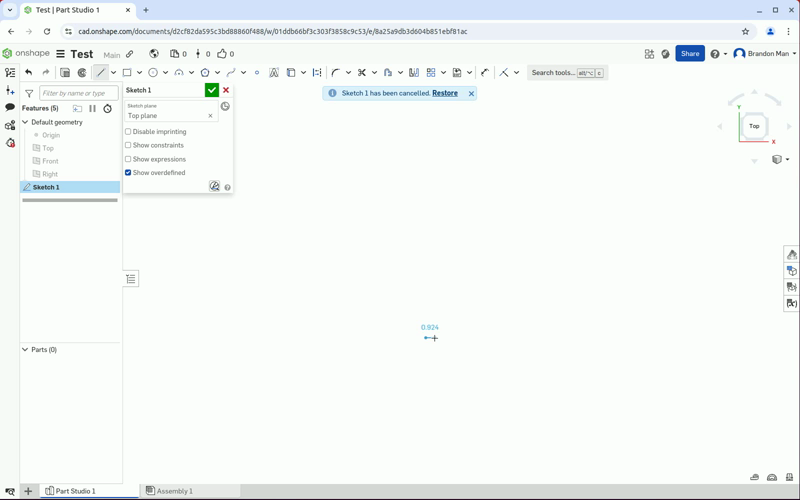
scroll(6)
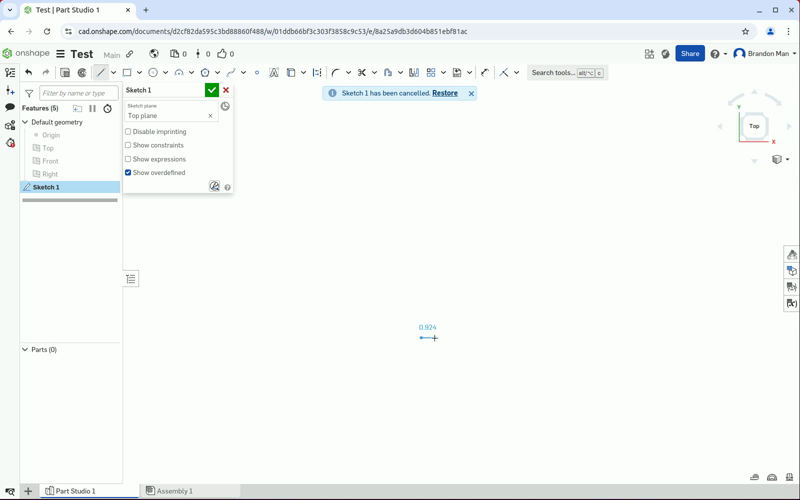
scroll(6)
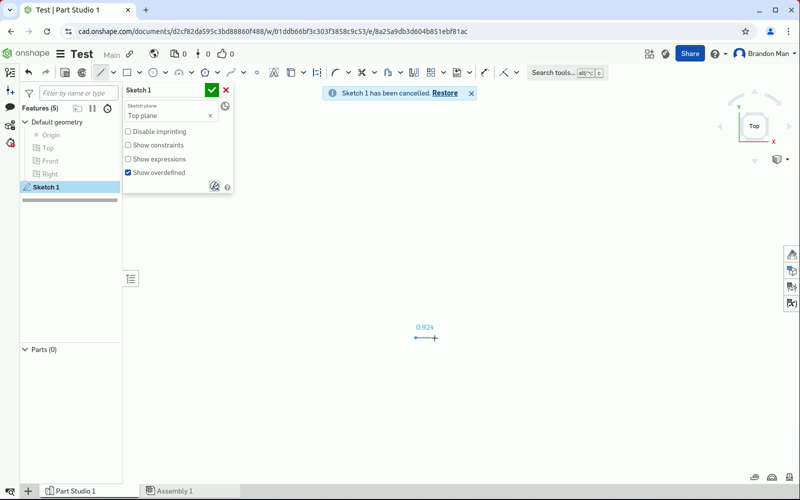
scroll(6)
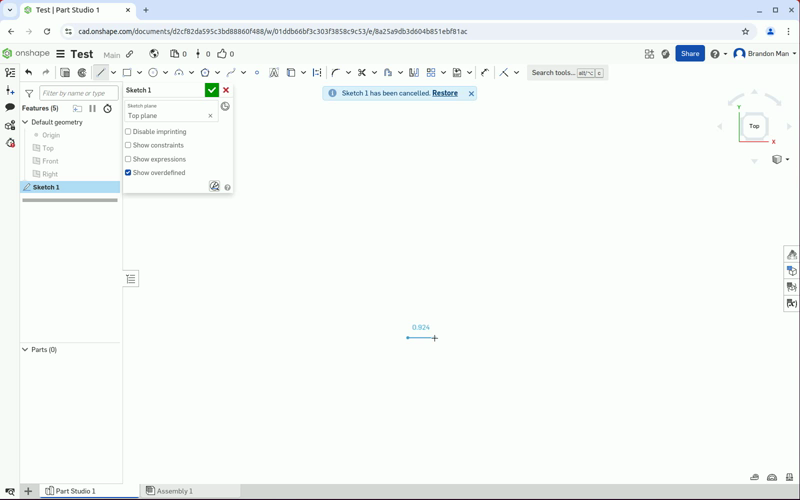
scroll(6)
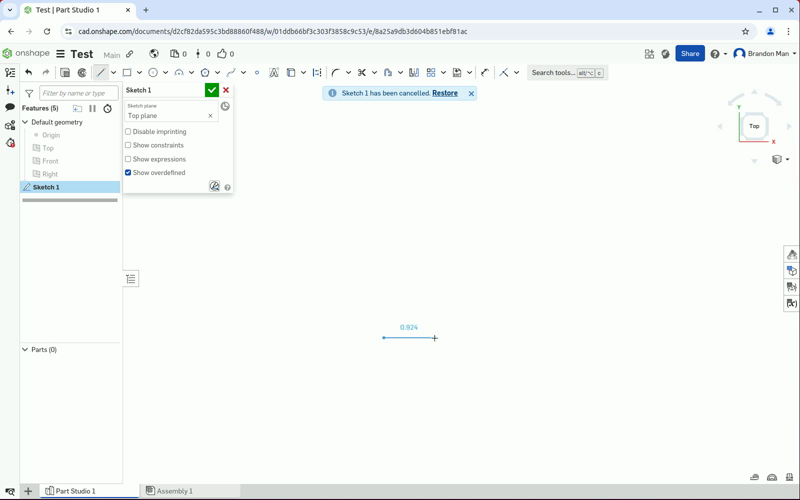
click(434, 337)
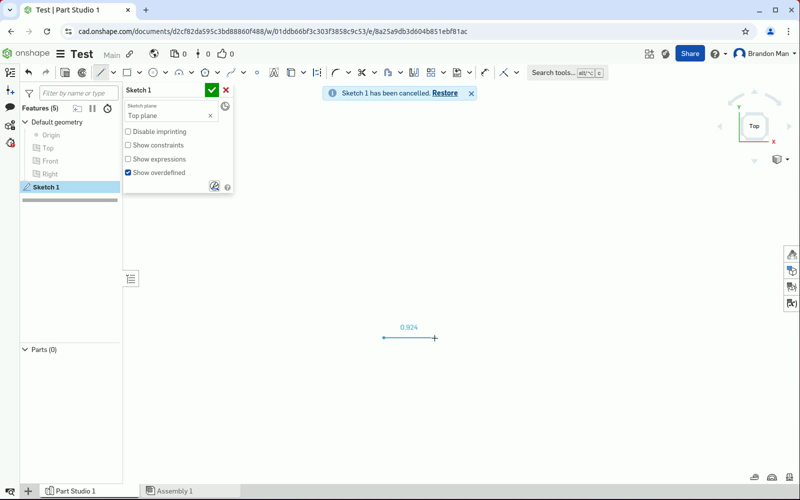
scroll(-6)
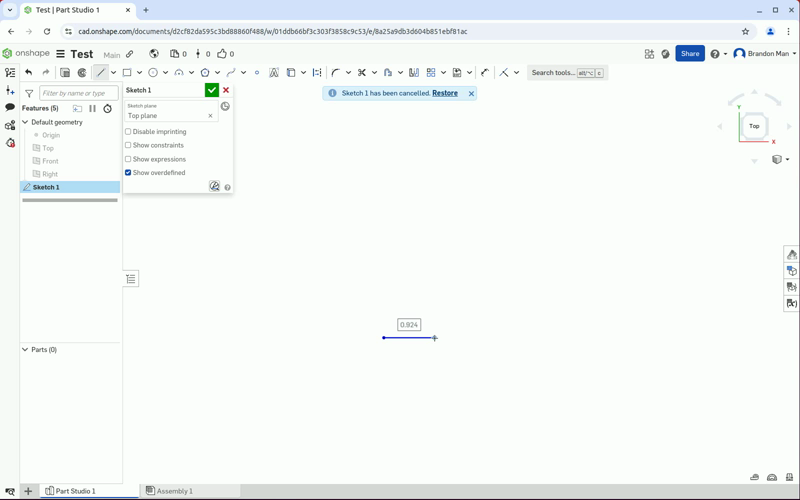
scroll(-6)
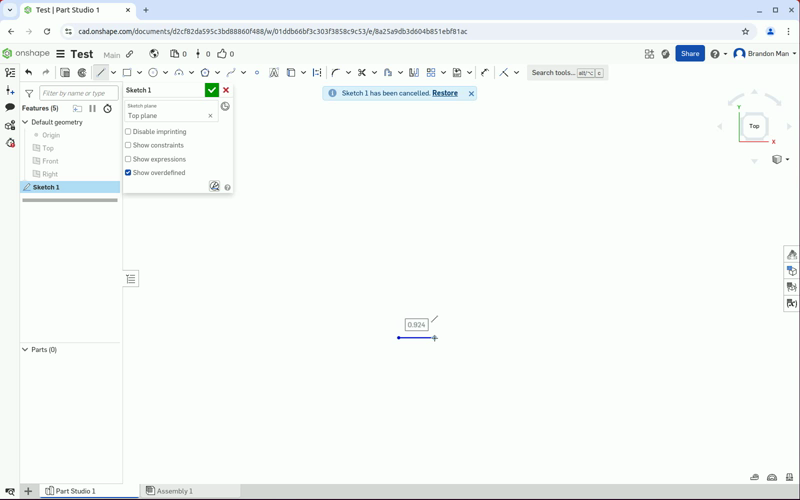
scroll(-6)
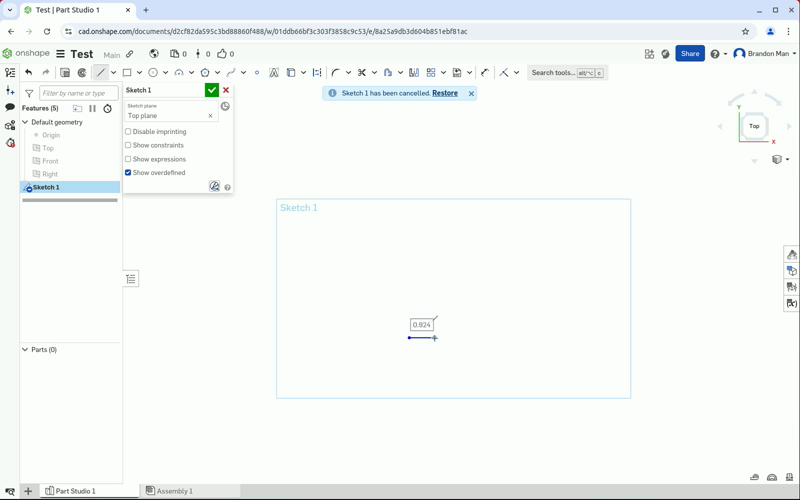
scroll(-6)
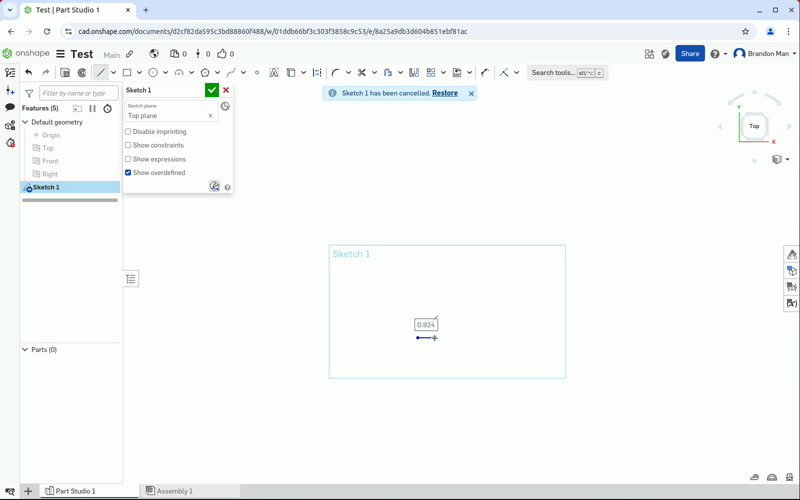
scroll(-6)
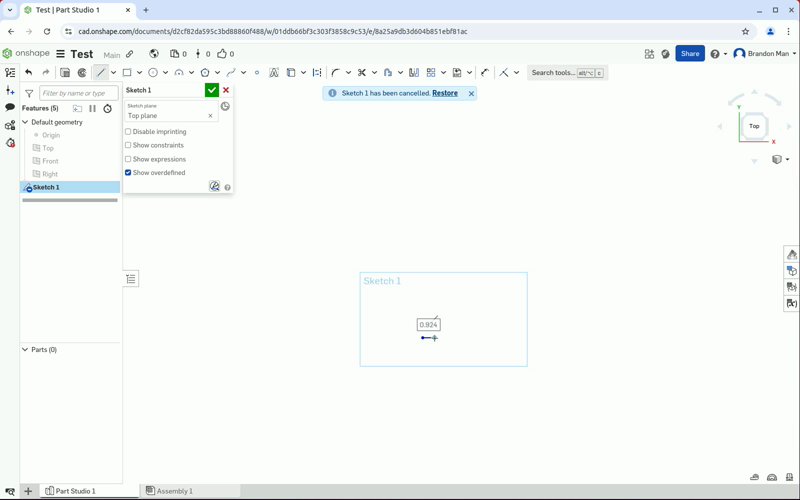
scroll(-6)
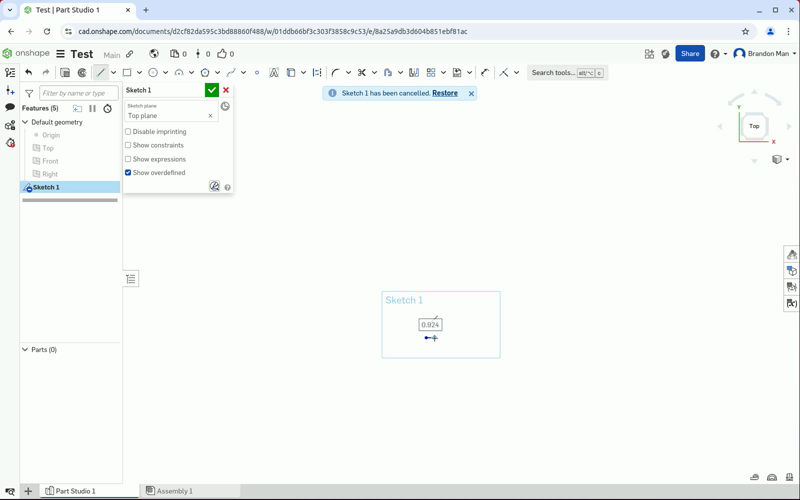
scroll(-6)
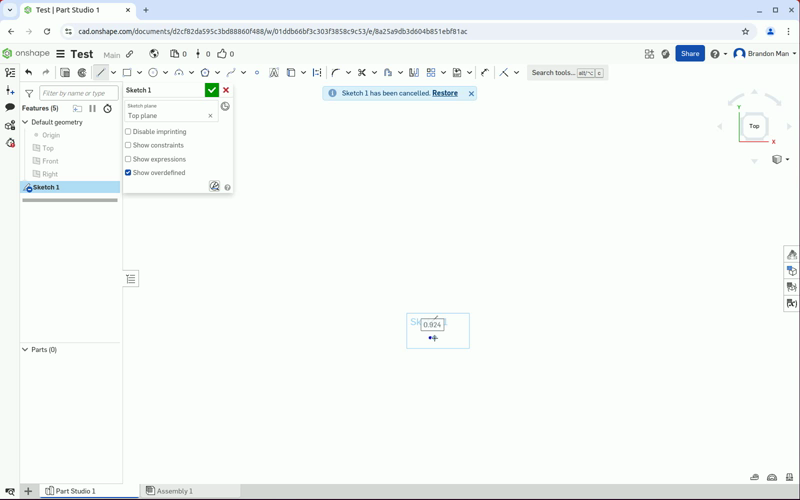
key_up(shift)
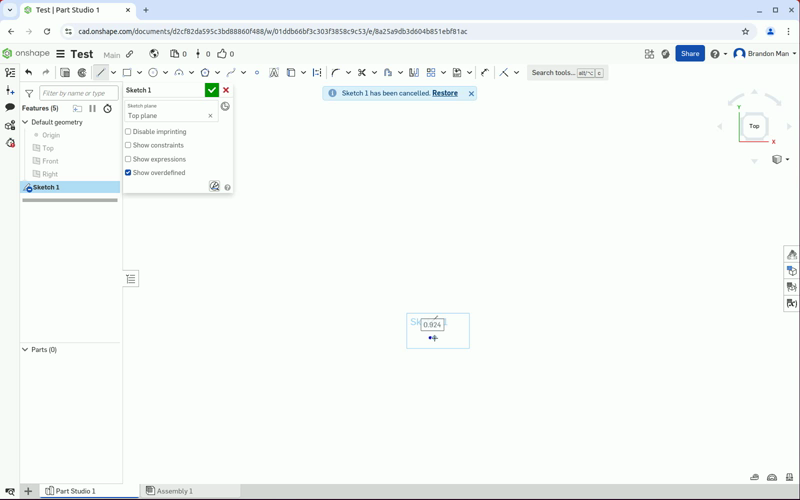
key_down(shift)
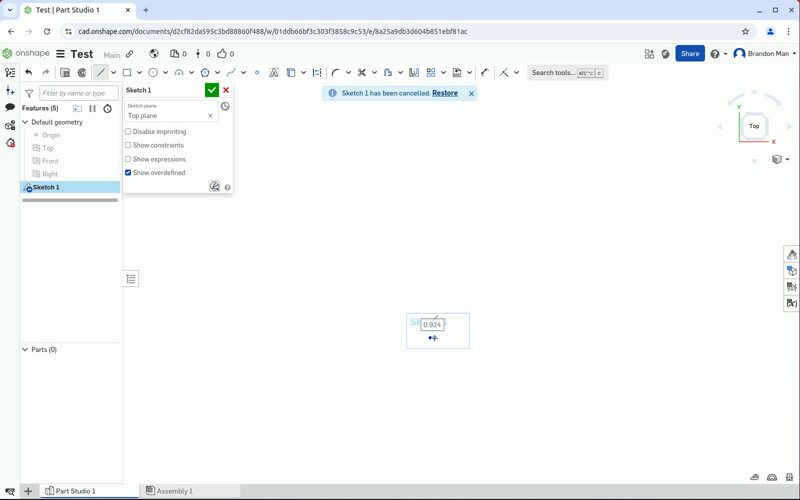
mouse_move(464, 337)
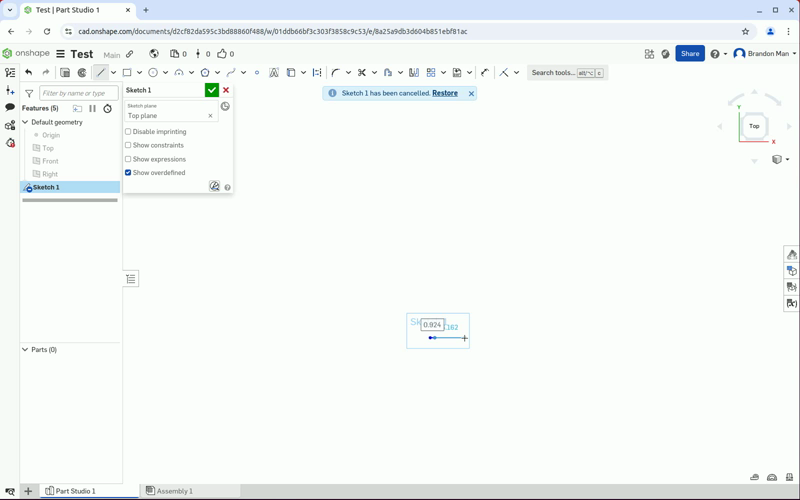
mouse_move(434, 333)
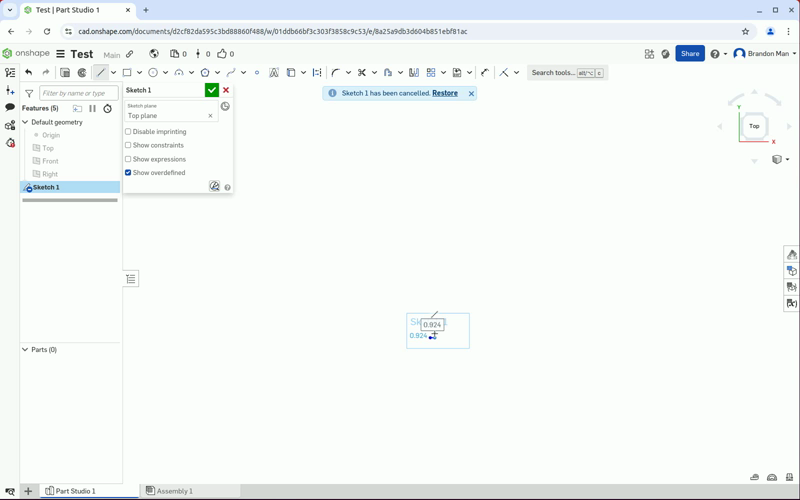
scroll(6)
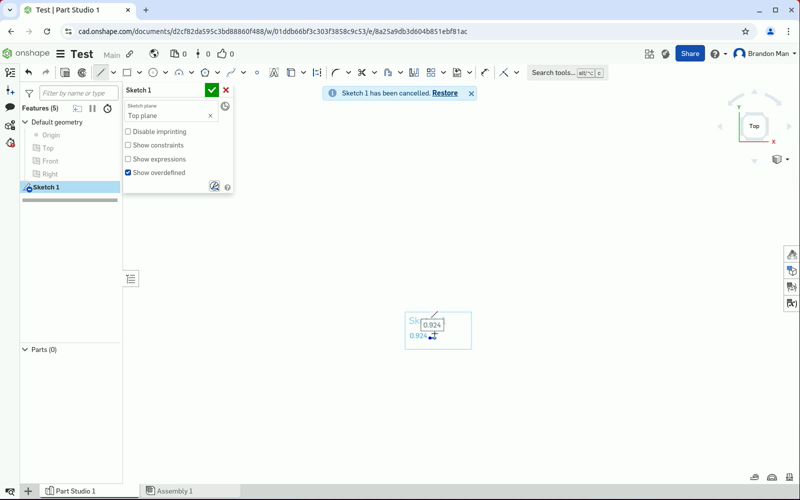
scroll(6)
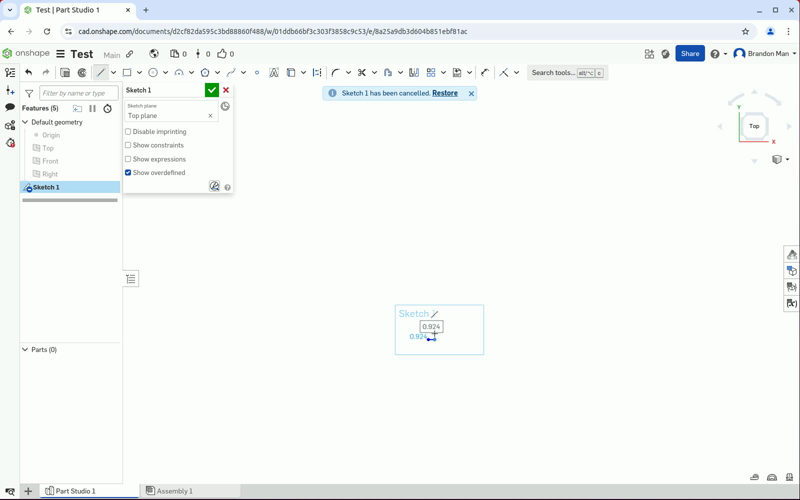
scroll(6)
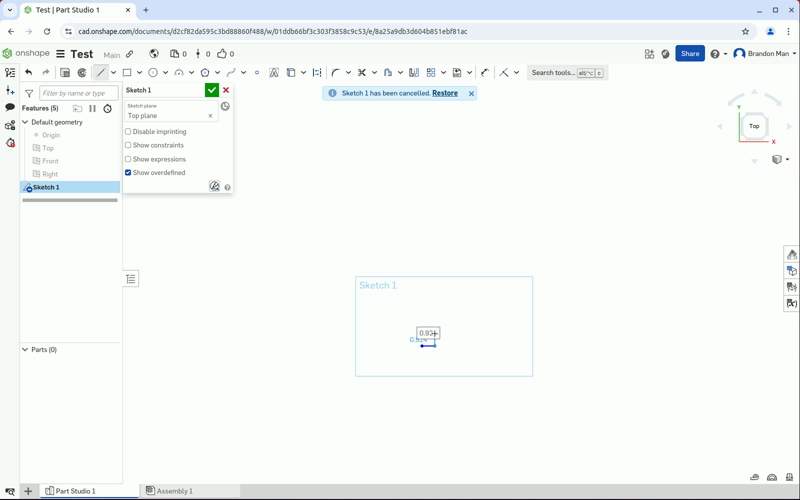
scroll(6)
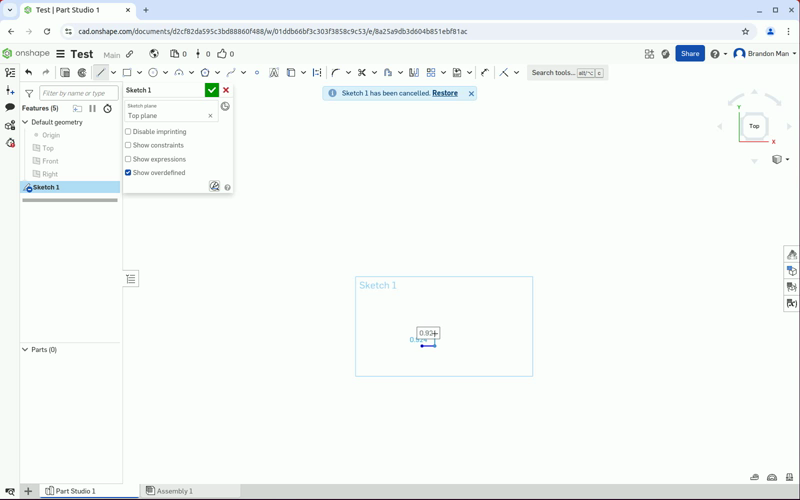
scroll(6)
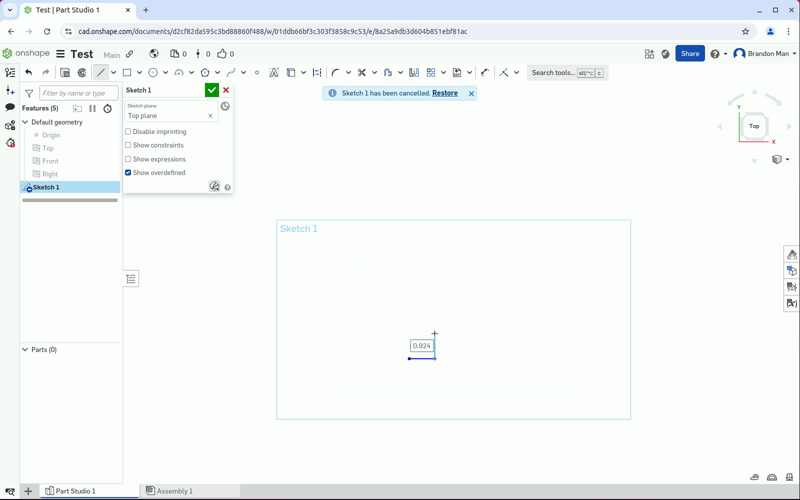
scroll(6)
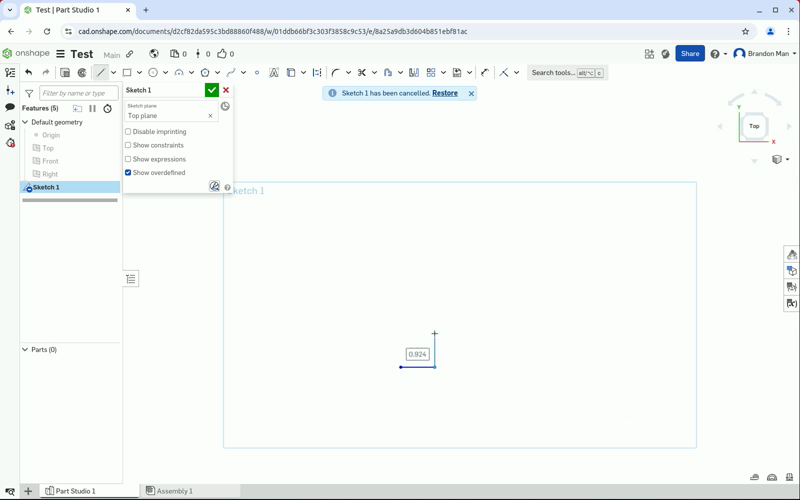
scroll(6)
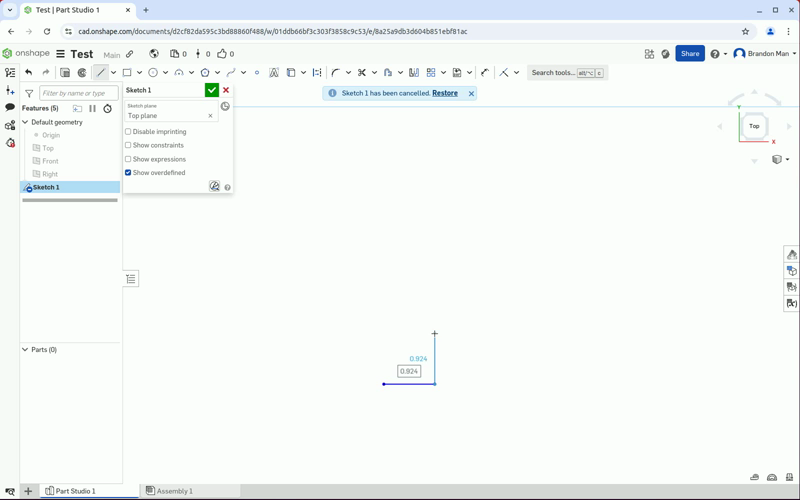
click(434, 333)
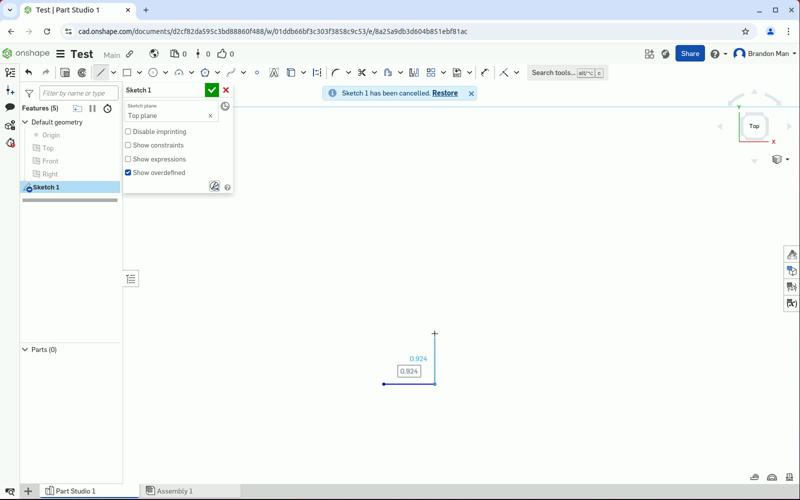
scroll(-6)
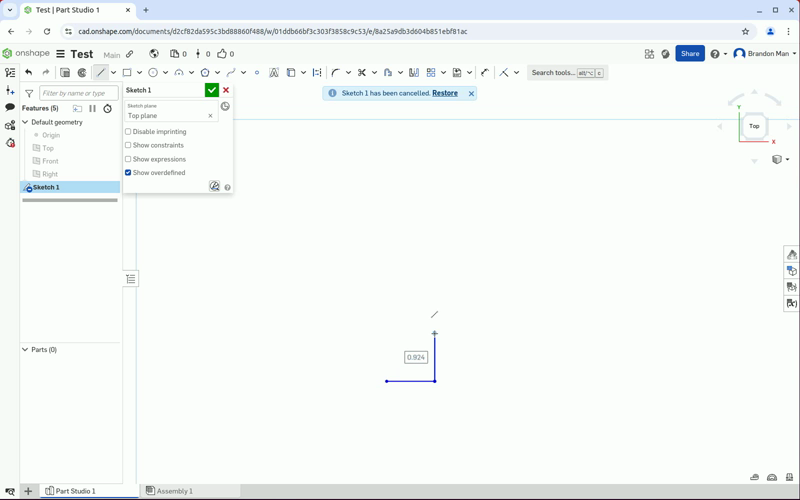
scroll(-6)
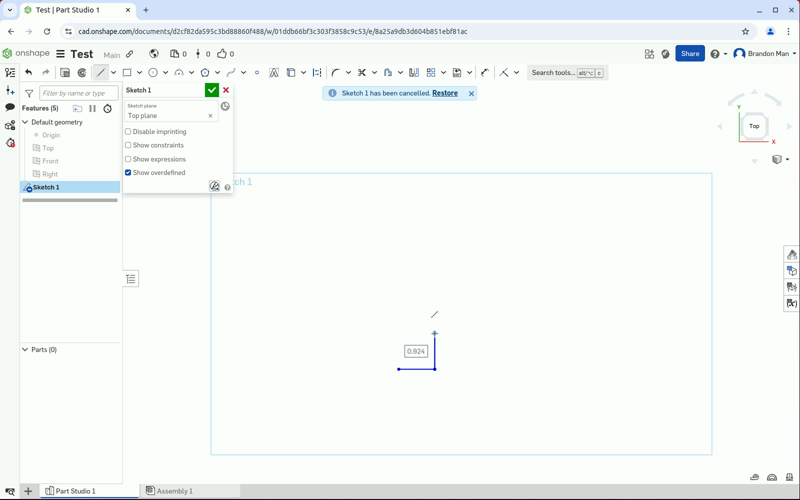
scroll(-6)
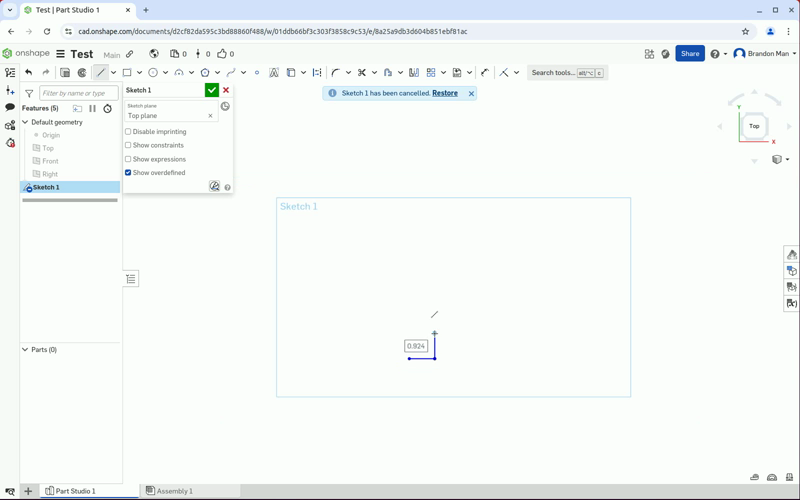
scroll(-6)
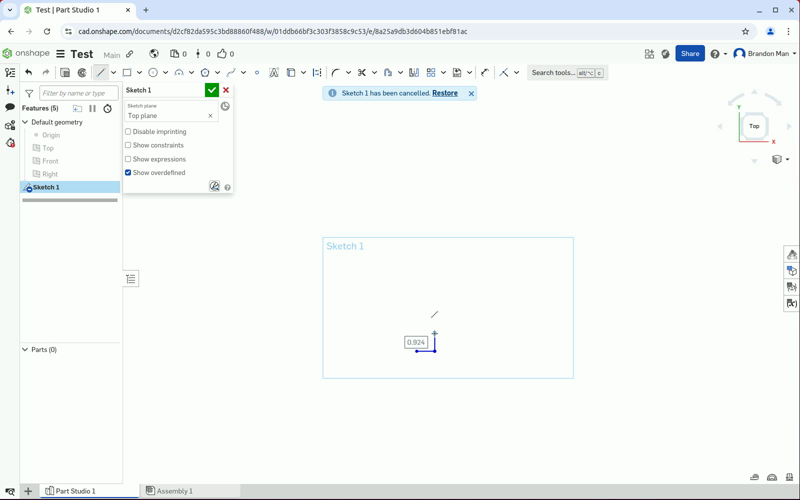
scroll(-6)
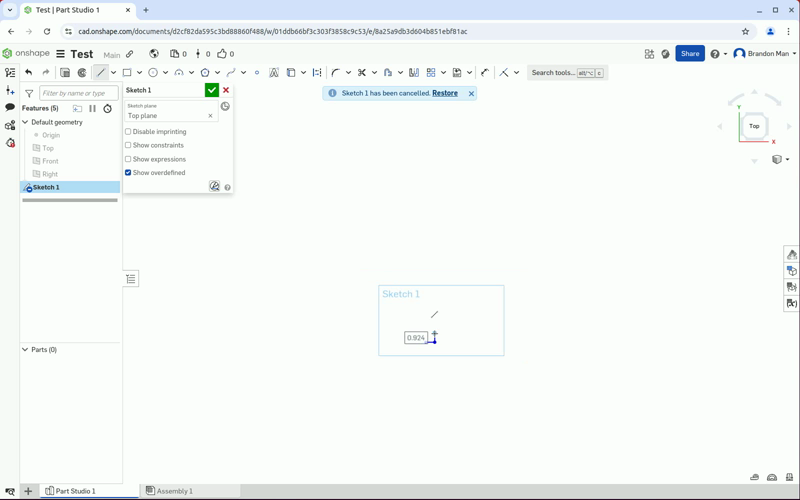
scroll(-6)
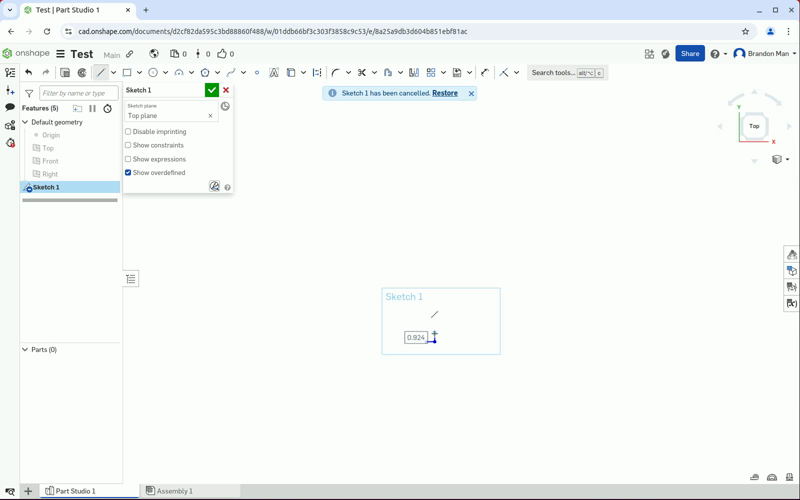
scroll(-6)
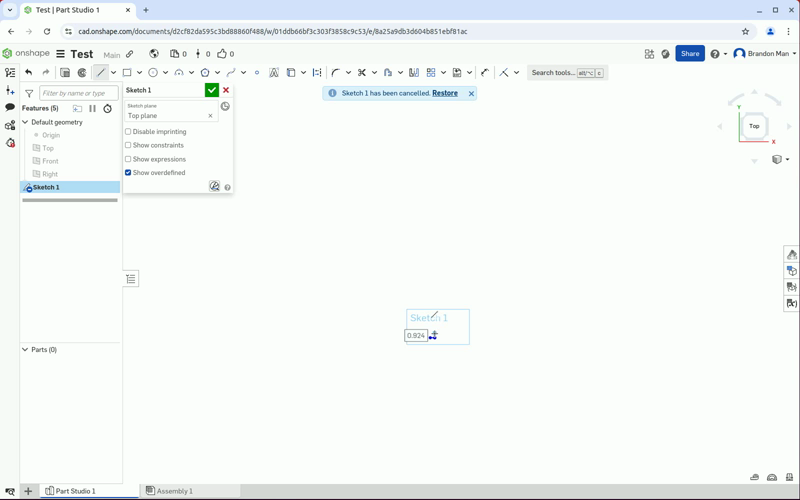
key_up(shift)
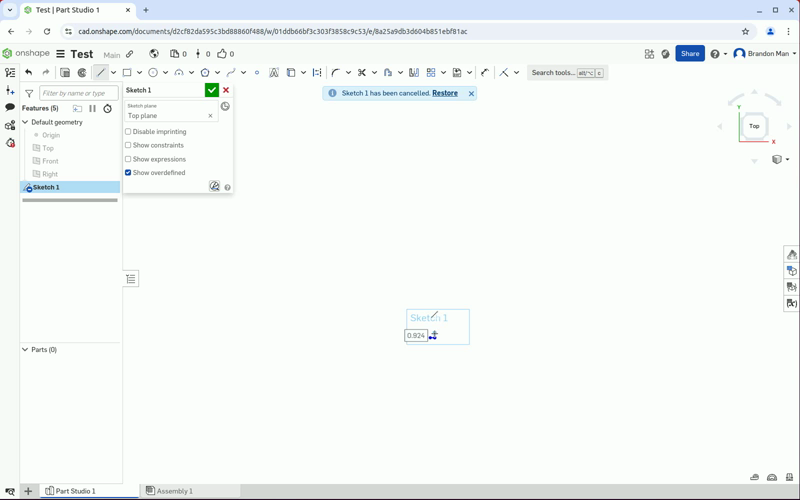
key_down(shift)
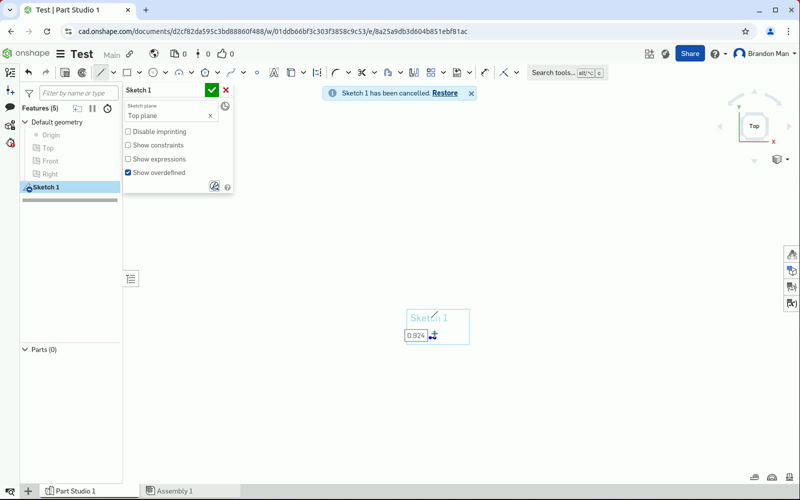
mouse_move(464, 333)
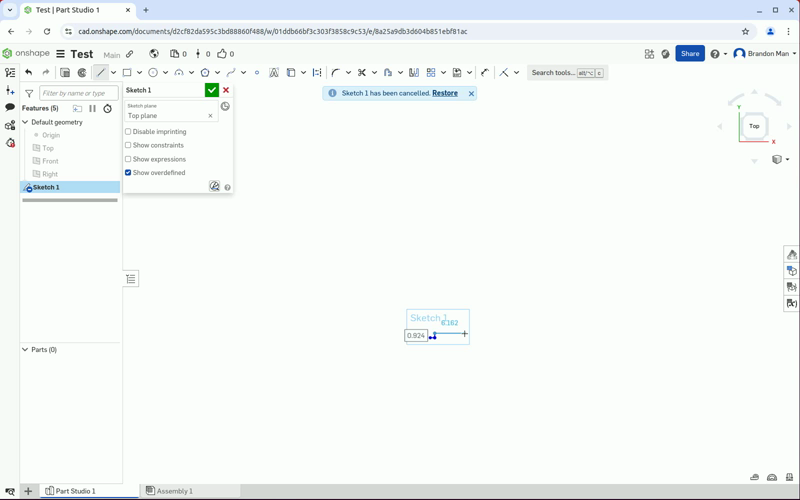
mouse_move(430, 333)
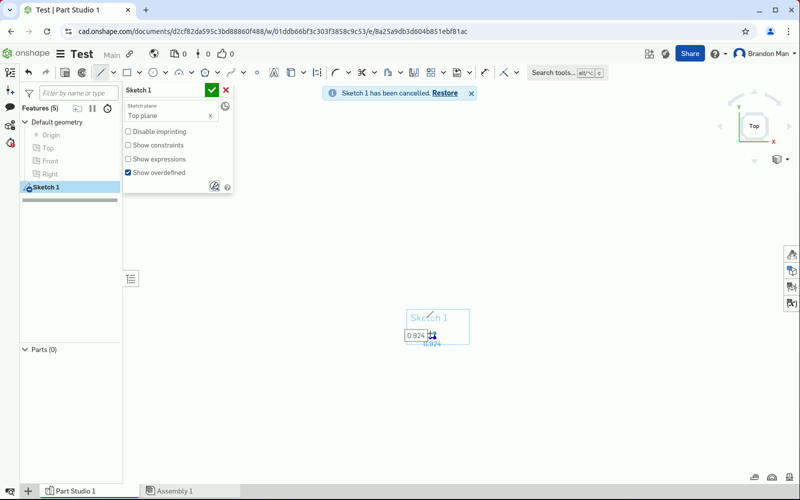
scroll(6)
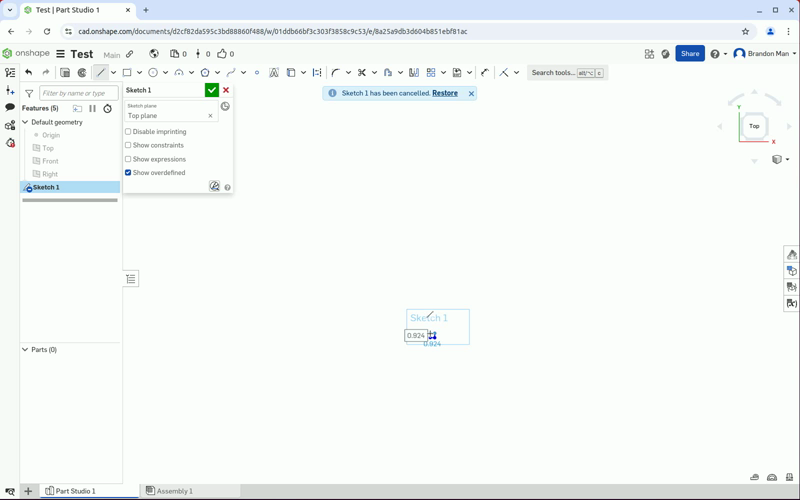
scroll(6)
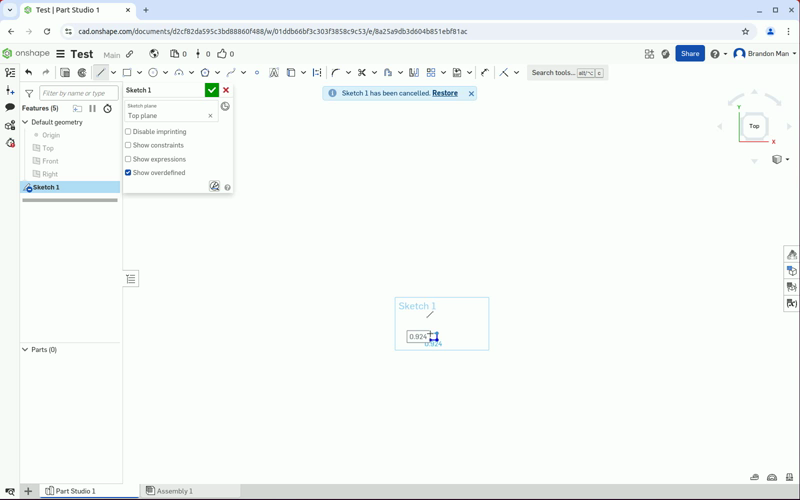
scroll(6)
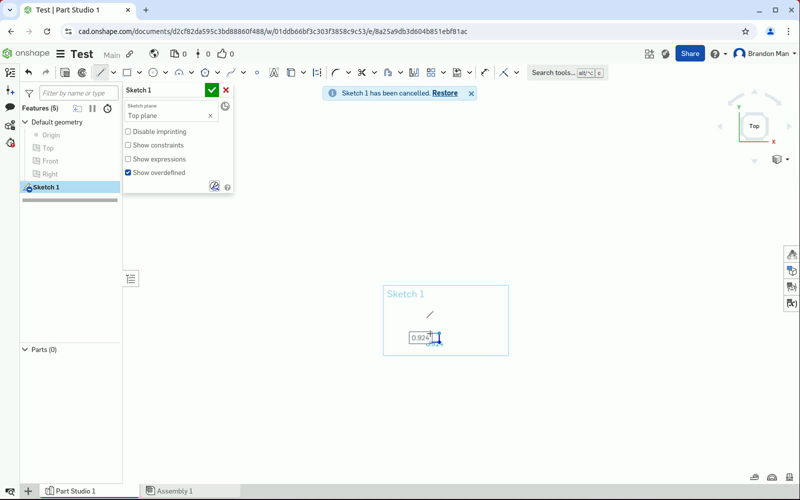
scroll(6)
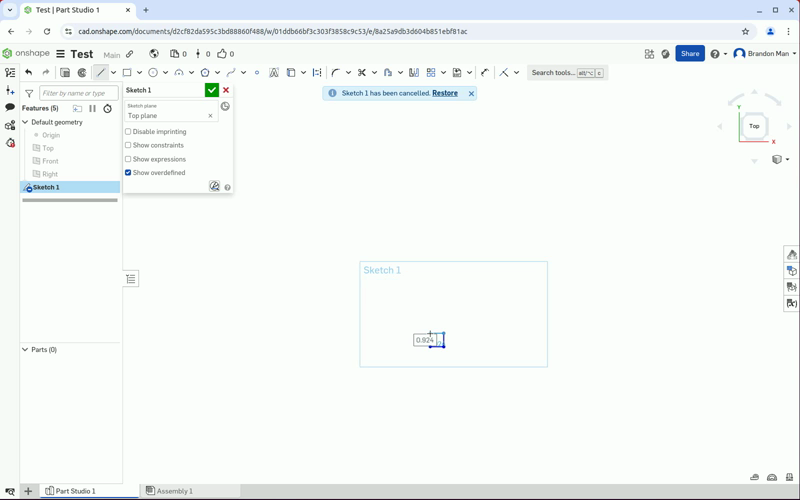
scroll(6)
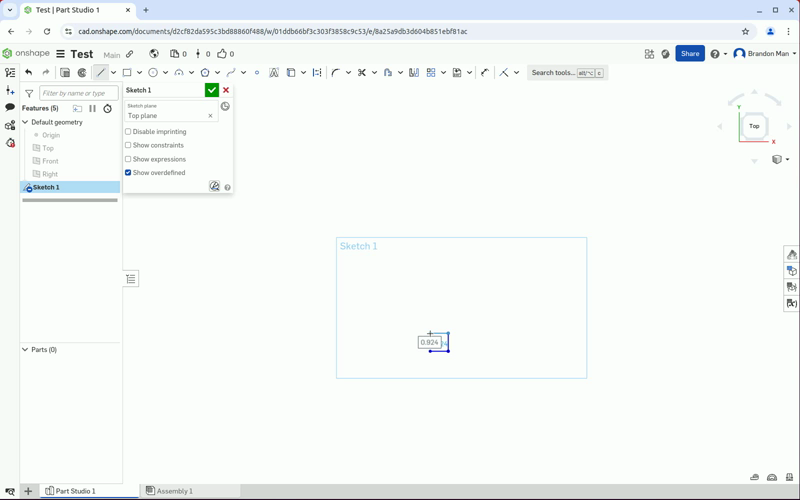
scroll(6)
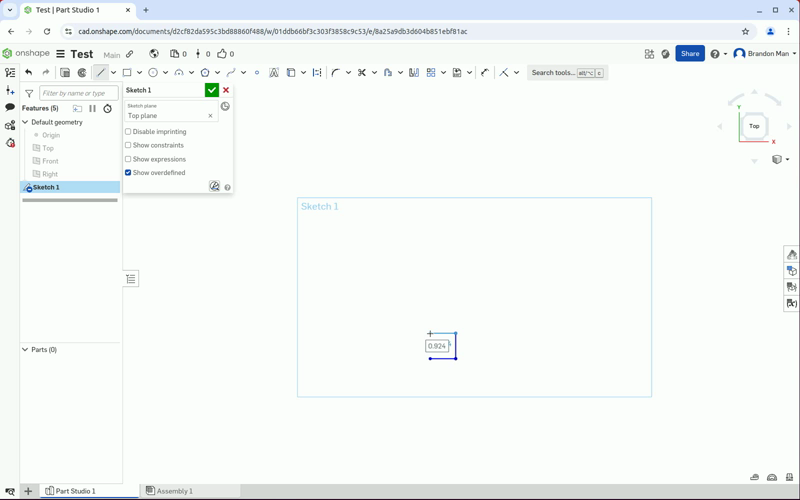
scroll(6)
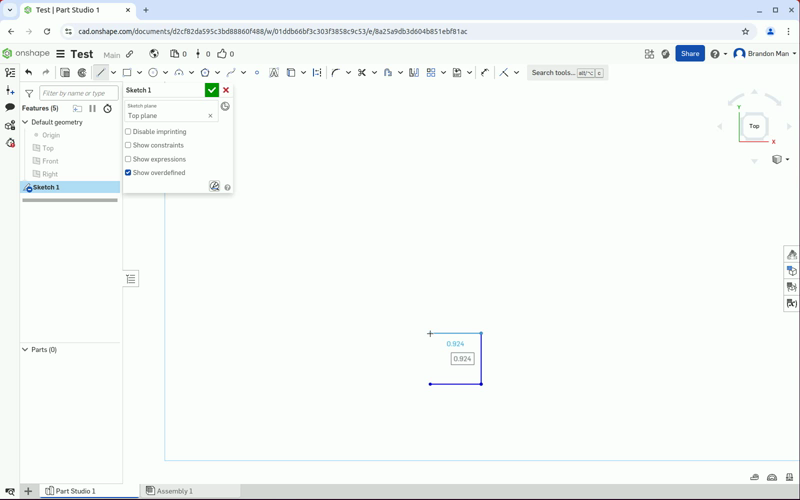
click(430, 333)
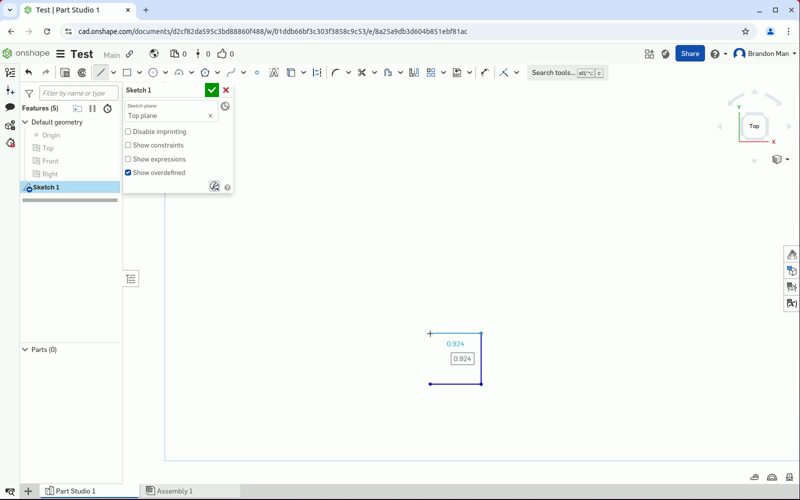
scroll(-6)
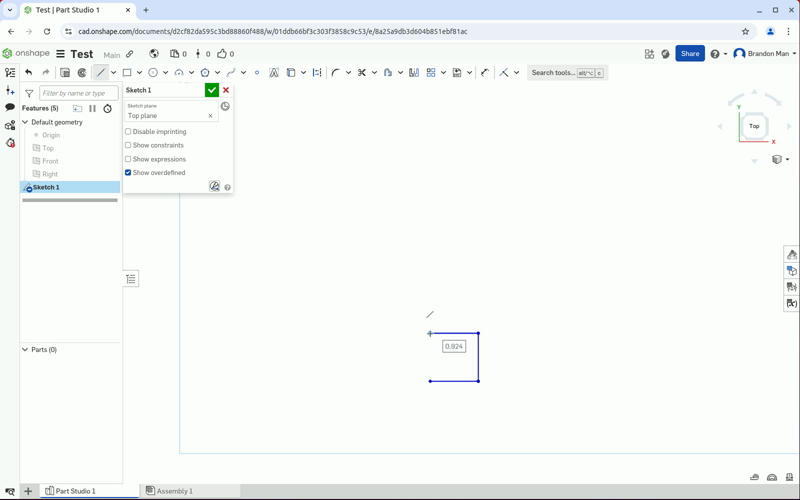
scroll(-6)
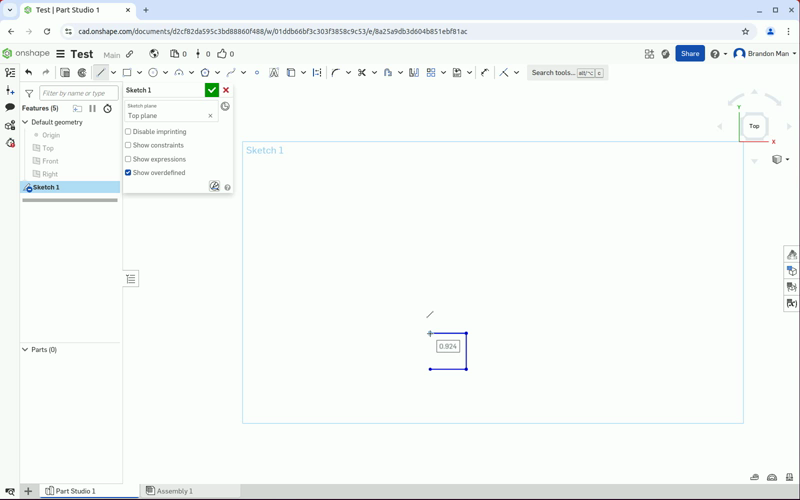
scroll(-6)
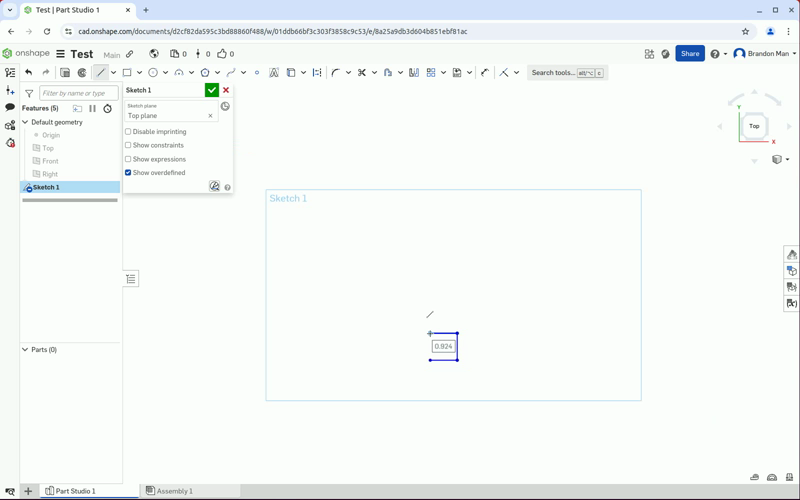
scroll(-6)
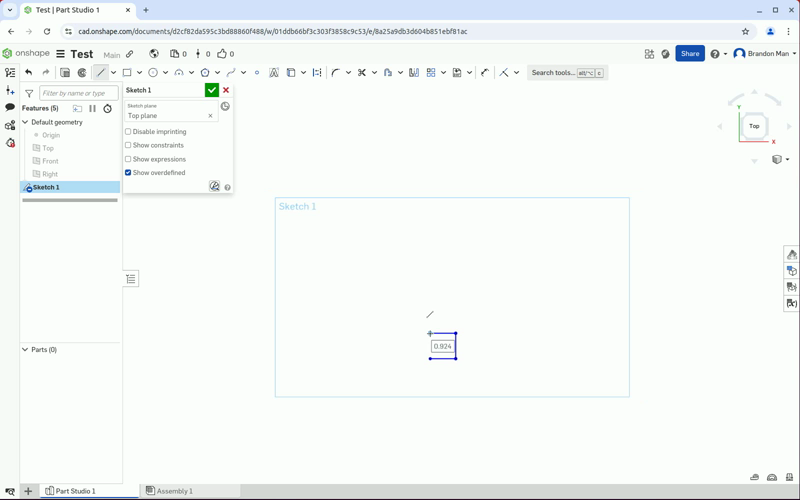
scroll(-6)
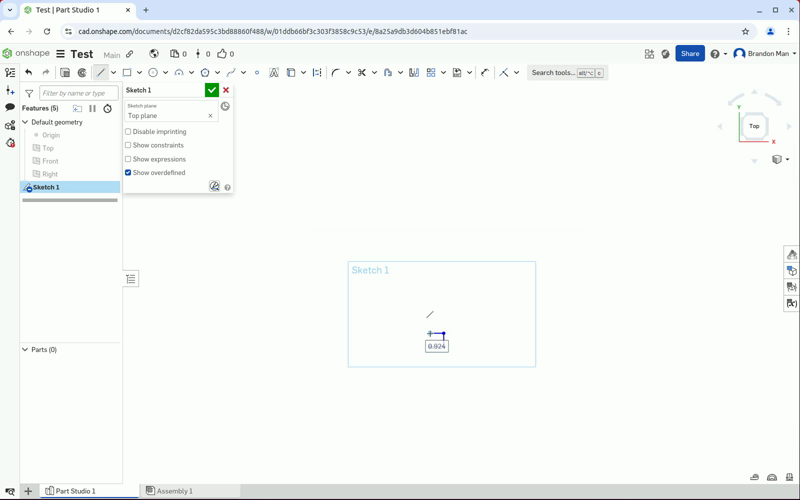
scroll(-6)
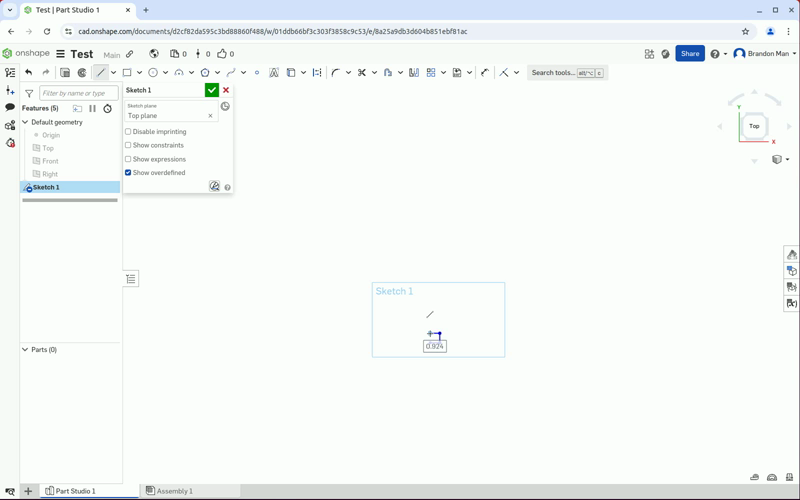
scroll(-6)
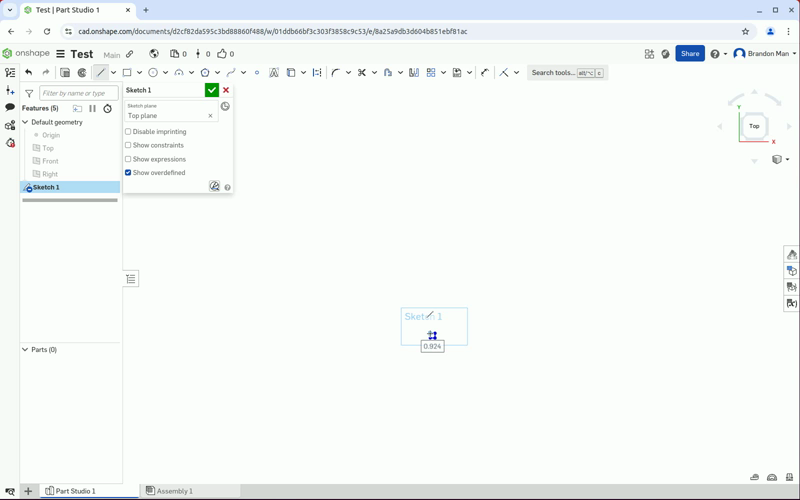
key_up(shift)
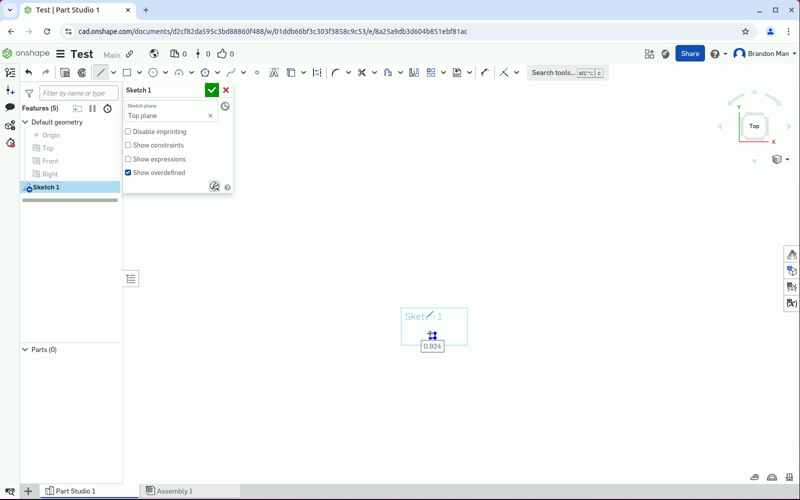
mouse_move(460, 333)
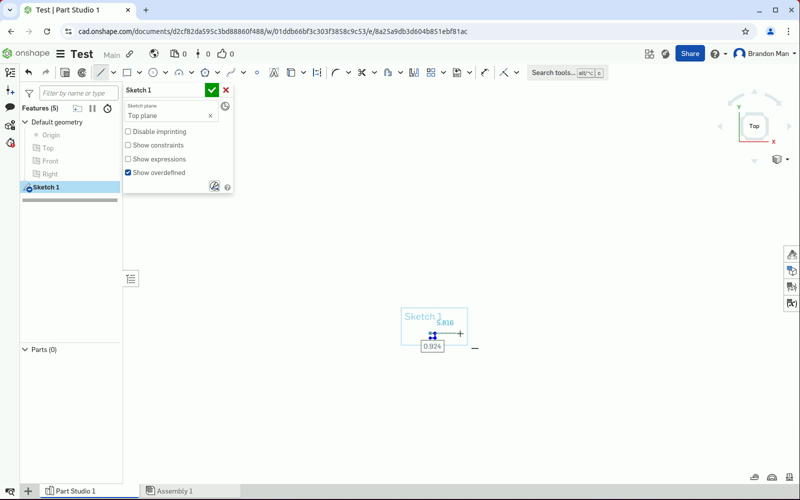
key_down(shift)
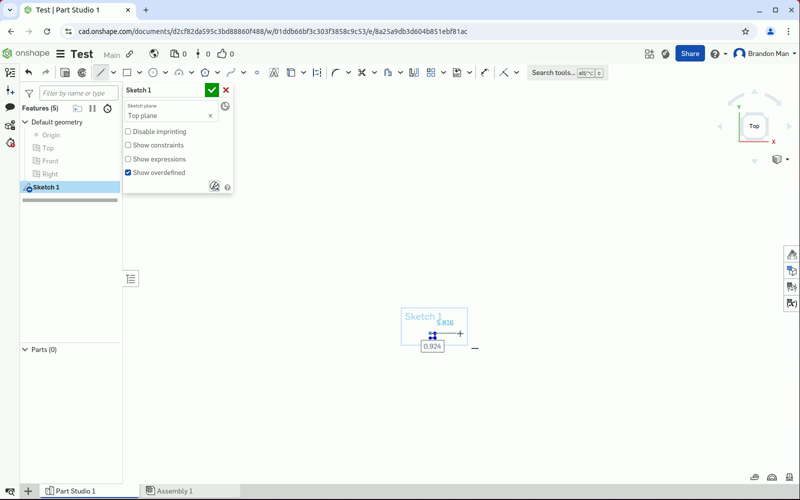
mouse_move(430, 337)
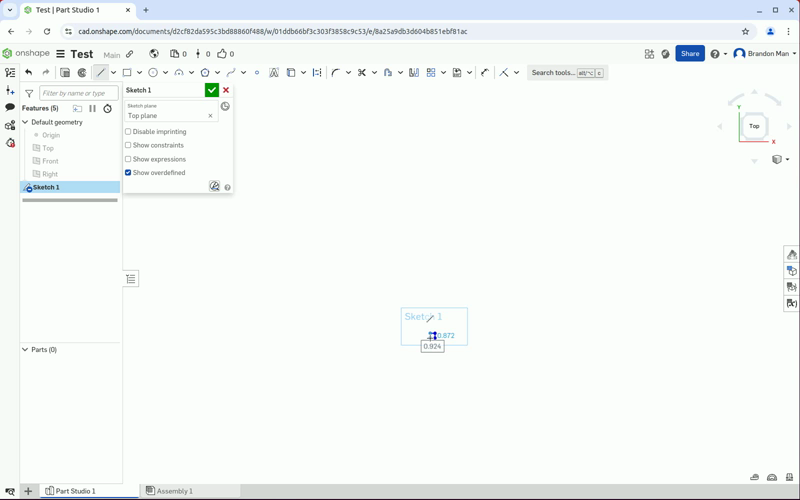
scroll(6)
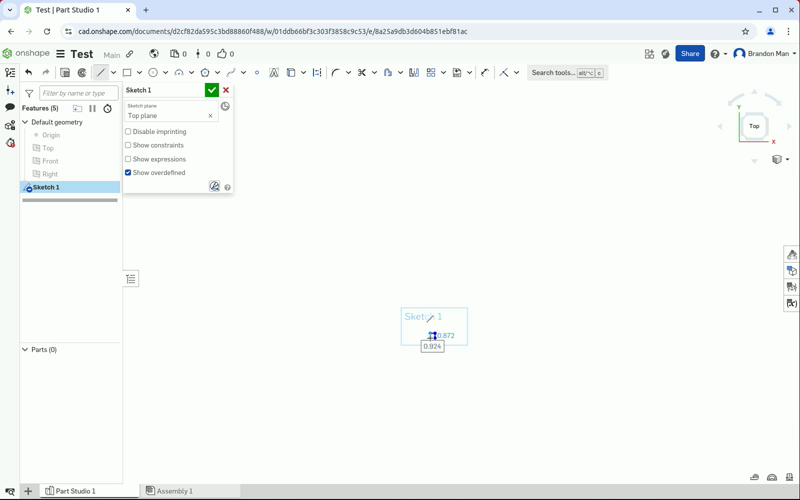
scroll(6)
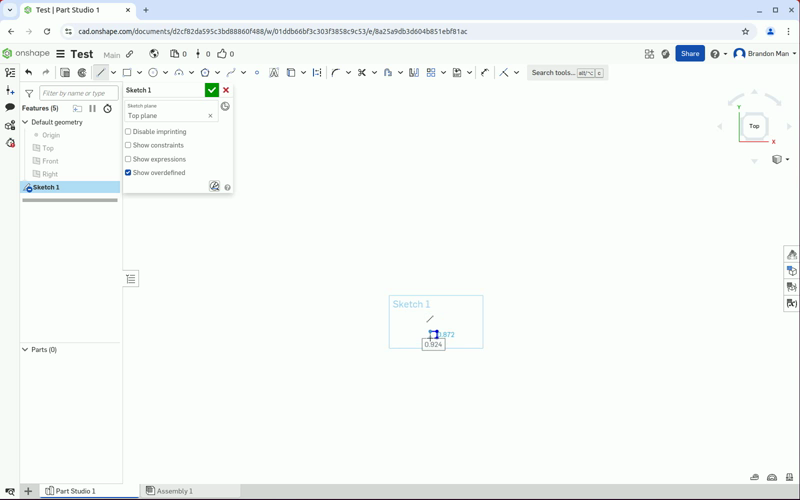
scroll(6)
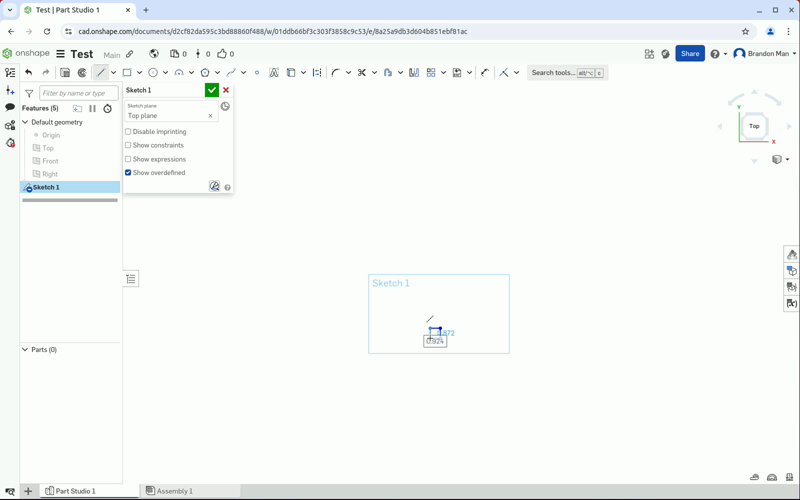
scroll(6)
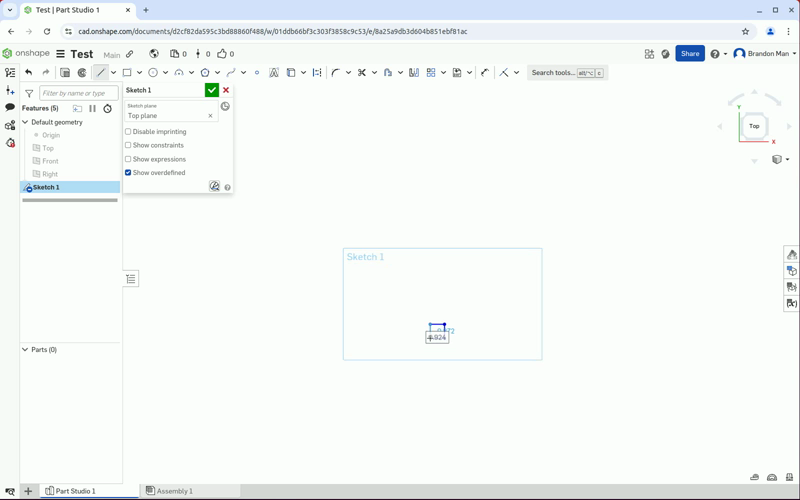
scroll(6)
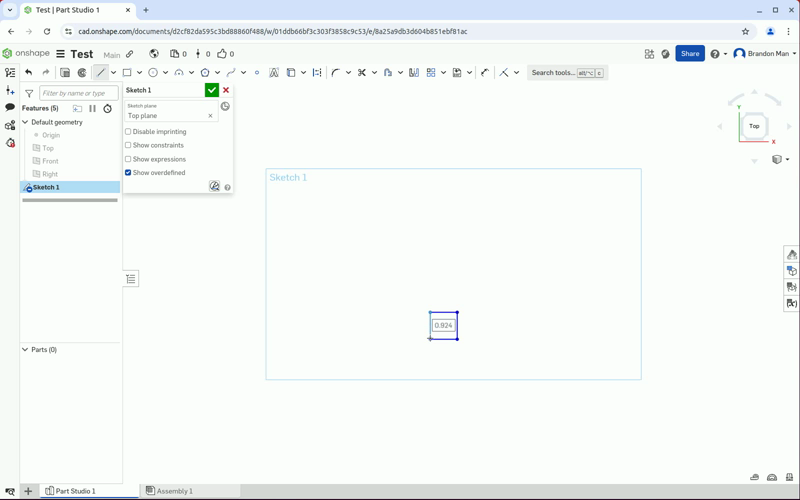
scroll(6)
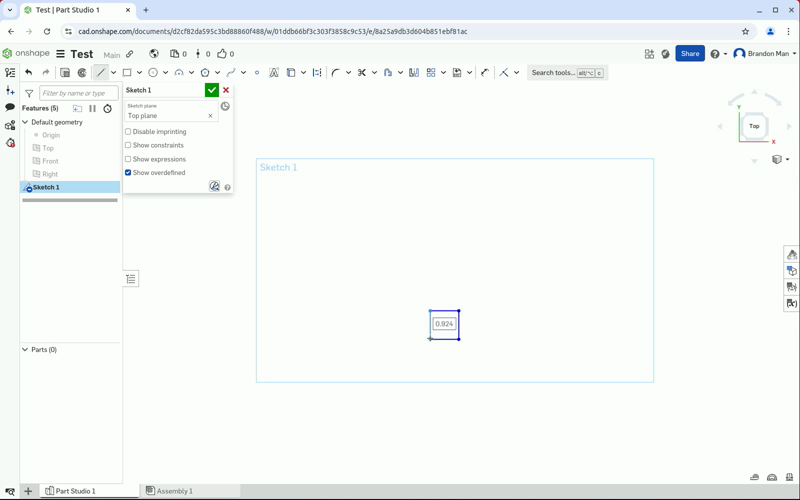
scroll(6)
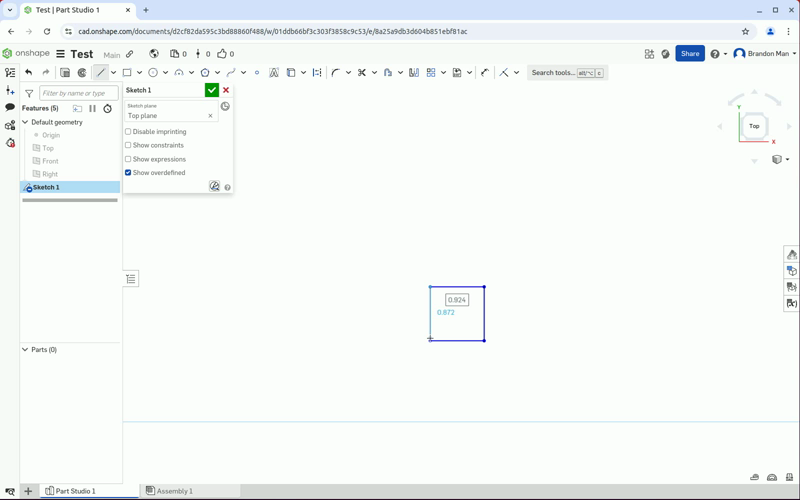
key_up(shift)
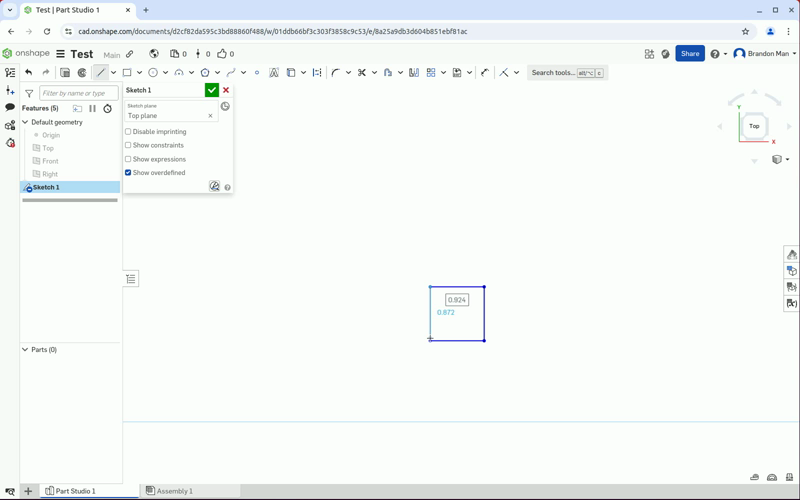
click(430, 337)
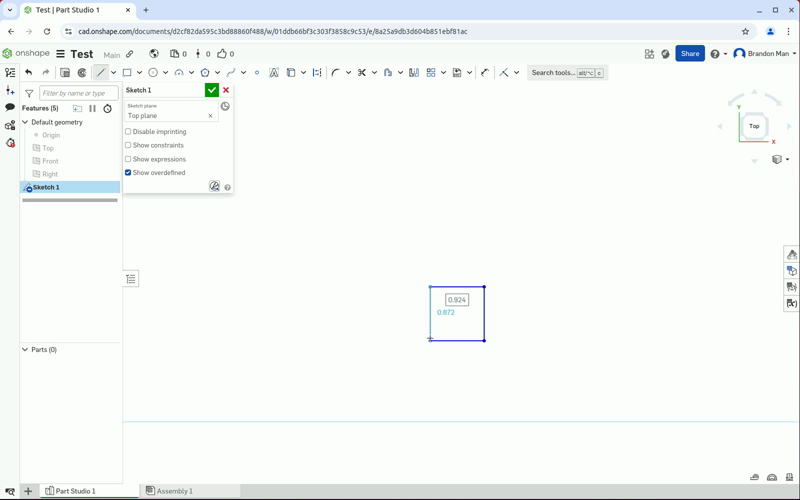
scroll(-6)
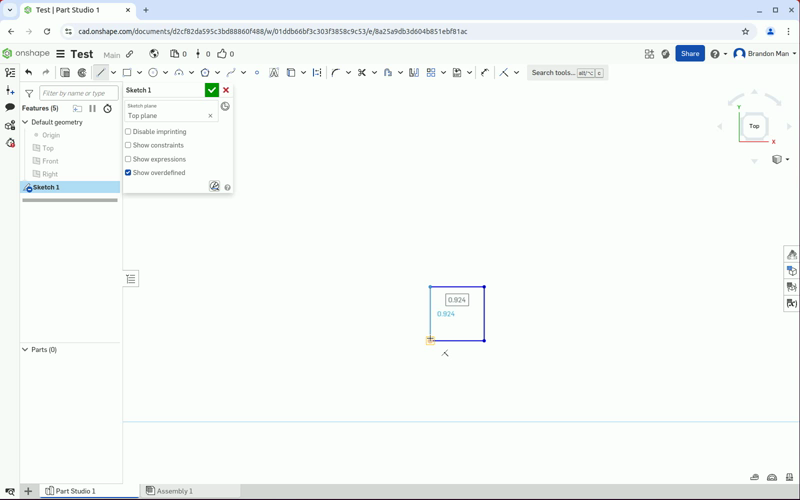
scroll(-6)
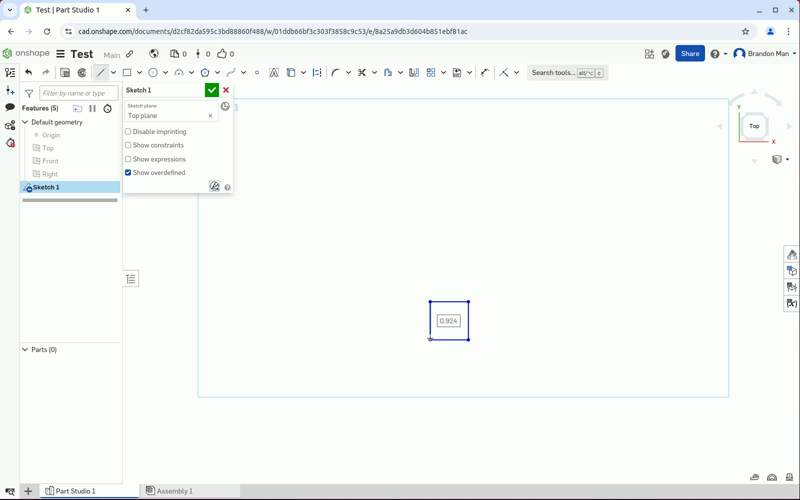
scroll(-6)
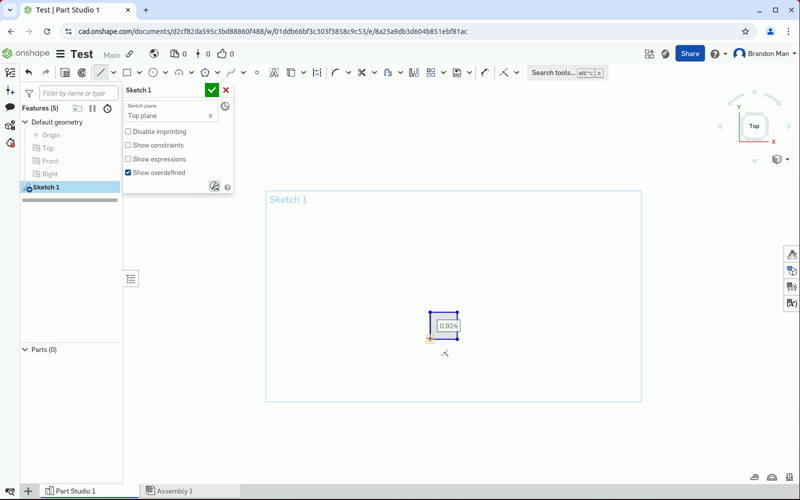
scroll(-6)
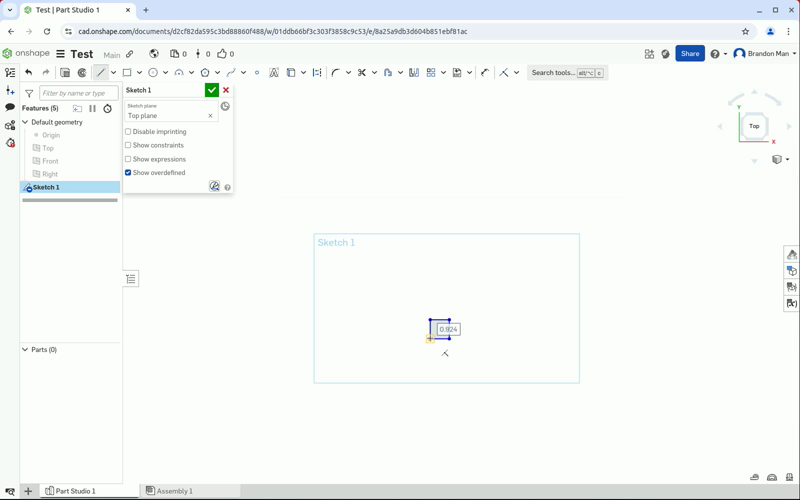
scroll(-6)
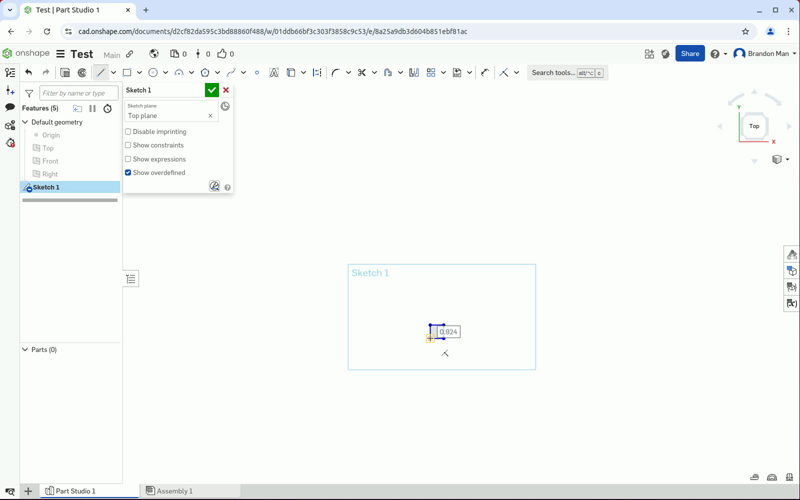
scroll(-6)
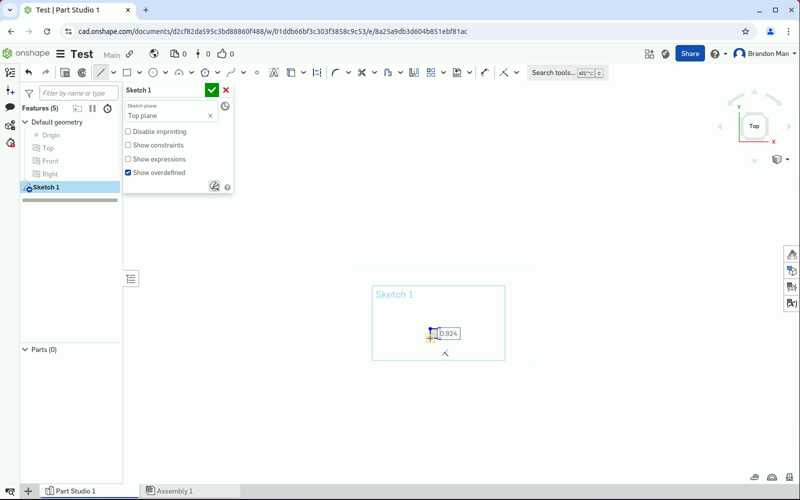
scroll(-6)
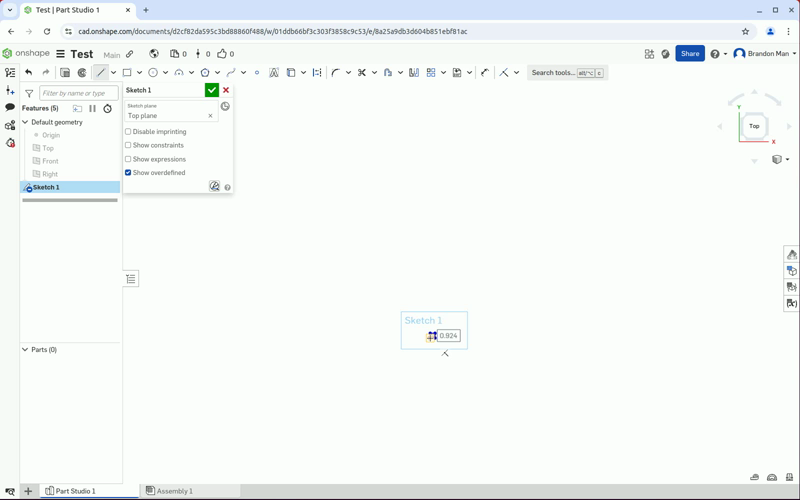
key(esc)
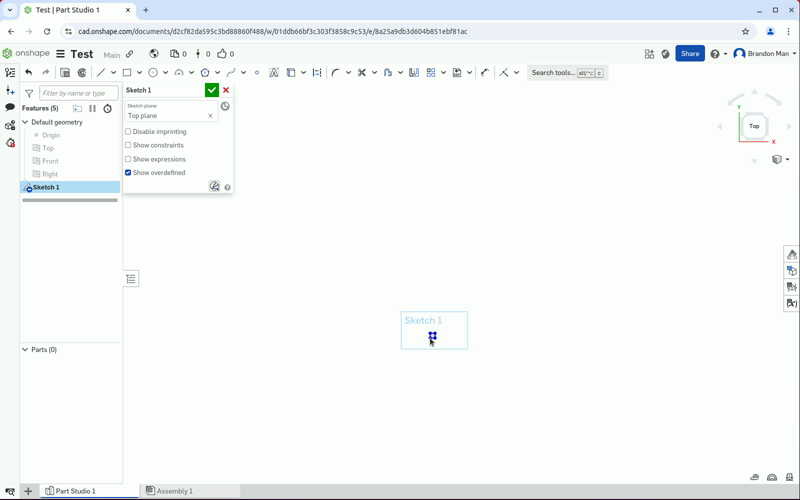
mouse_move(432, 337)
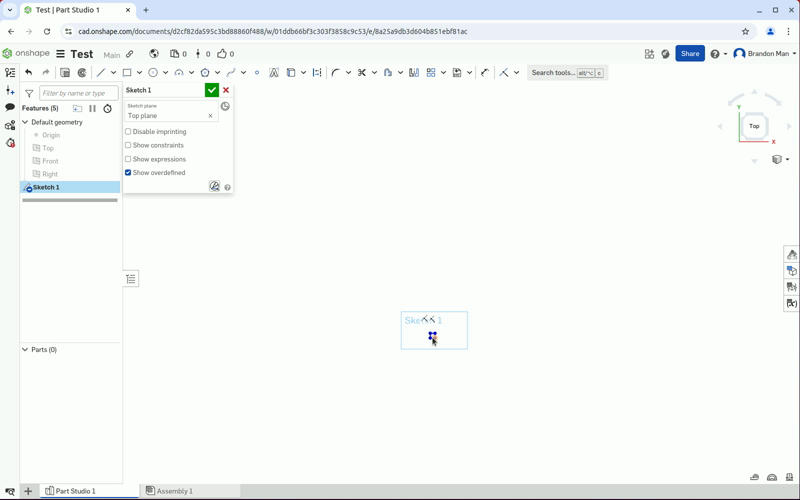
scroll(6)
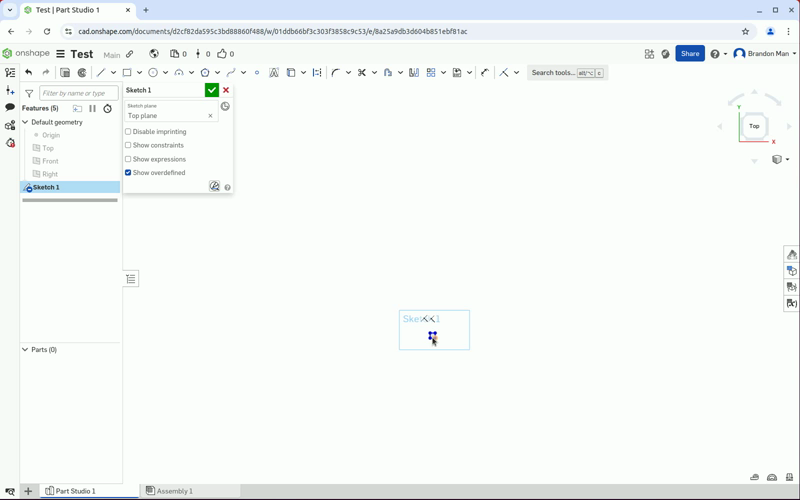
scroll(6)
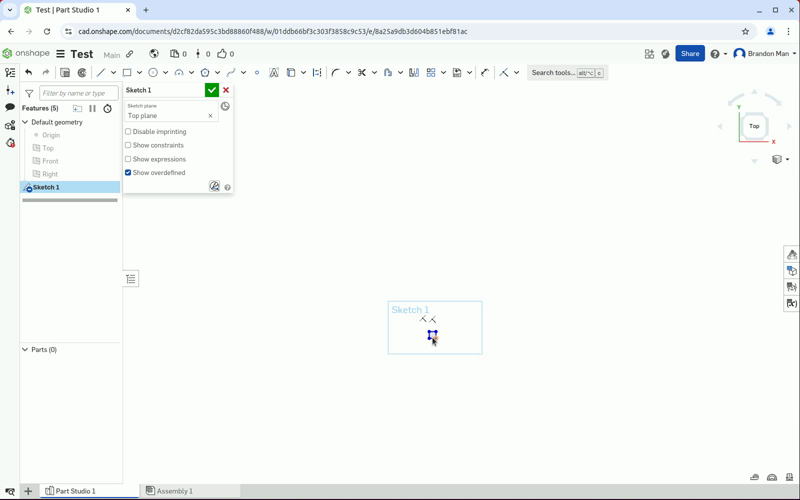
scroll(6)
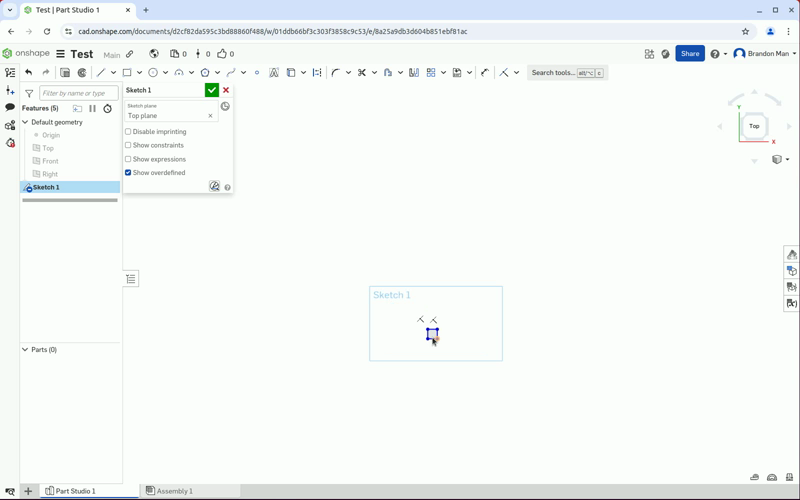
scroll(6)
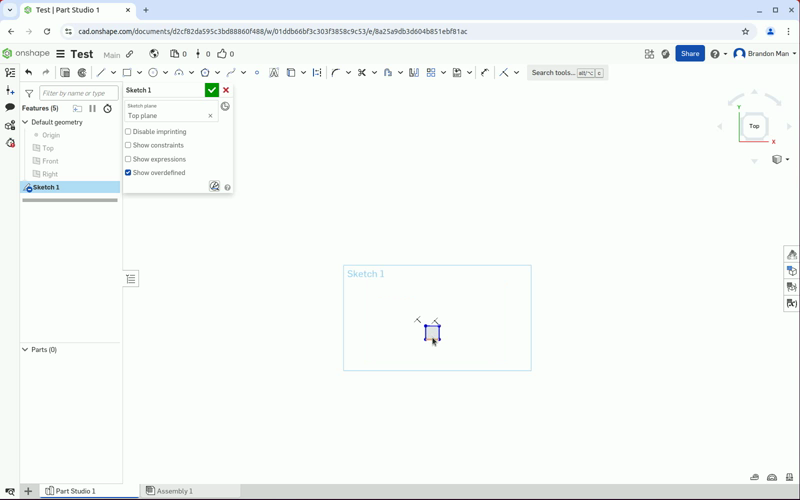
scroll(6)
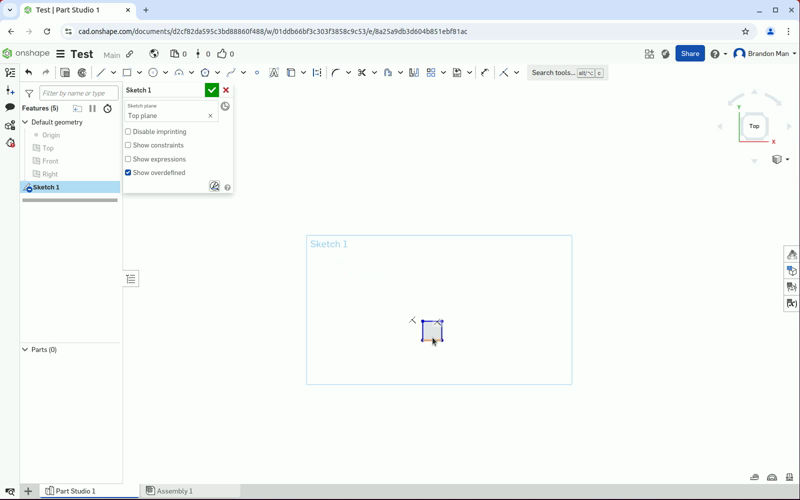
scroll(6)
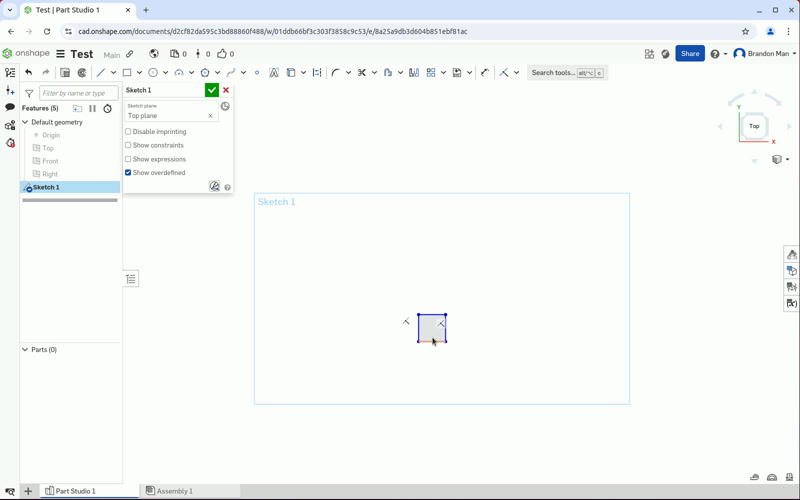
scroll(6)
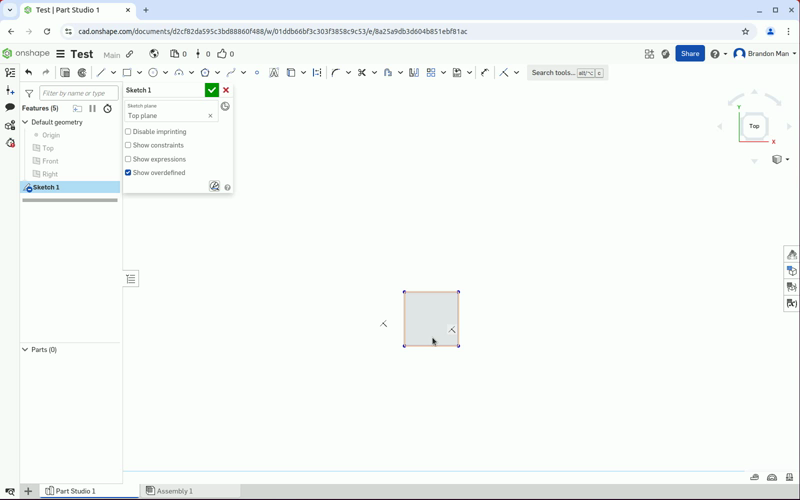
click(432, 337)
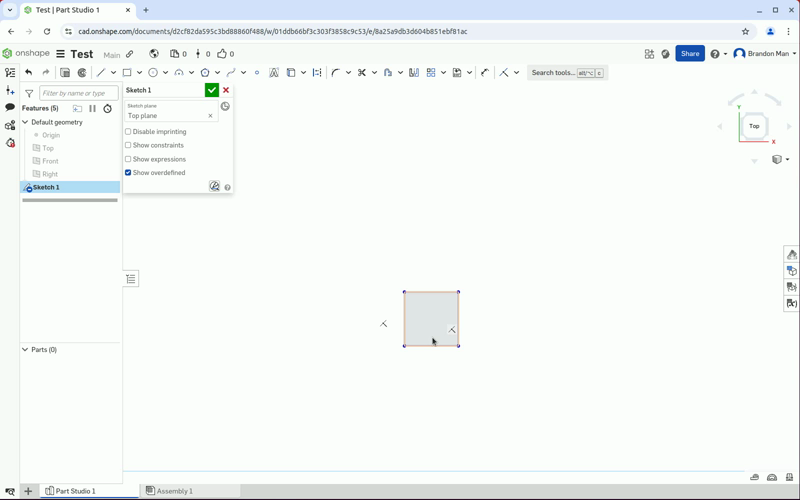
scroll(-6)
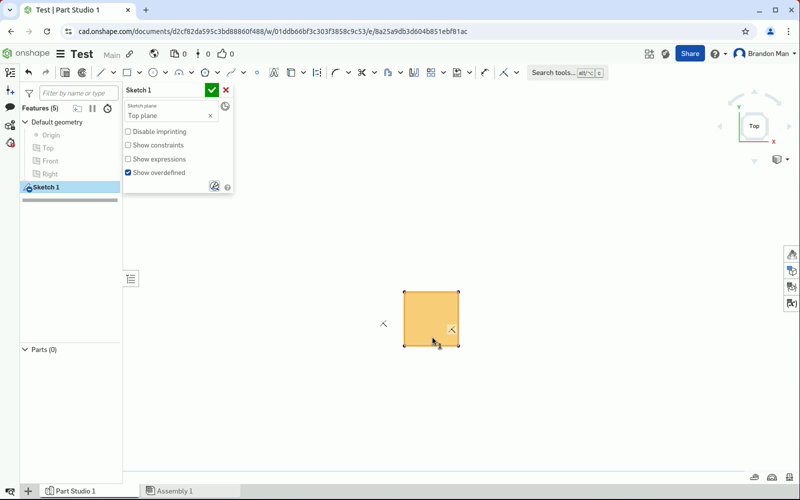
scroll(-6)
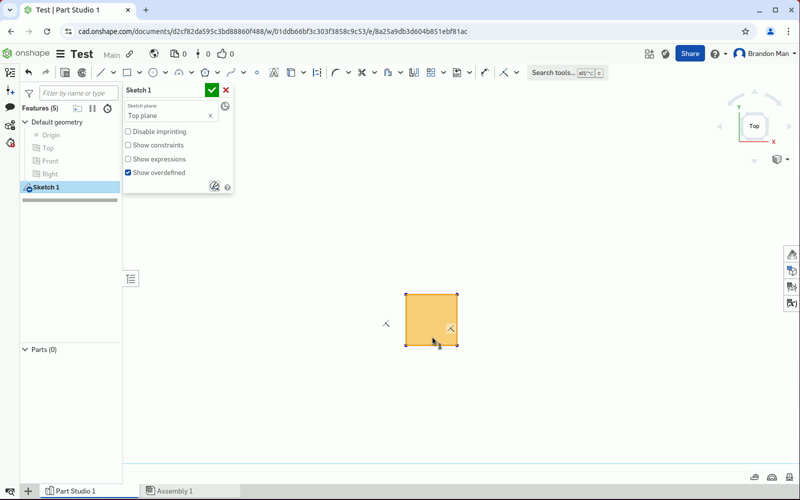
scroll(-6)
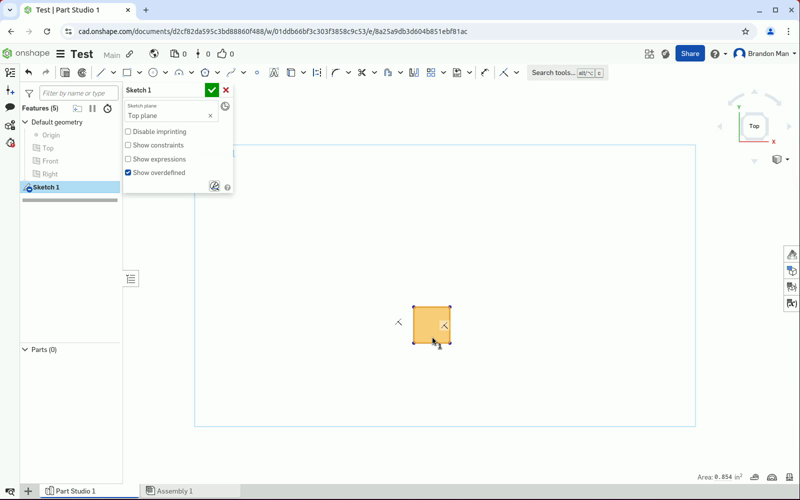
scroll(-6)
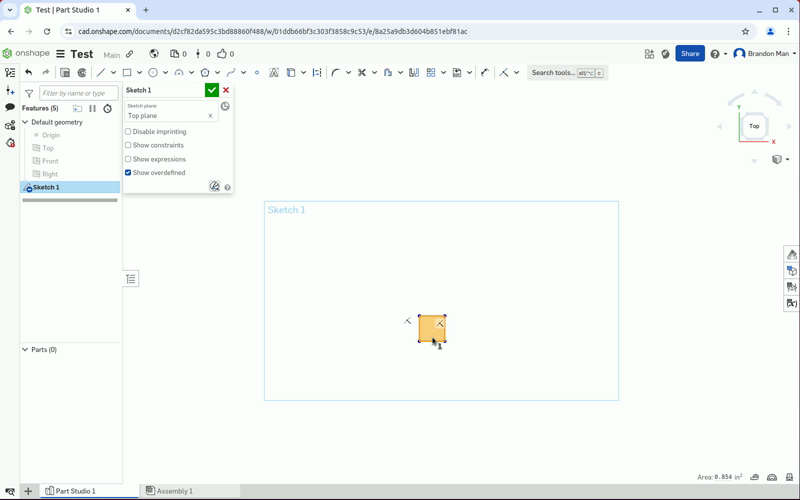
scroll(-6)
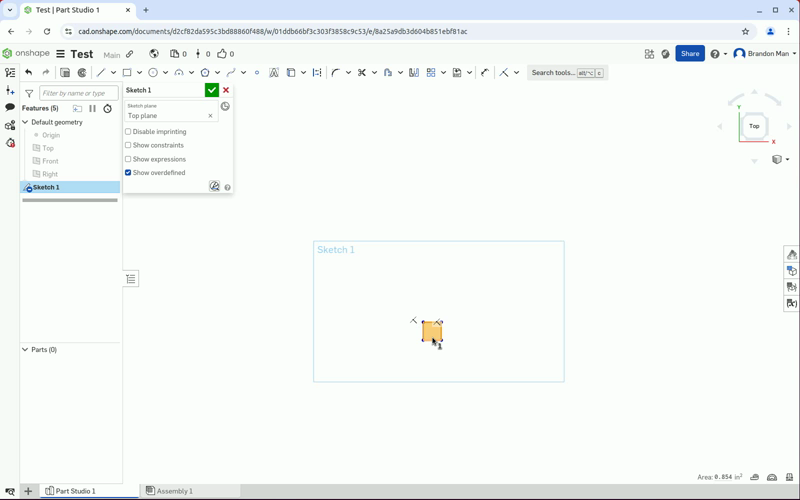
scroll(-6)
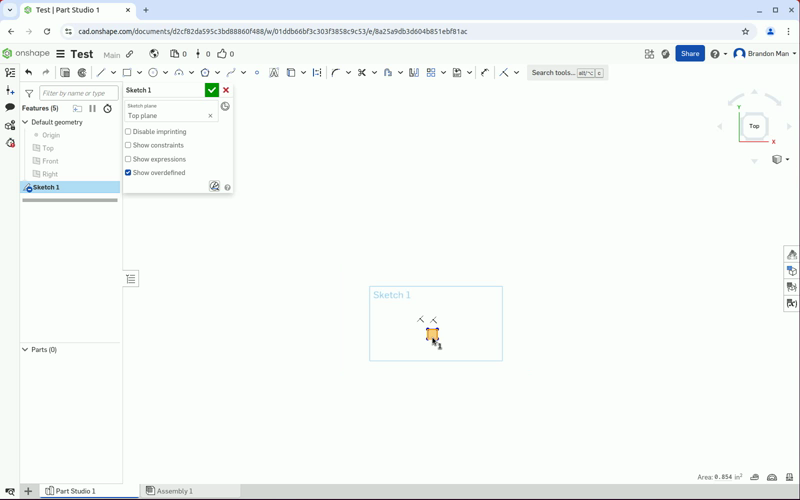
scroll(-6)
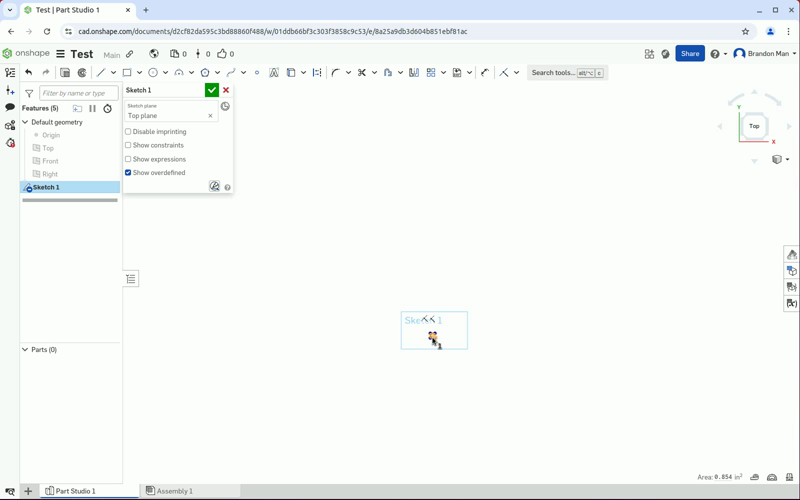
mouse_move(73, 352)
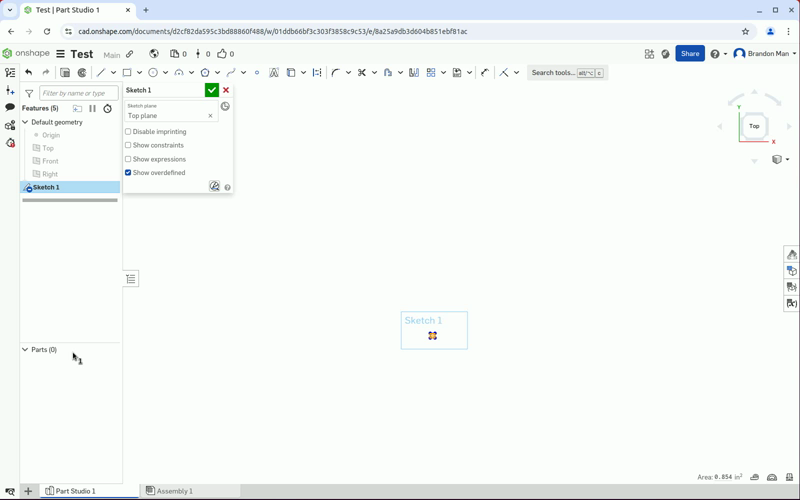
key(shift+y)
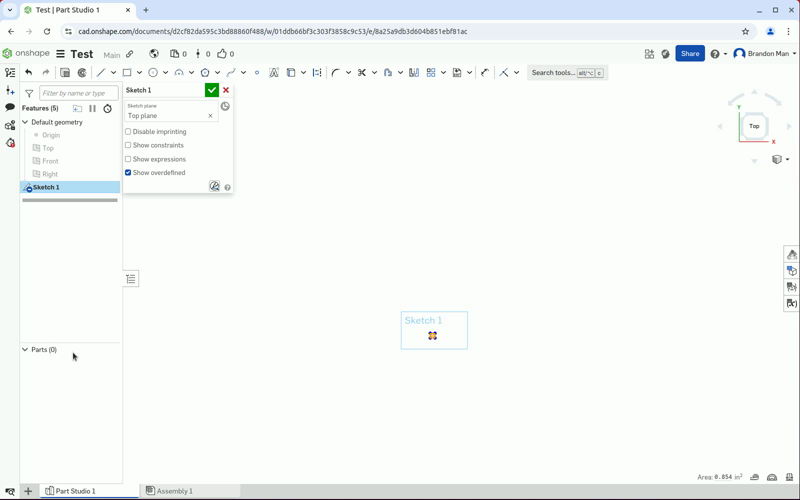
key(shift+e)
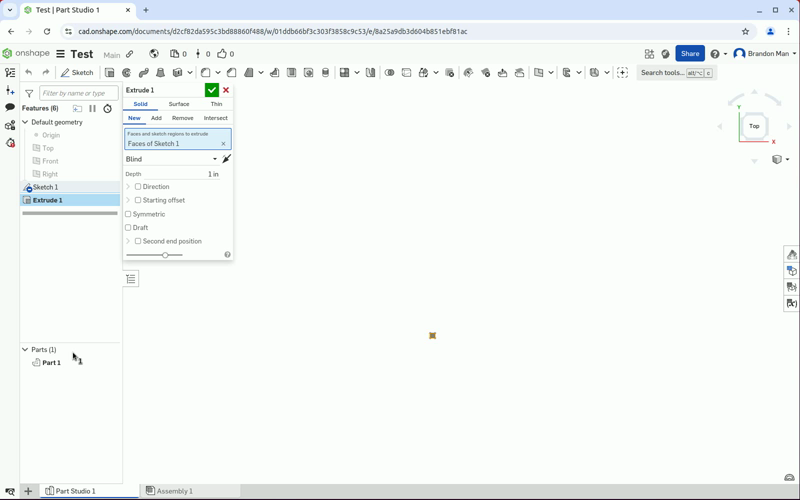
mouse_move(143, 106)
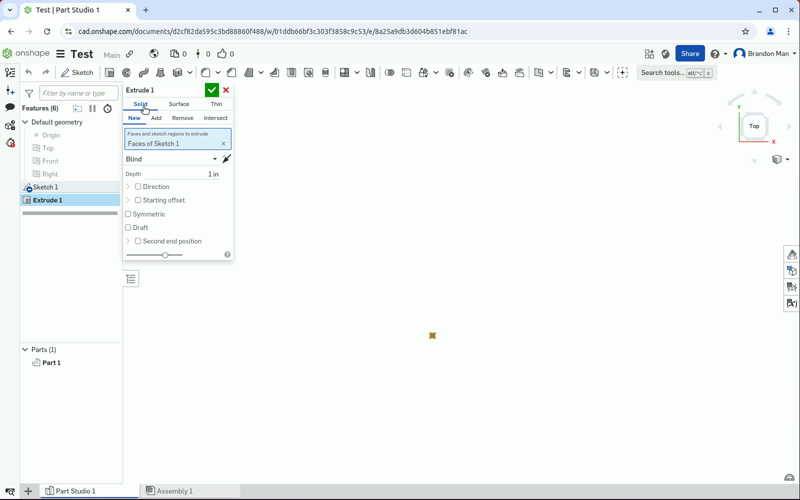
click(143, 106)
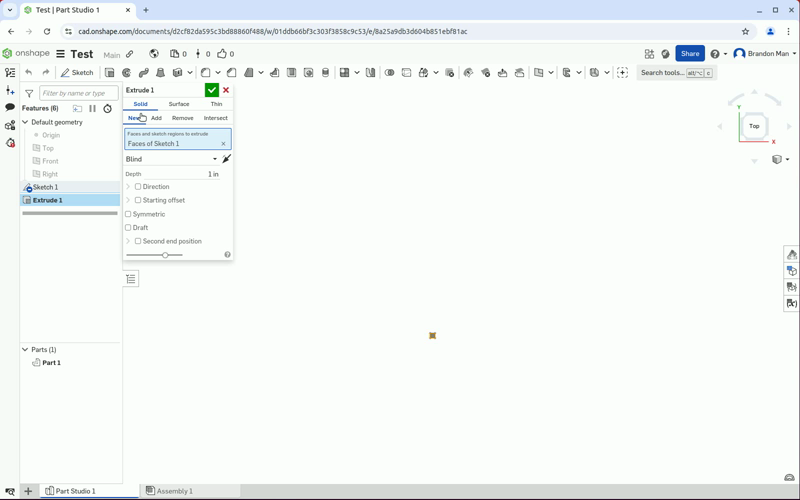
mouse_move(137, 120)
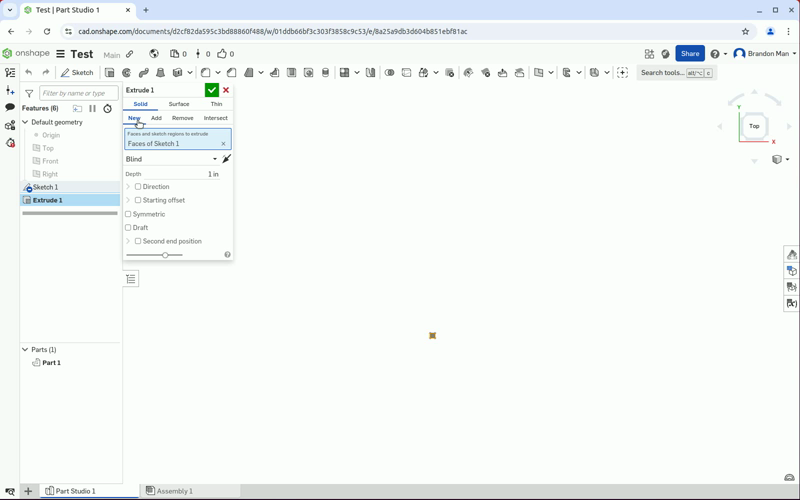
click(137, 120)
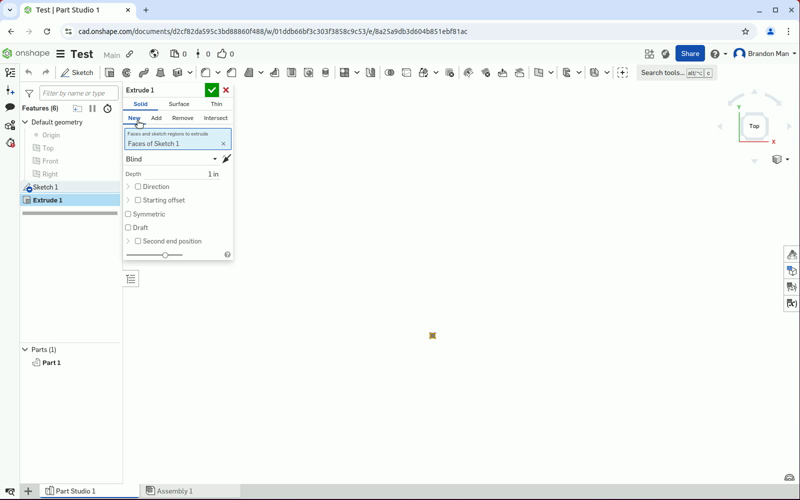
key(tab, 4)
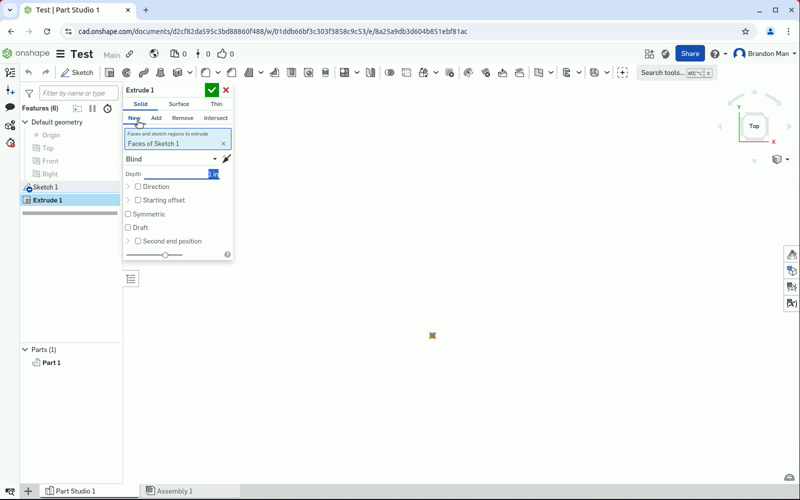
text(23.108)
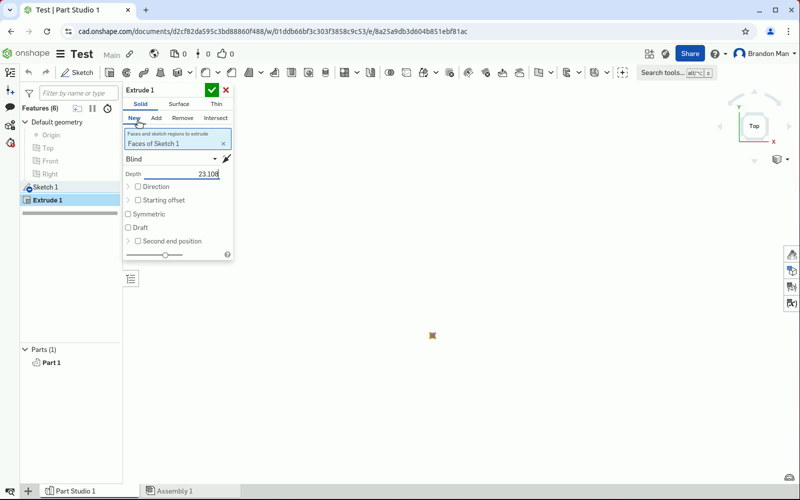
key(enter)
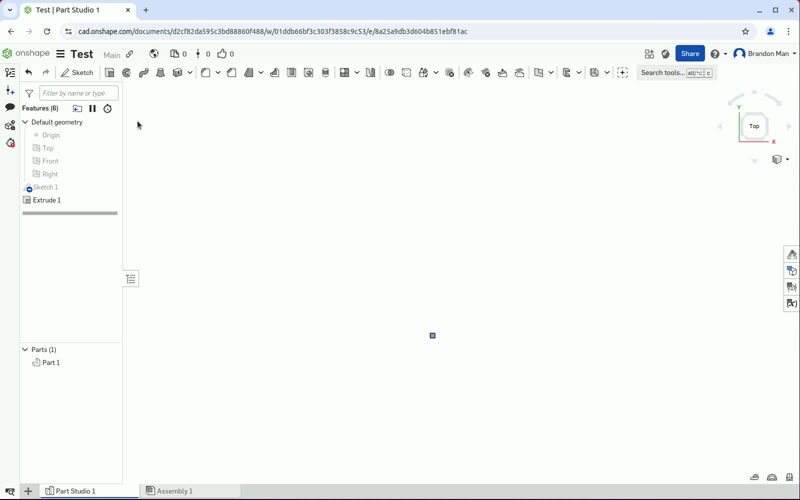
key(shift+h)
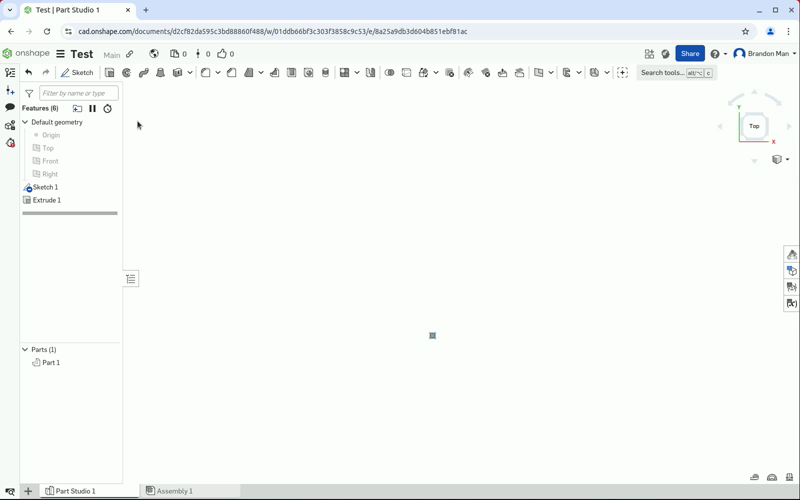
key(shift+h)
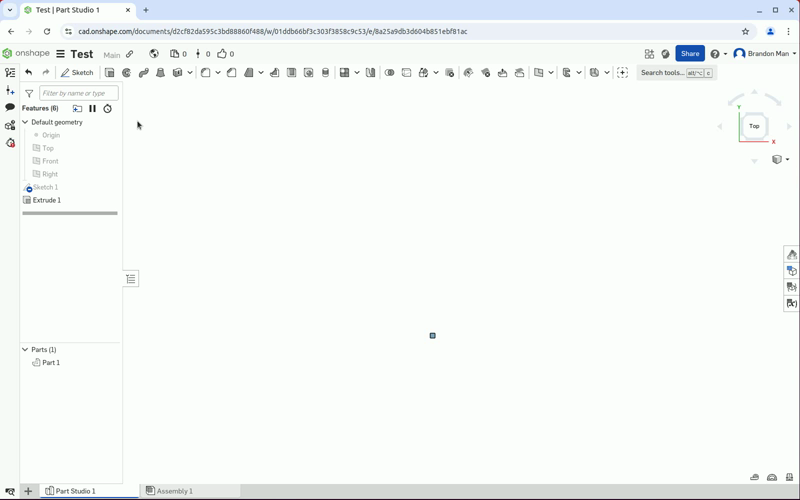
mouse_move(73, 189)
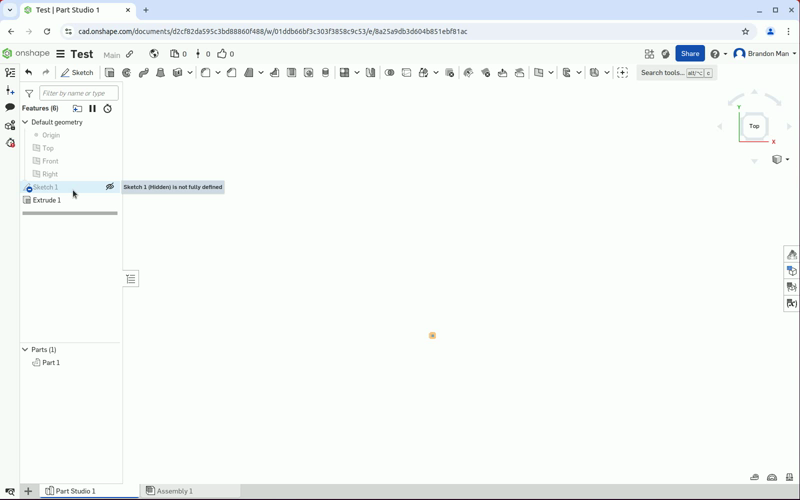
click(73, 189)
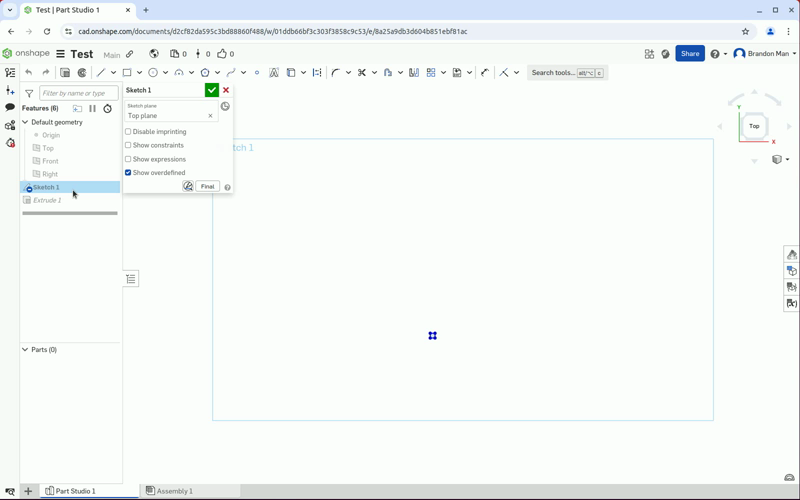
mouse_move(229, 92)
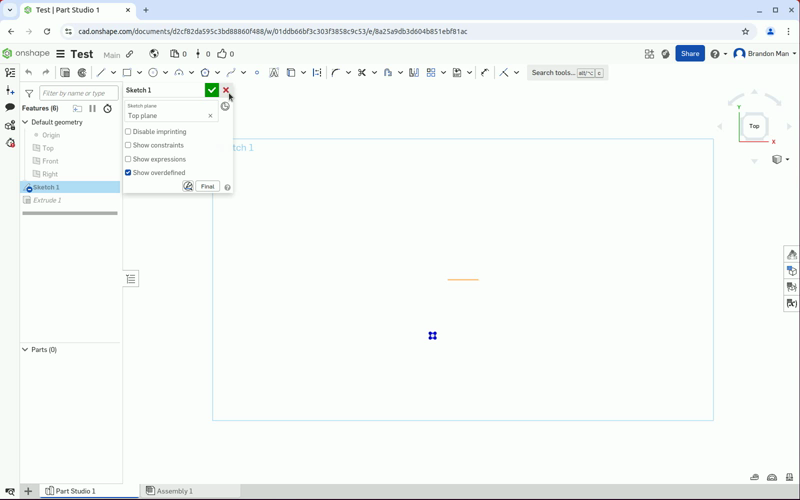
click(229, 92)
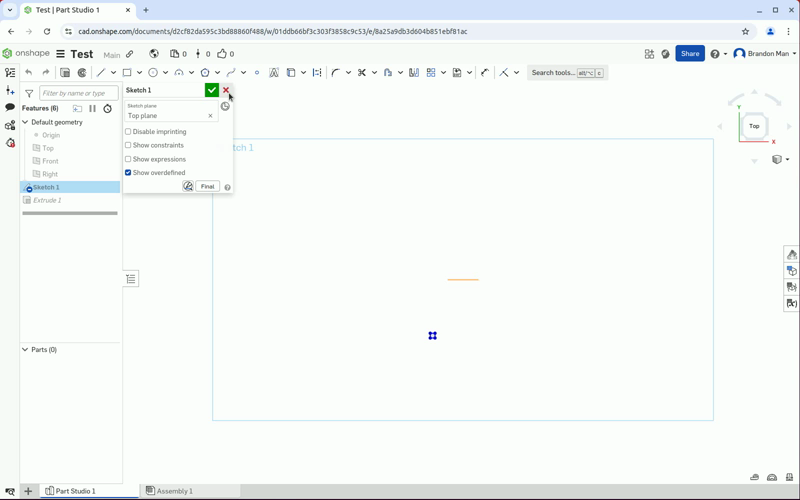
key(shift+s)
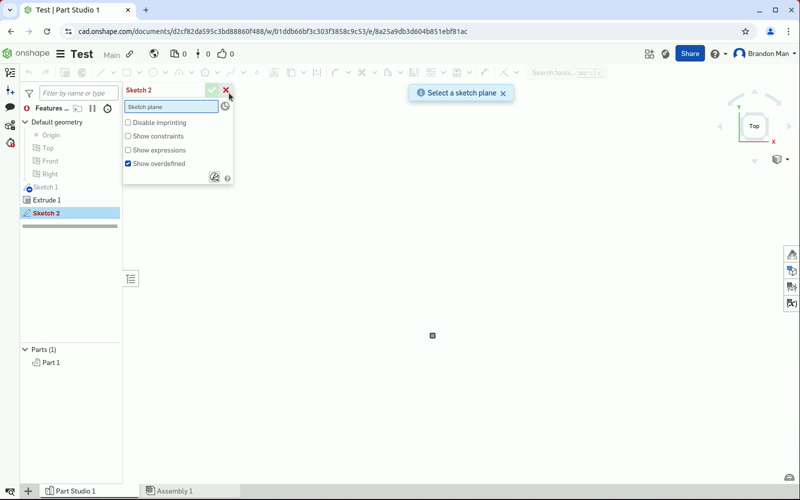
mouse_move(73, 150)
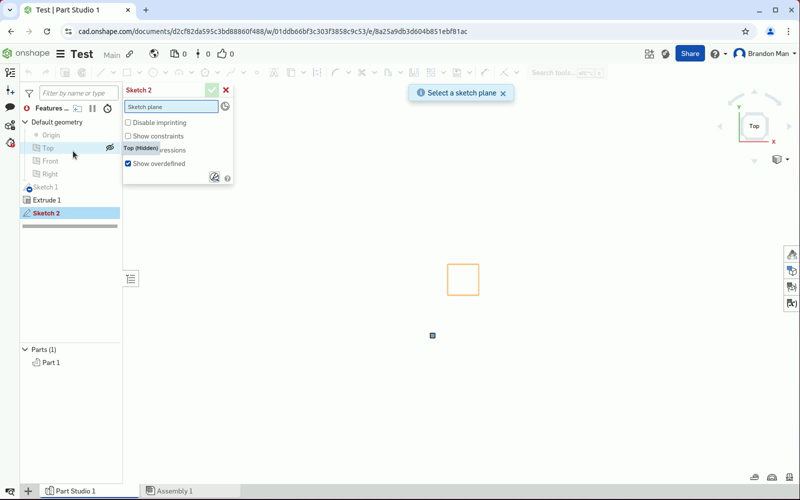
click(73, 150)
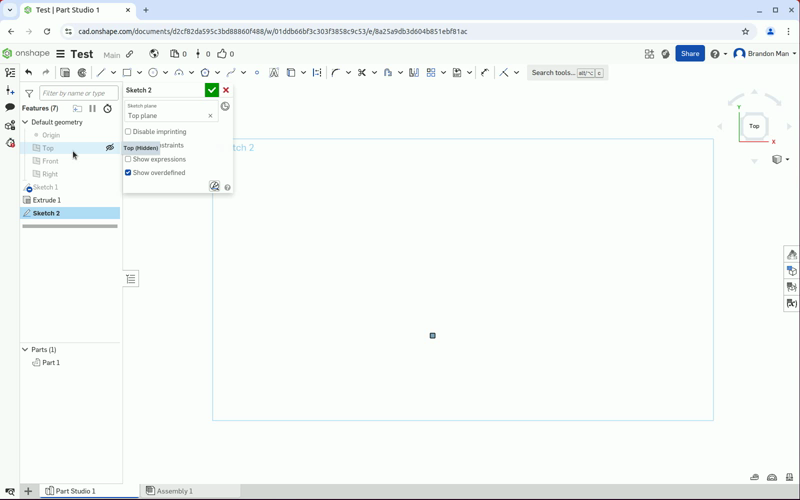
mouse_move(73, 352)
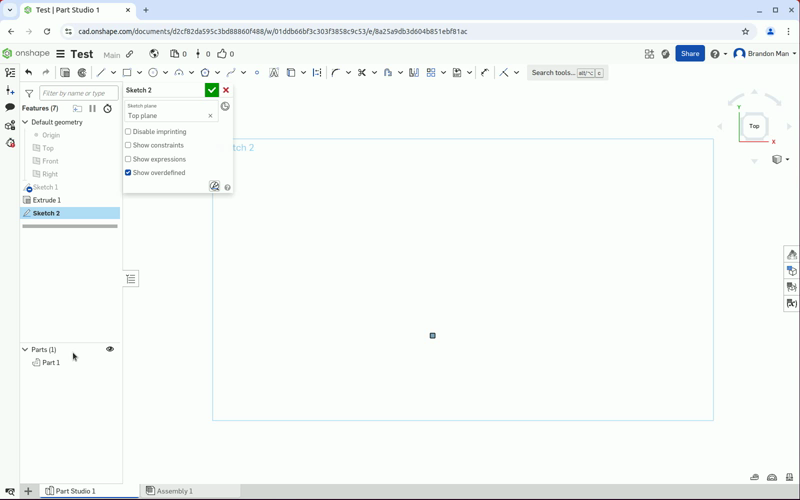
key(y)
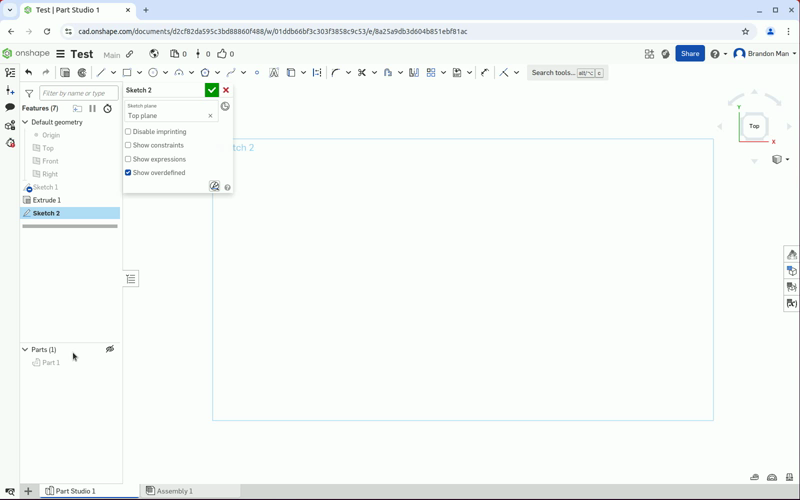
key(l)
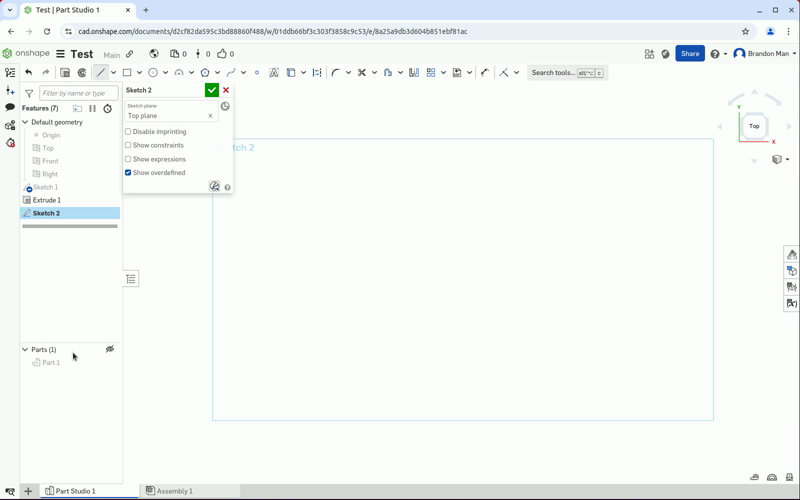
key_down(shift)
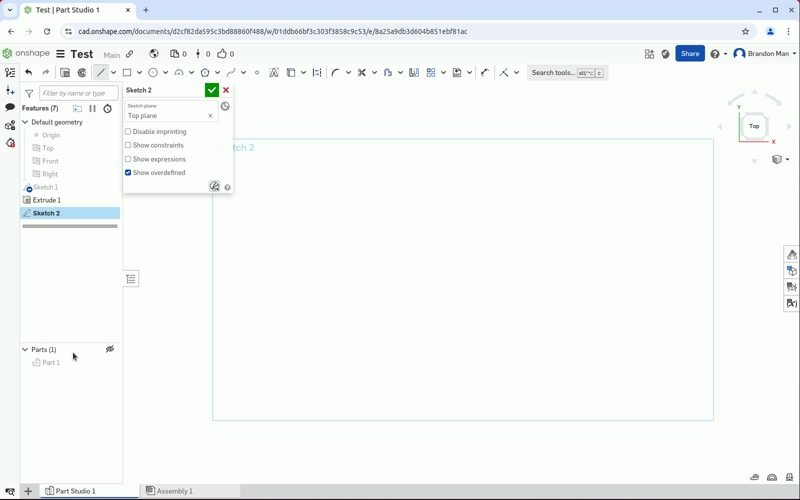
mouse_move(487, 337)
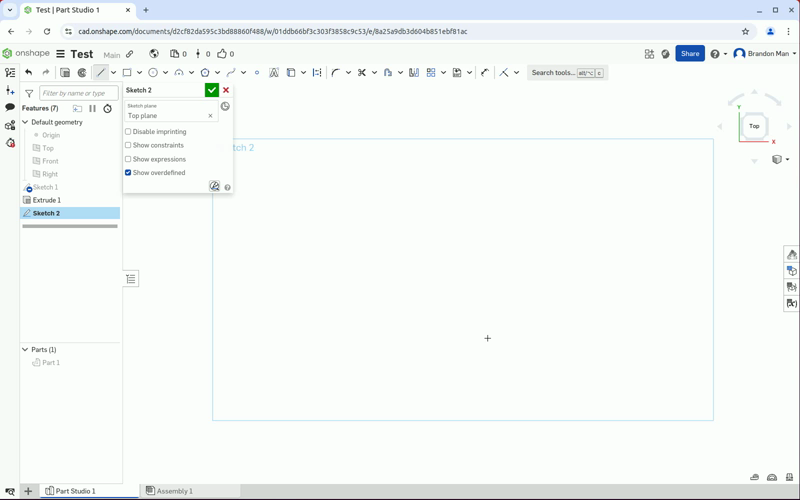
click(487, 337)
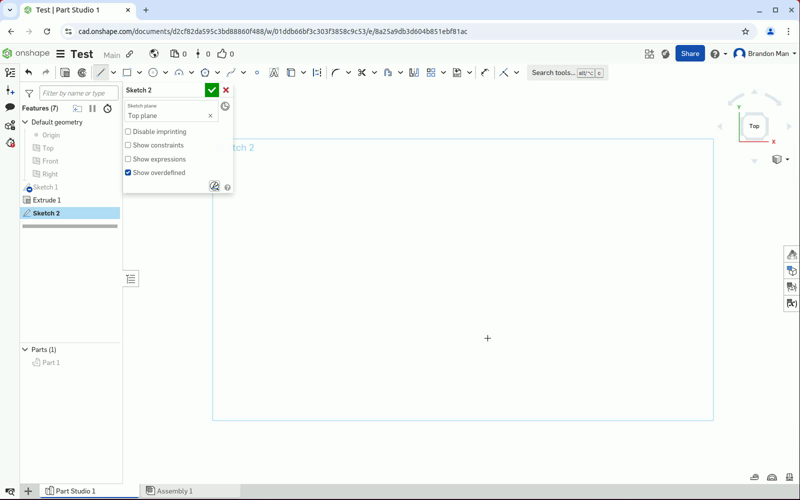
key_up(shift)
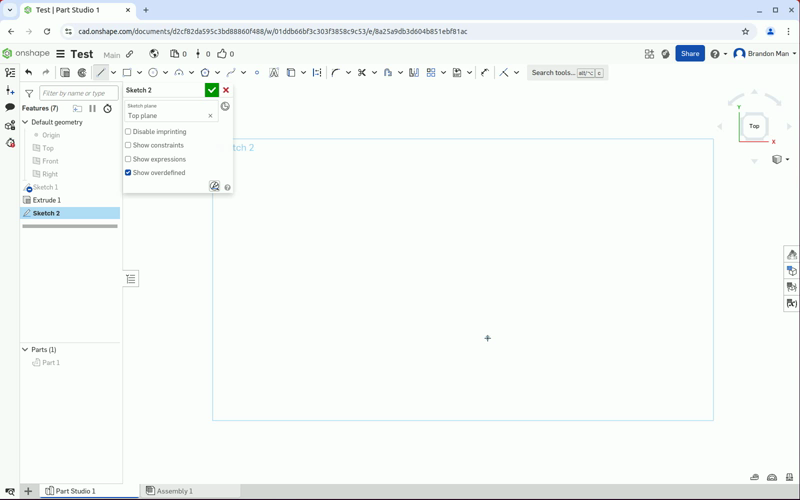
key_down(shift)
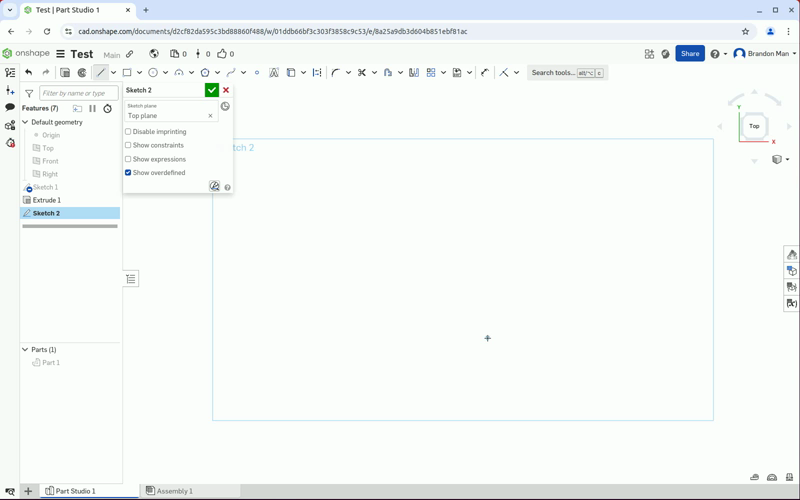
mouse_move(517, 337)
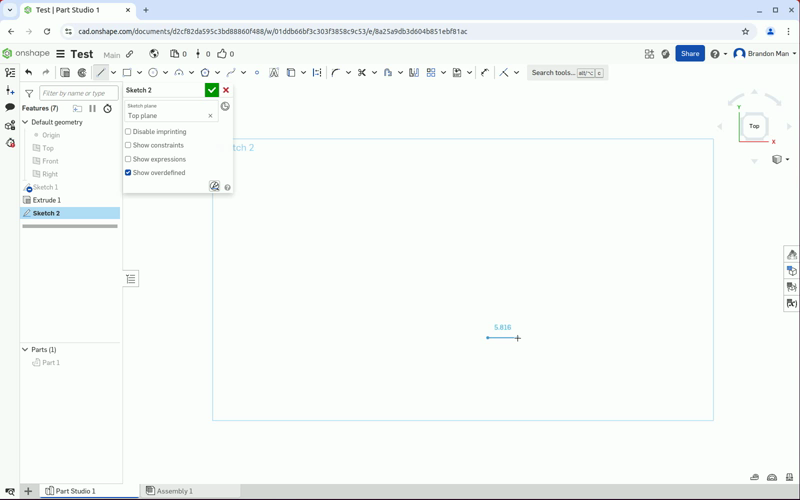
mouse_move(492, 337)
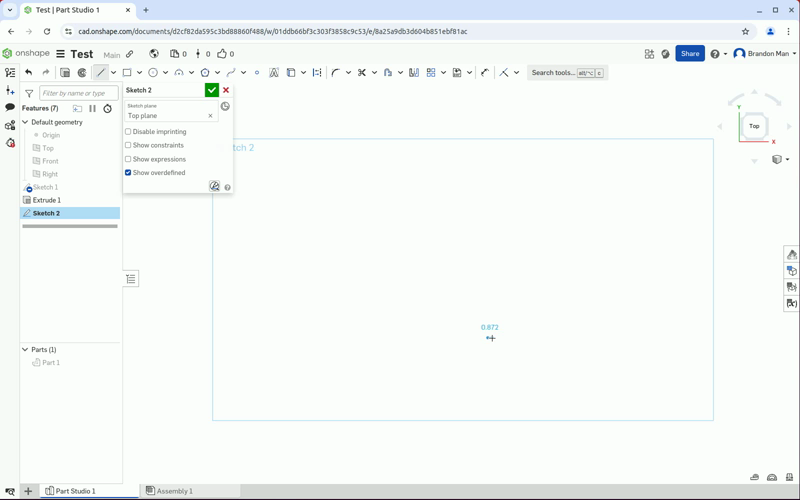
scroll(6)
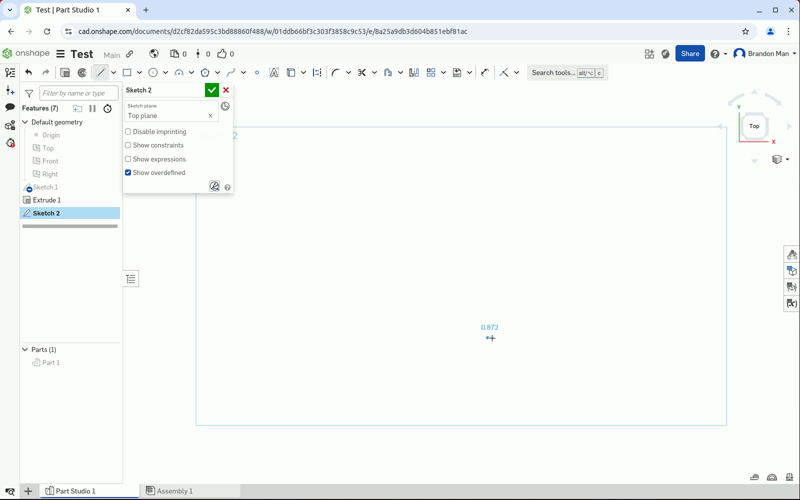
scroll(6)
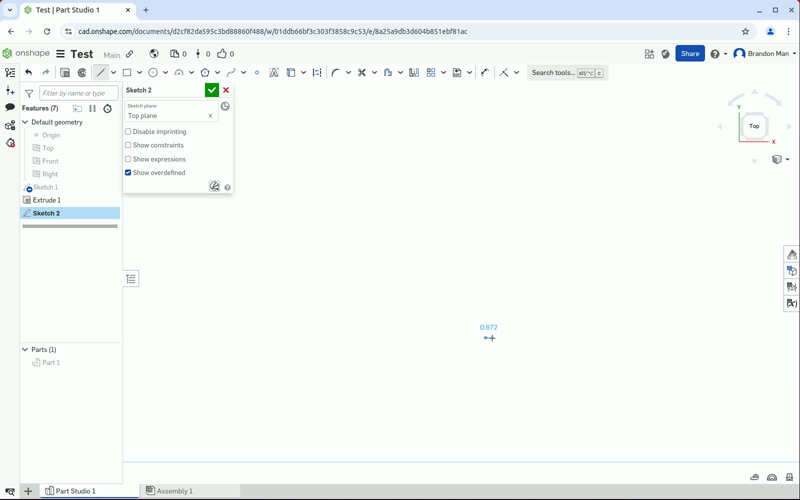
scroll(6)
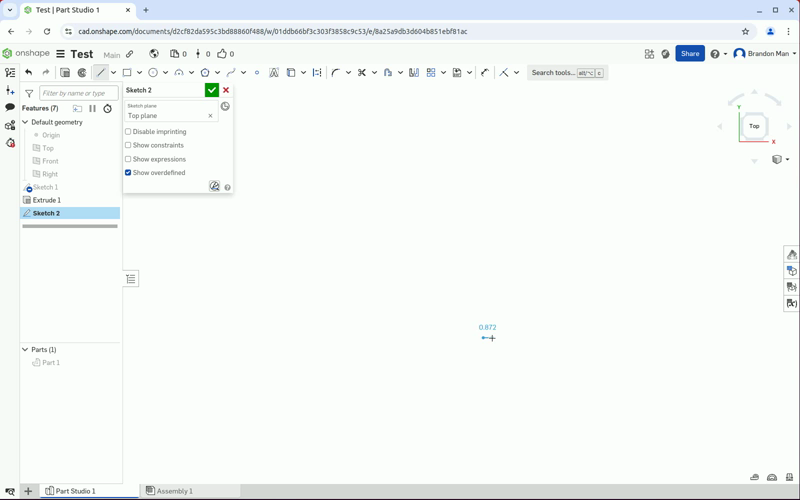
scroll(6)
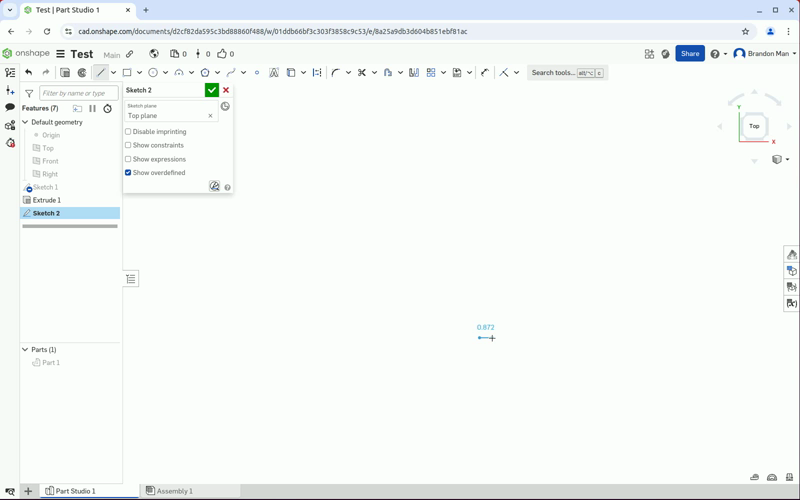
scroll(6)
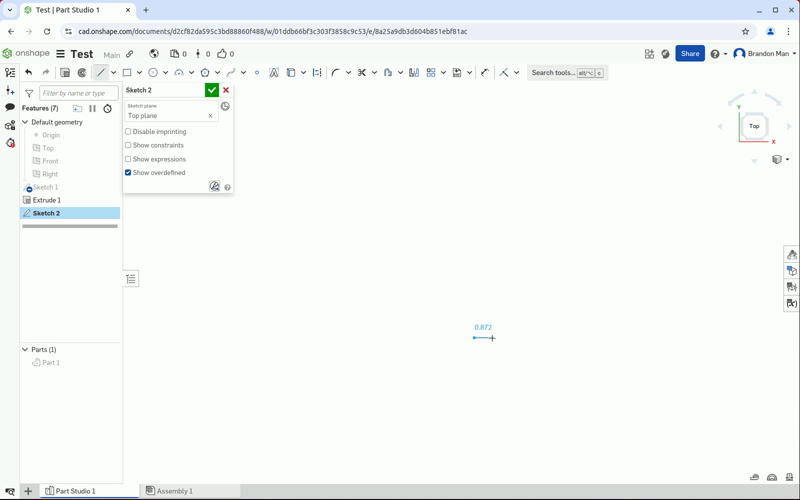
scroll(6)
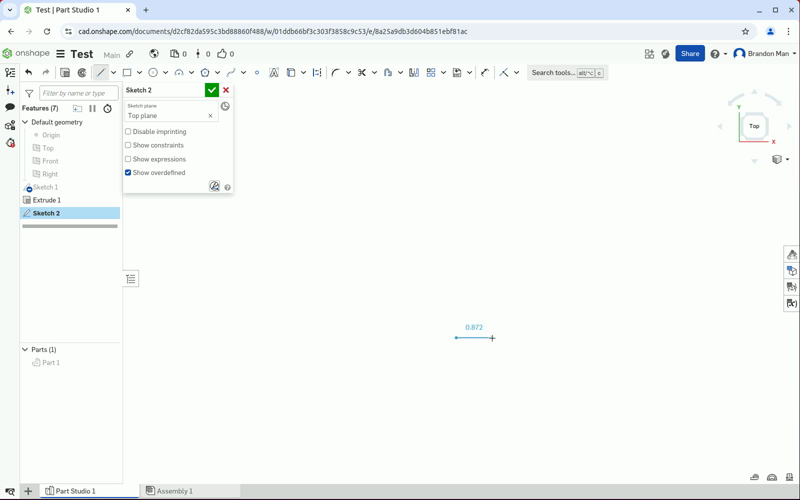
scroll(6)
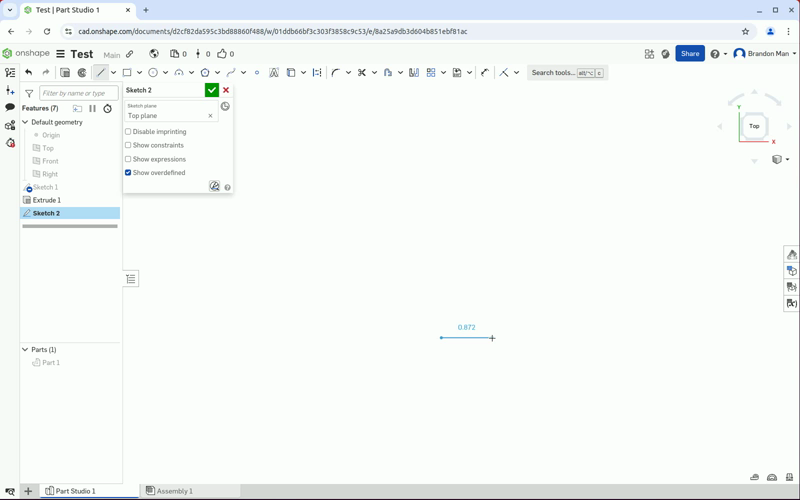
click(492, 337)
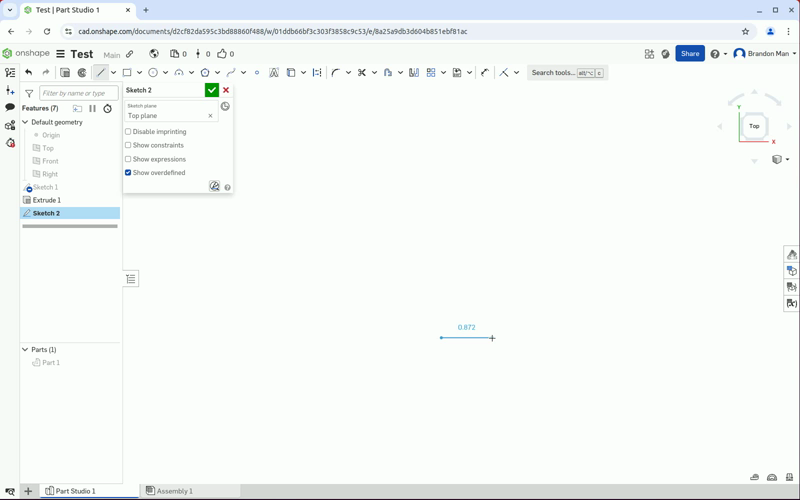
scroll(-6)
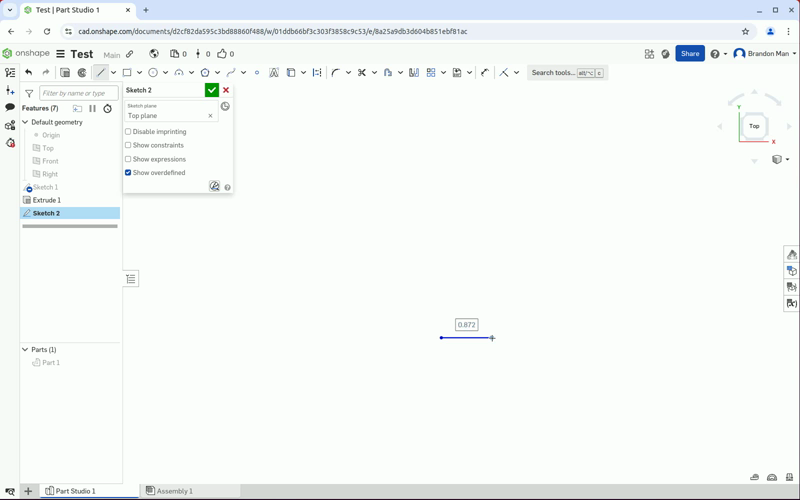
scroll(-6)
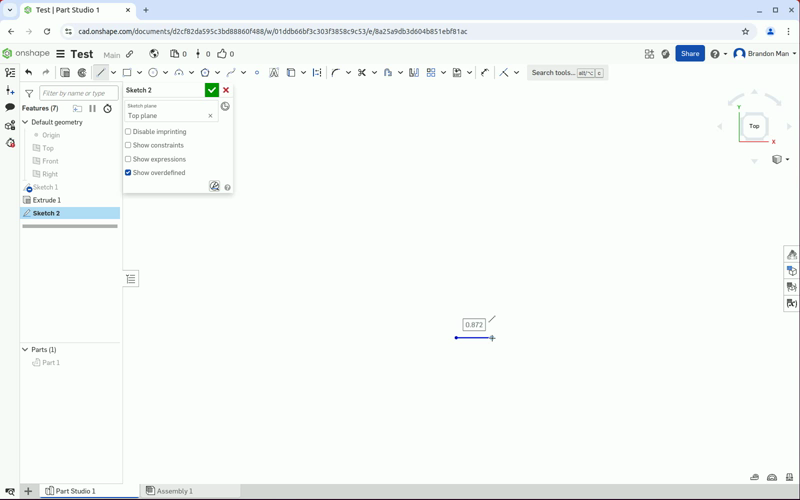
scroll(-6)
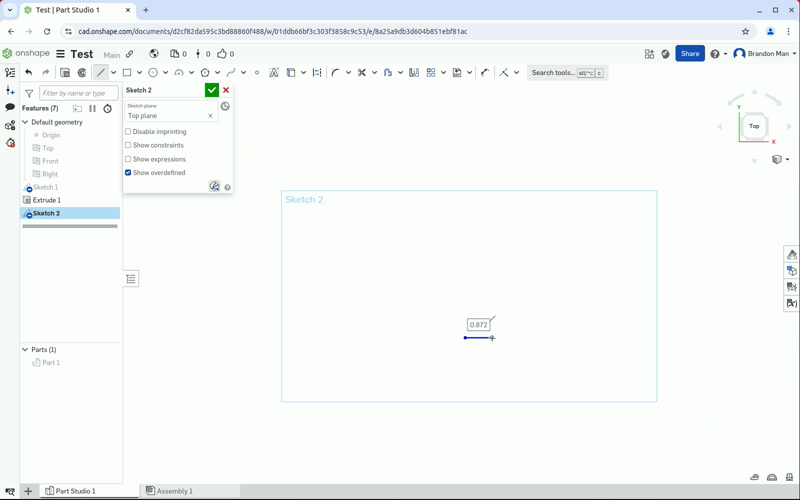
scroll(-6)
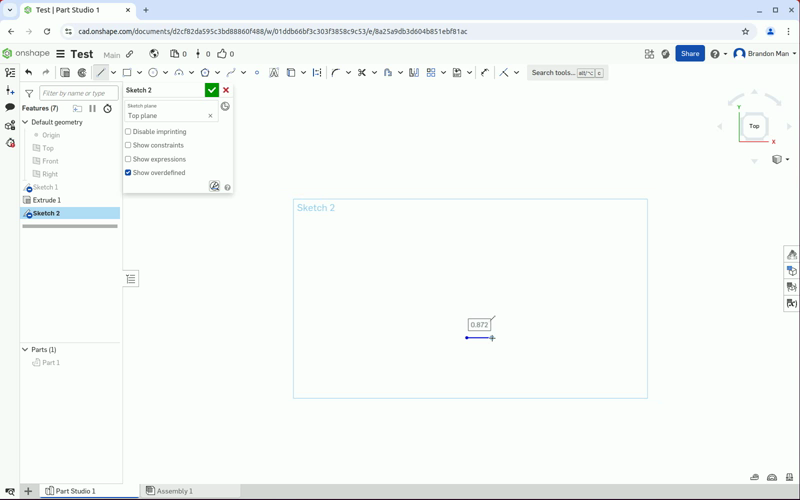
scroll(-6)
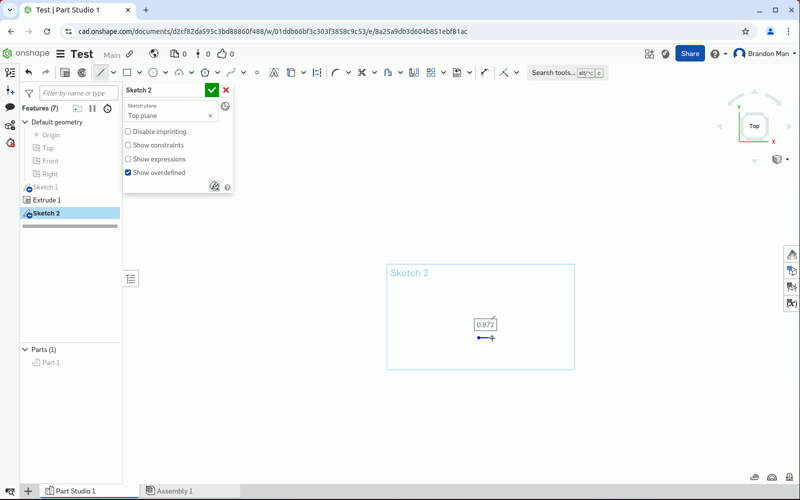
scroll(-6)
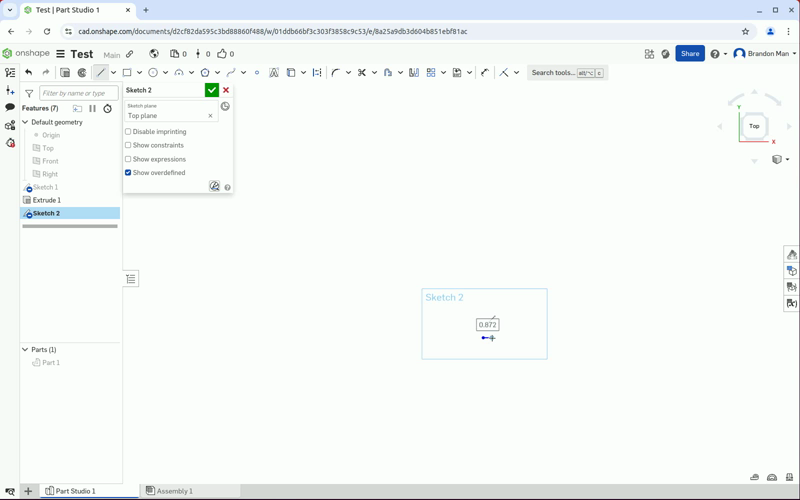
scroll(-6)
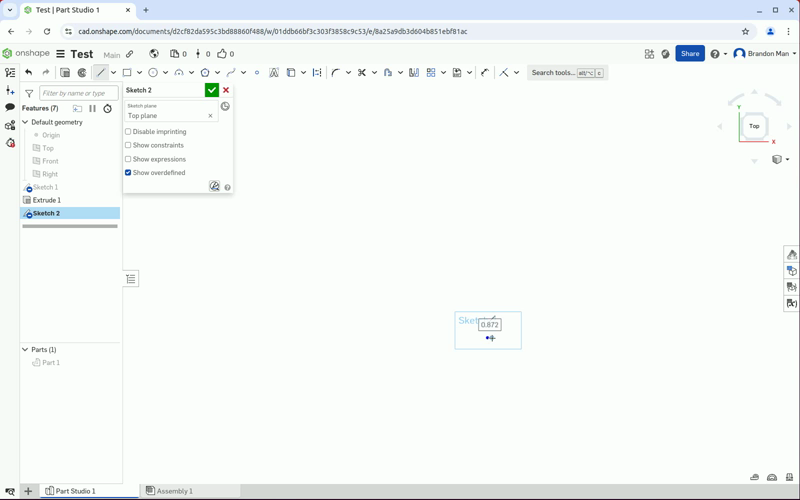
key_up(shift)
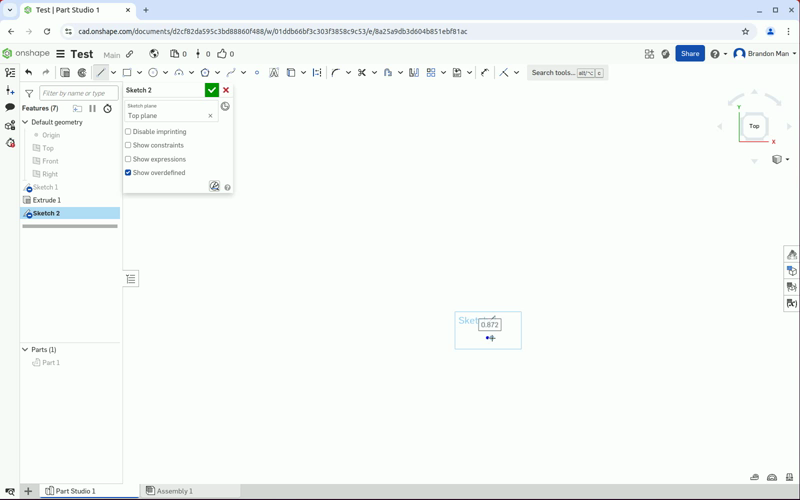
key_down(shift)
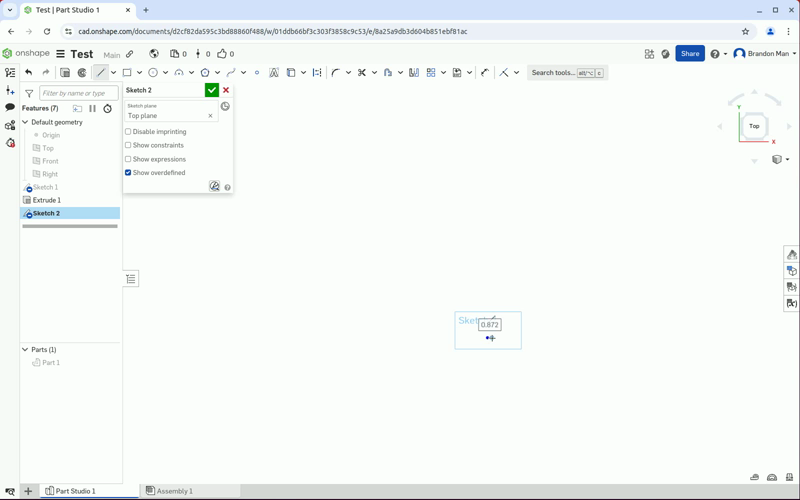
mouse_move(522, 337)
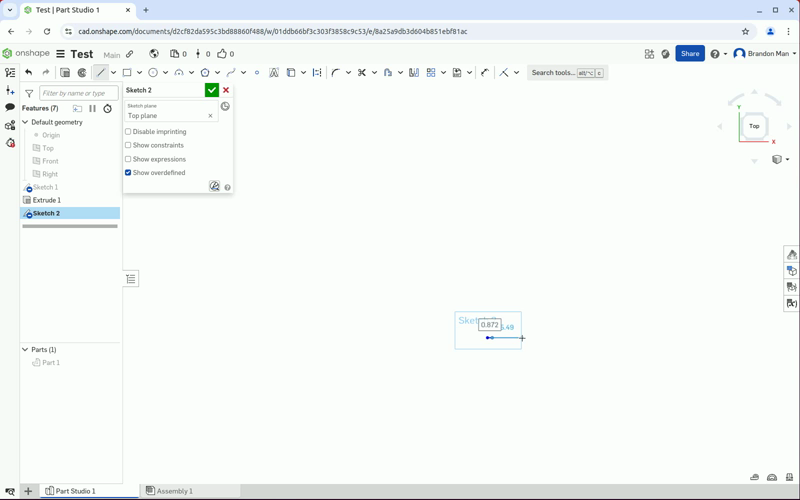
mouse_move(492, 333)
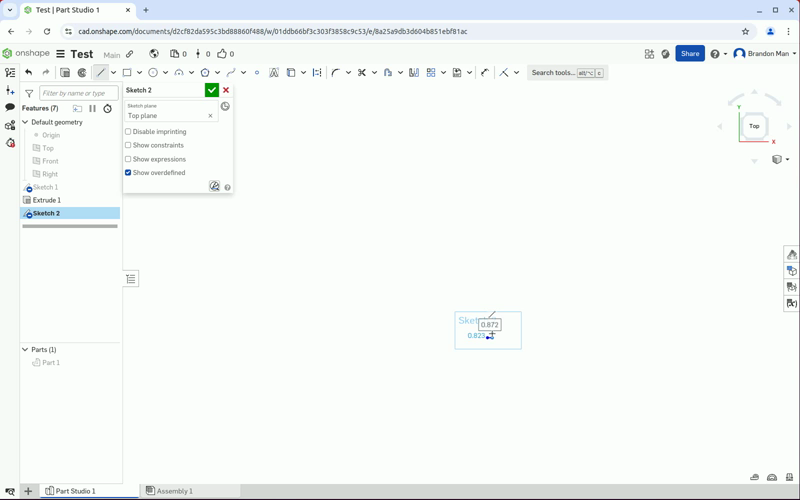
scroll(6)
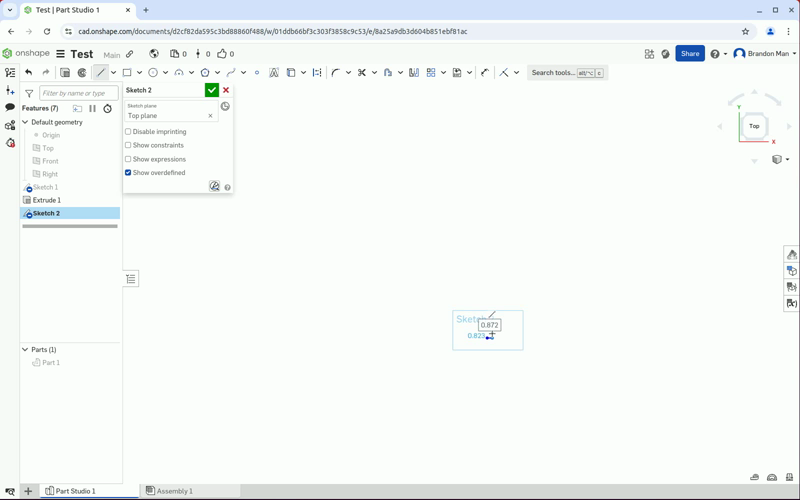
scroll(6)
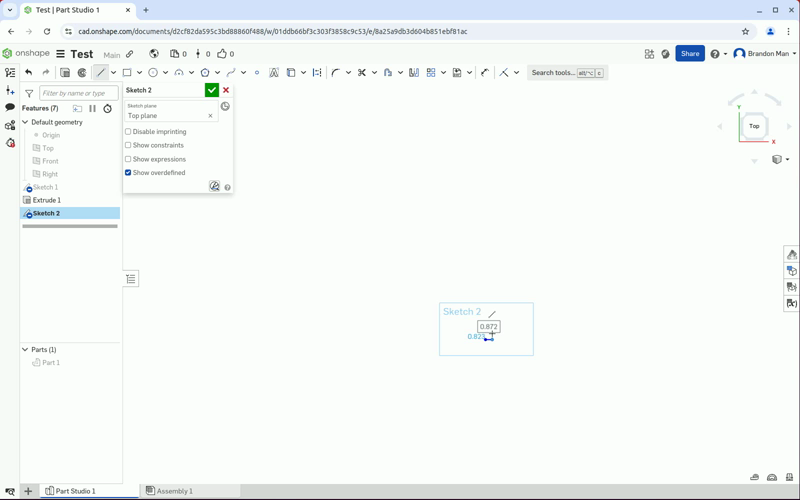
scroll(6)
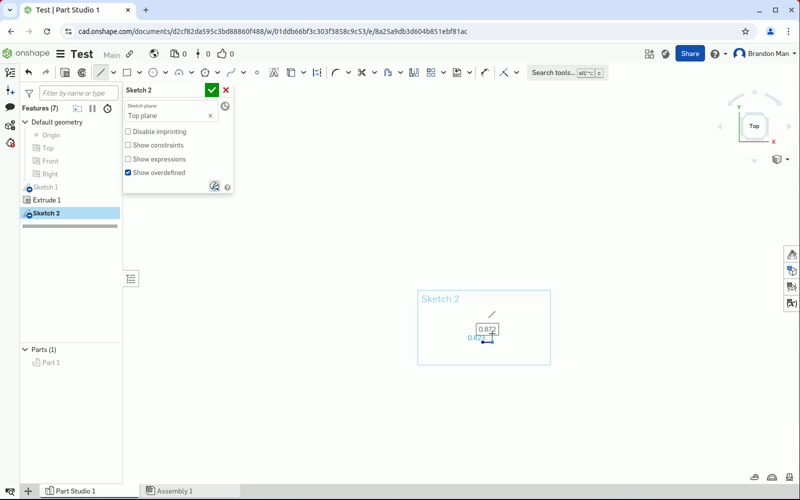
scroll(6)
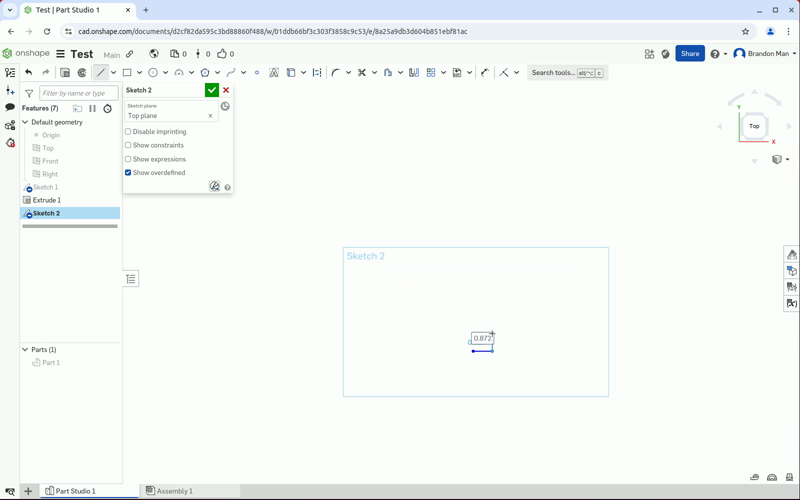
scroll(6)
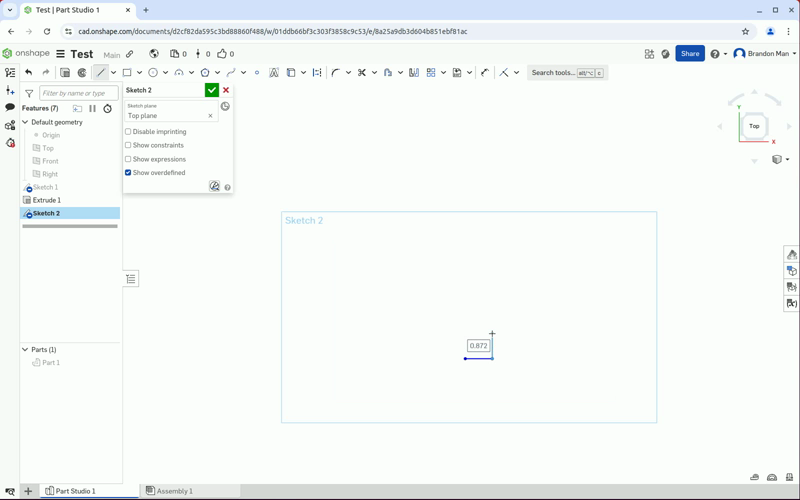
scroll(6)
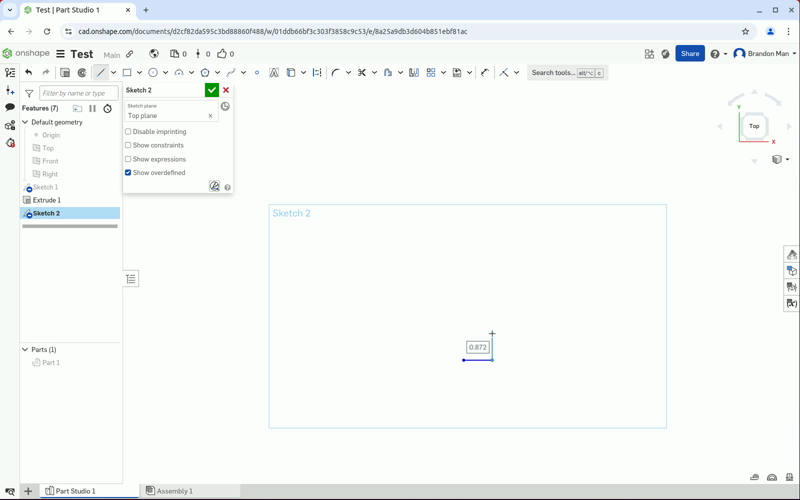
scroll(6)
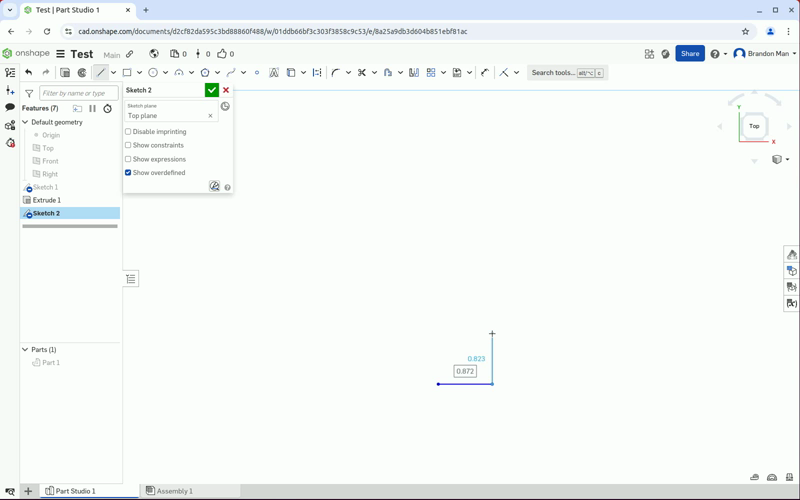
click(492, 333)
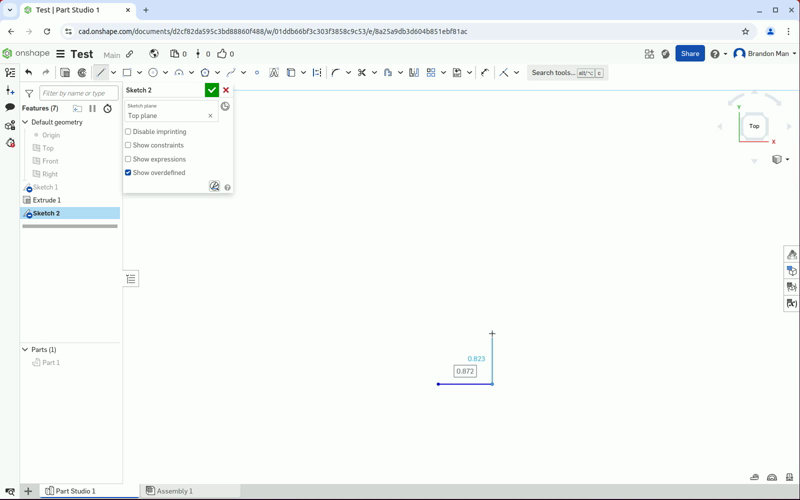
scroll(-6)
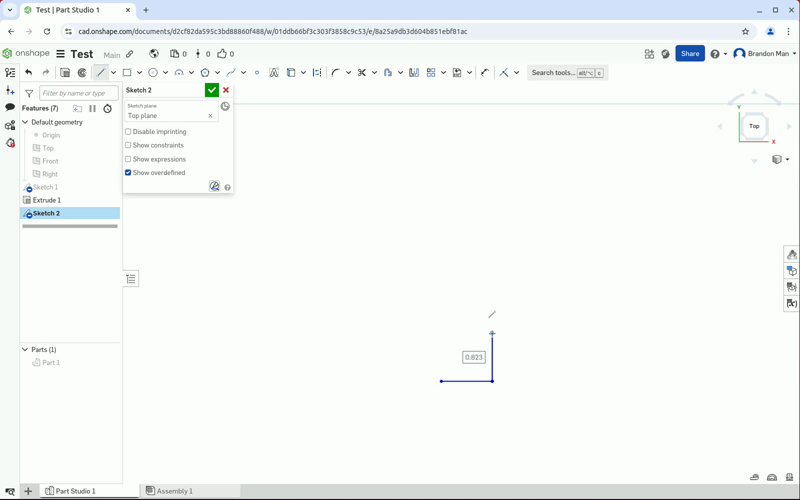
scroll(-6)
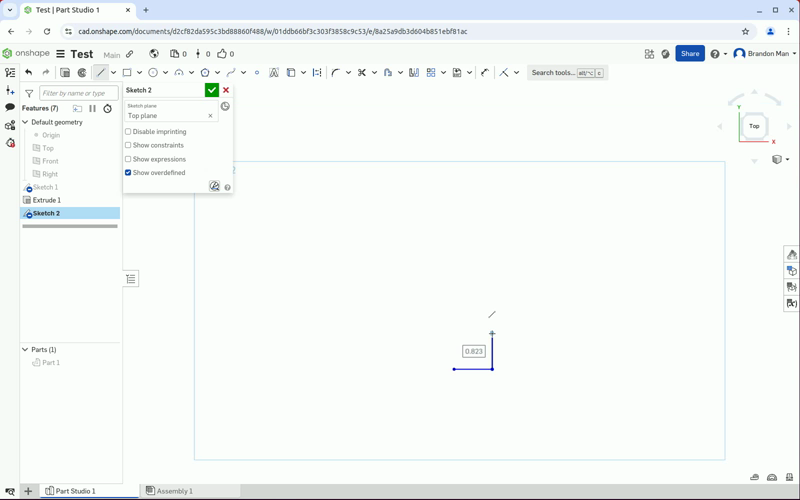
scroll(-6)
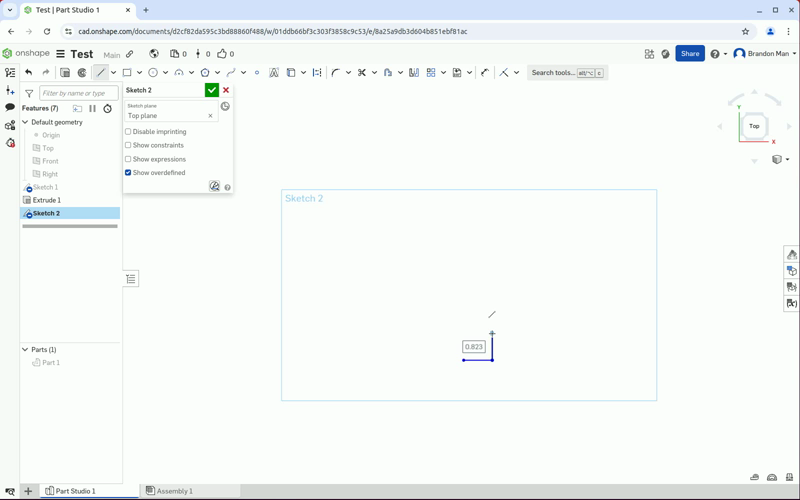
scroll(-6)
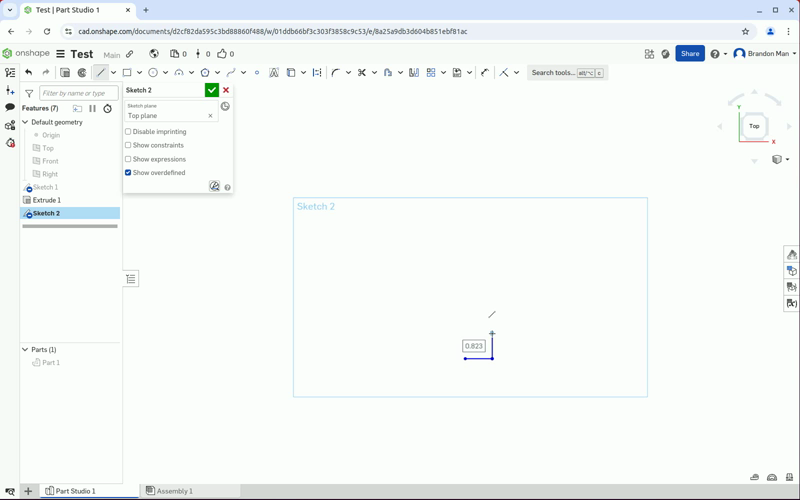
scroll(-6)
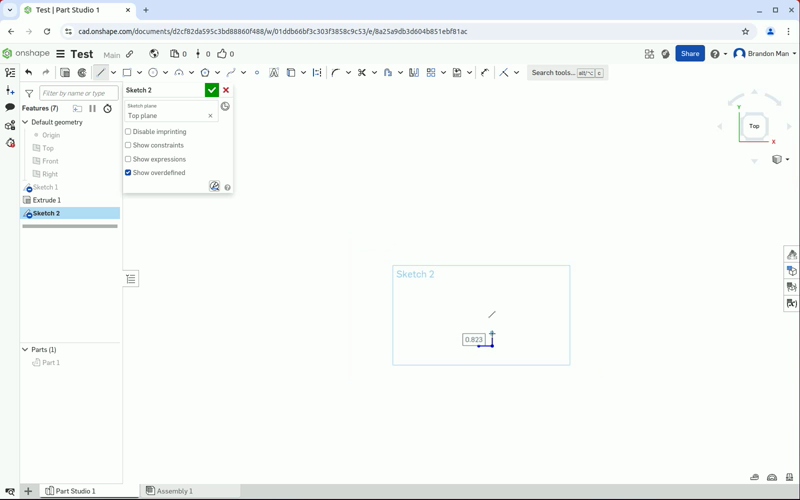
scroll(-6)
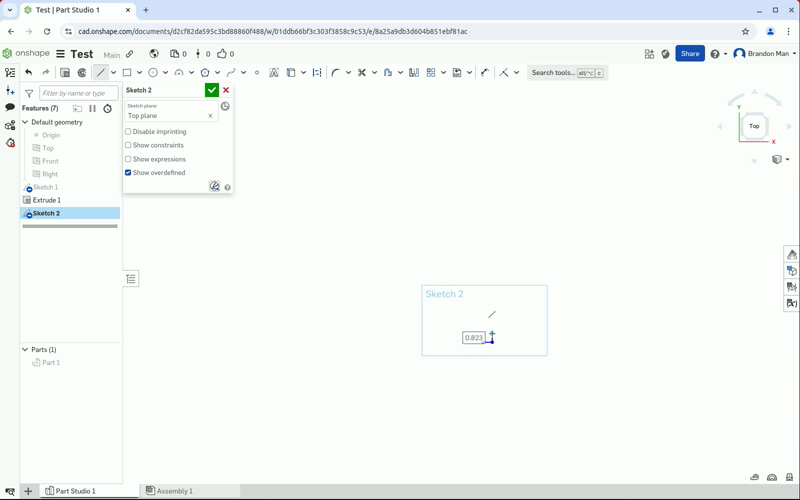
scroll(-6)
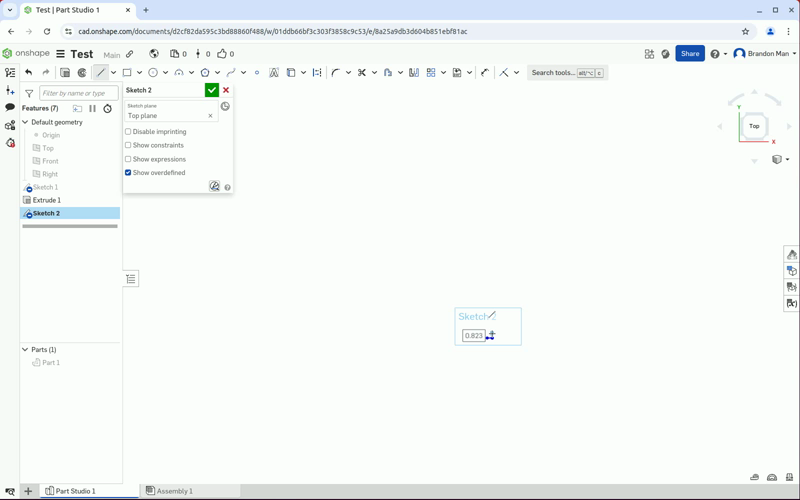
key_up(shift)
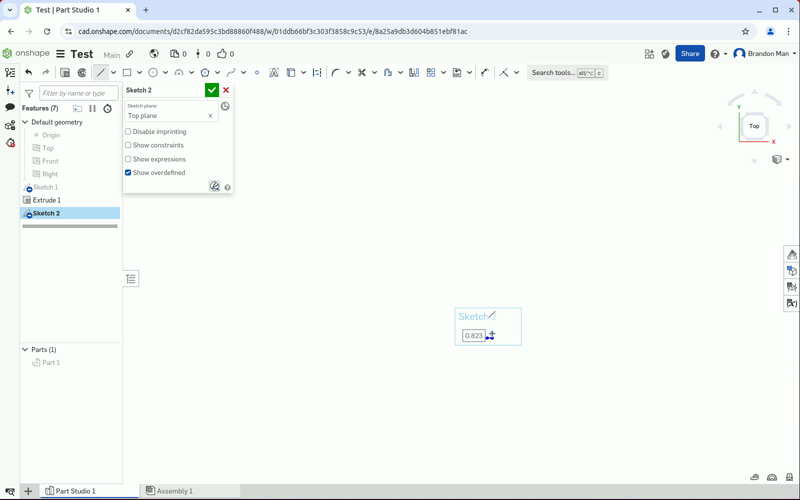
key_down(shift)
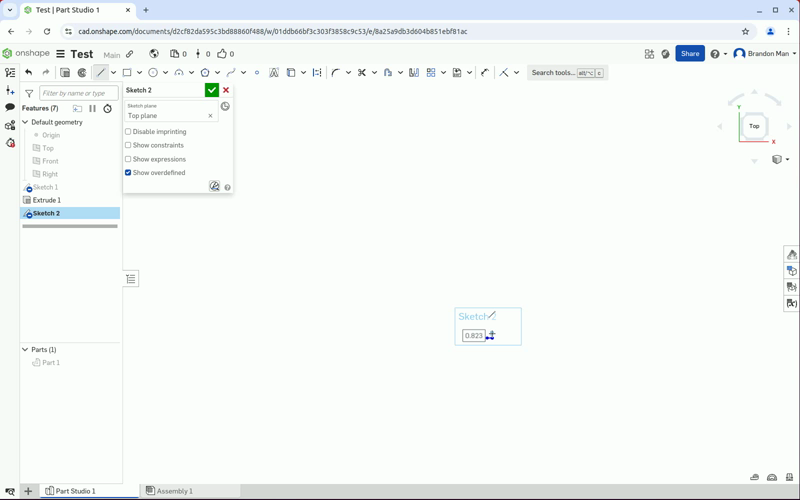
mouse_move(522, 333)
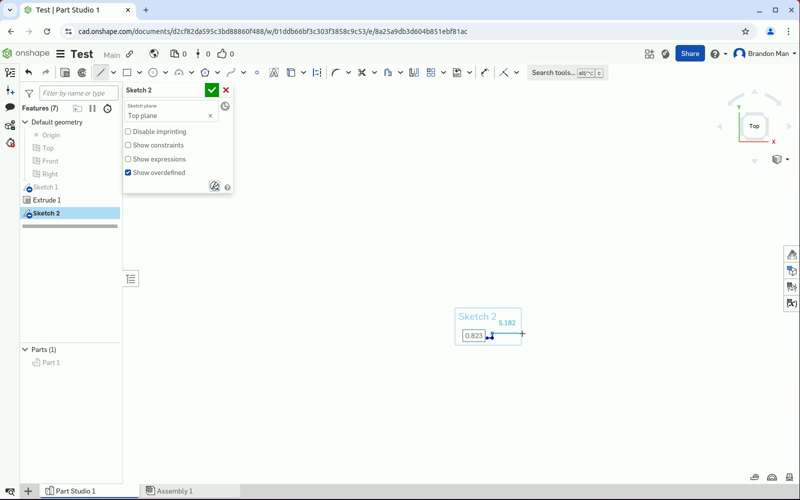
mouse_move(487, 333)
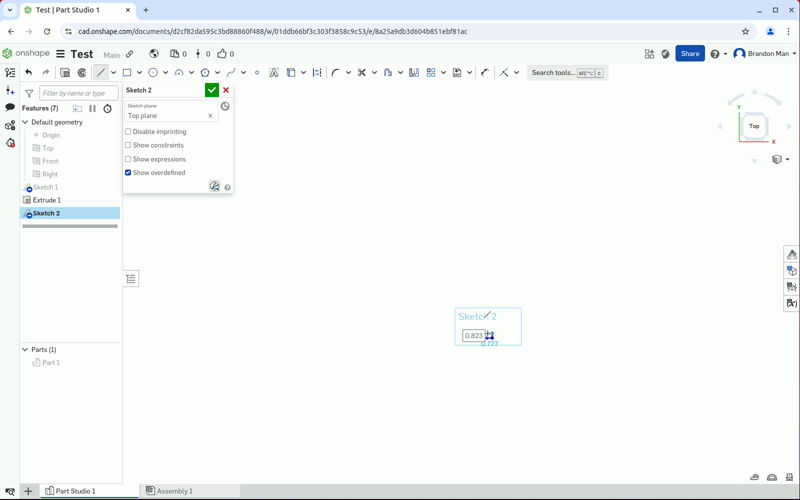
scroll(6)
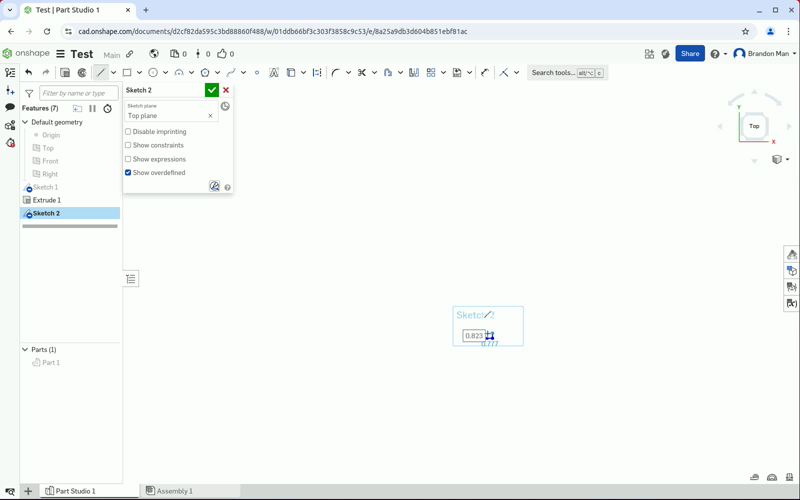
scroll(6)
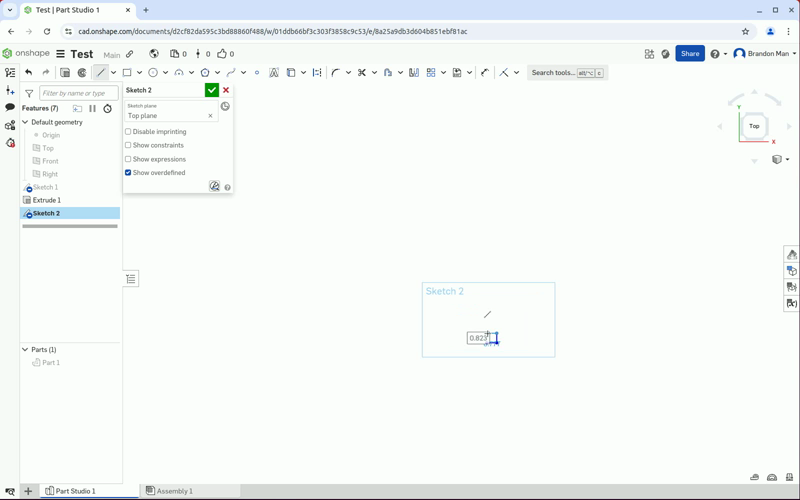
scroll(6)
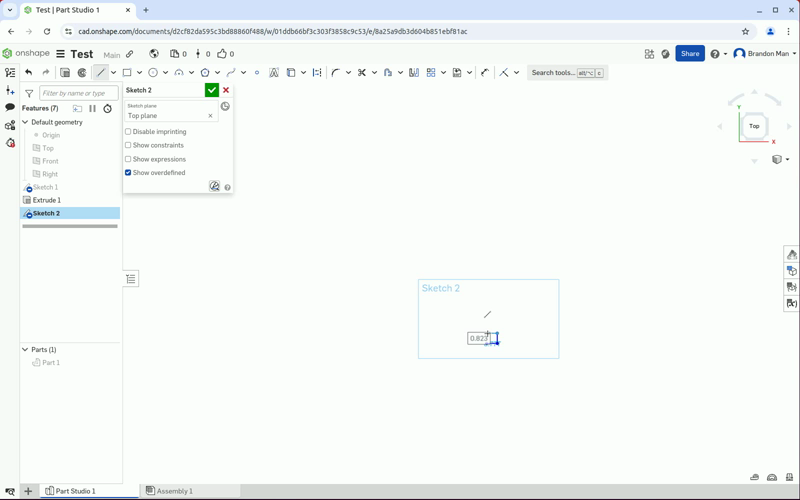
scroll(6)
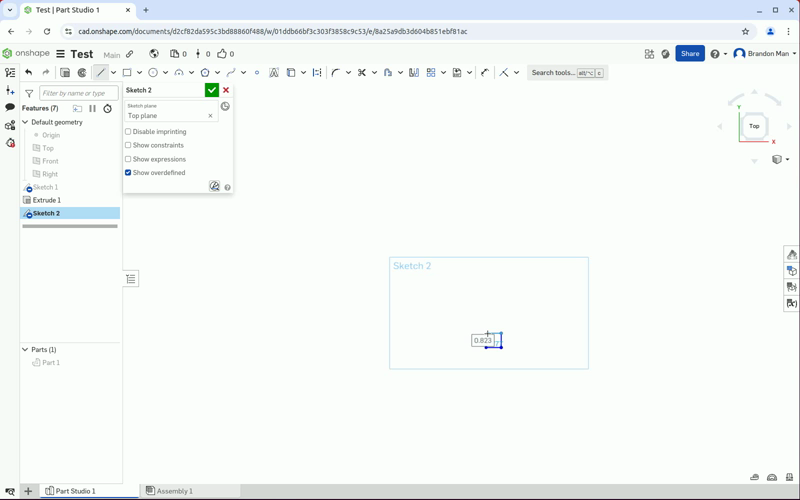
scroll(6)
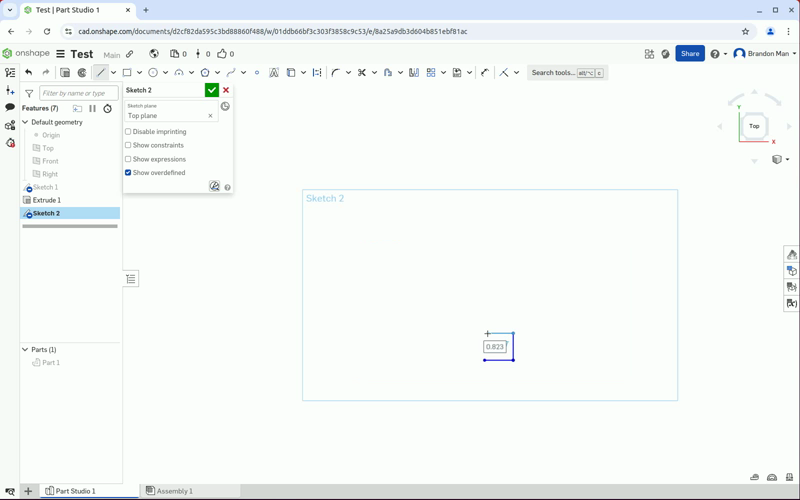
scroll(6)
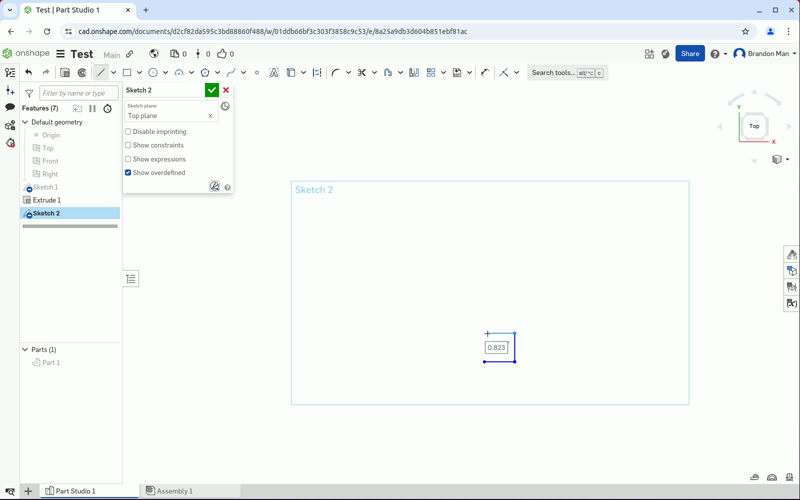
scroll(6)
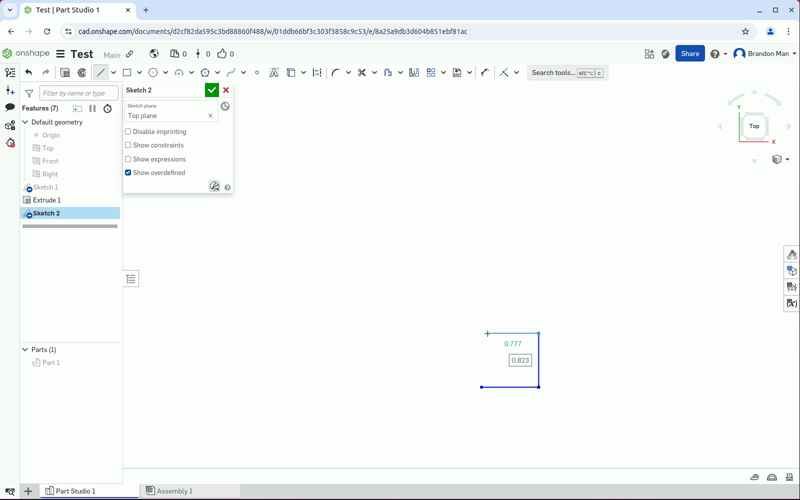
click(487, 333)
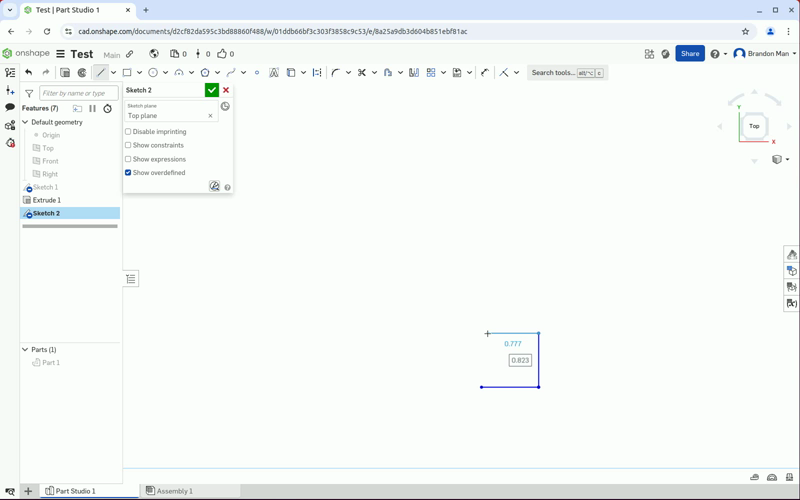
scroll(-6)
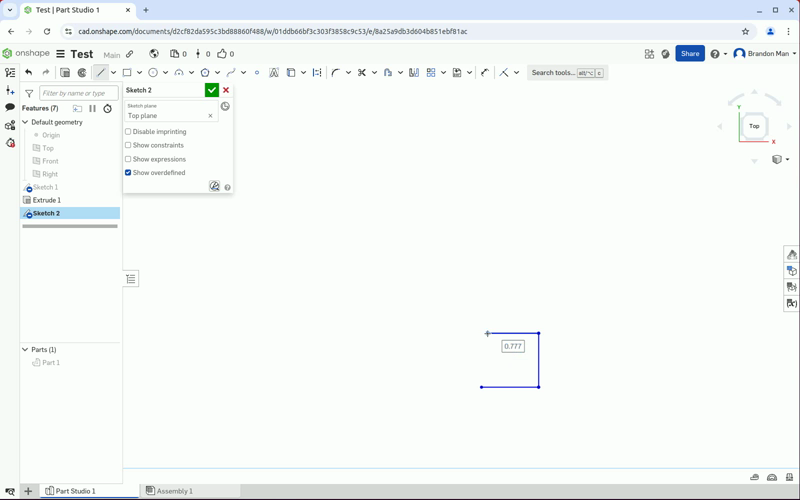
scroll(-6)
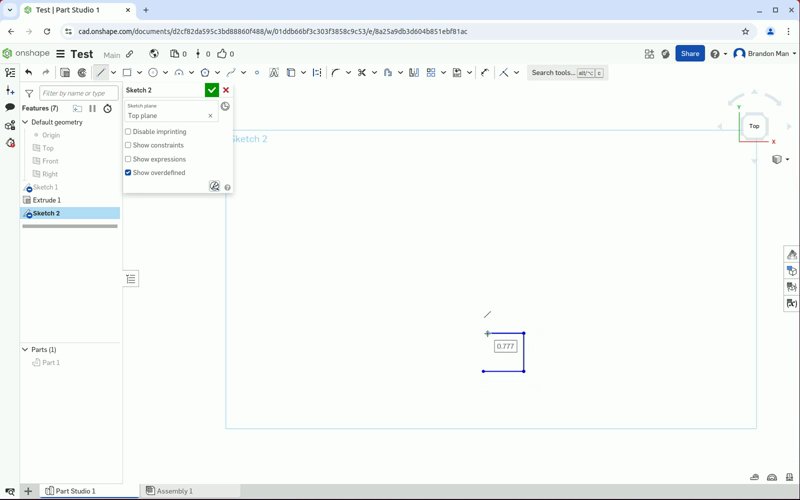
scroll(-6)
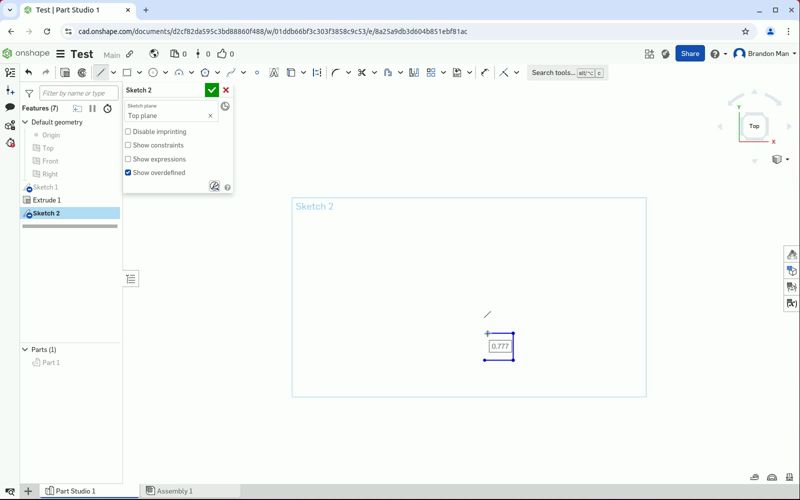
scroll(-6)
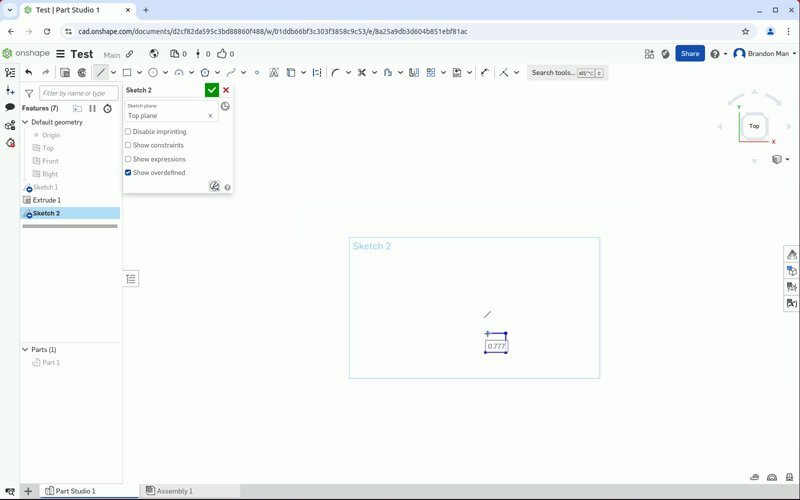
scroll(-6)
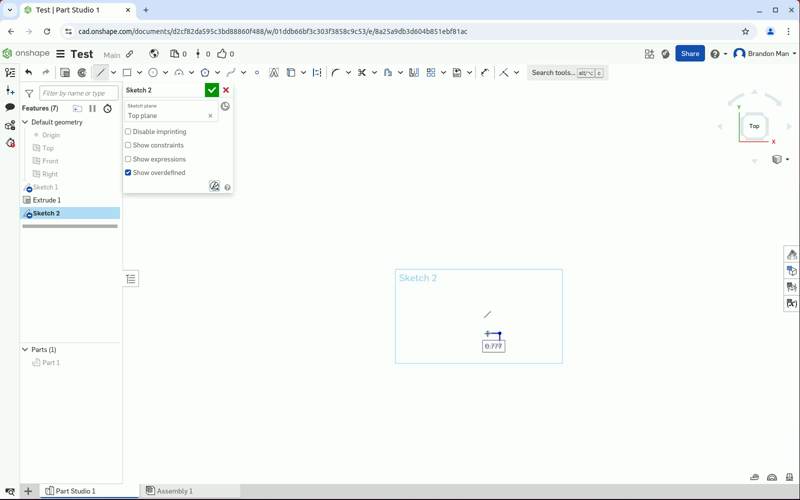
scroll(-6)
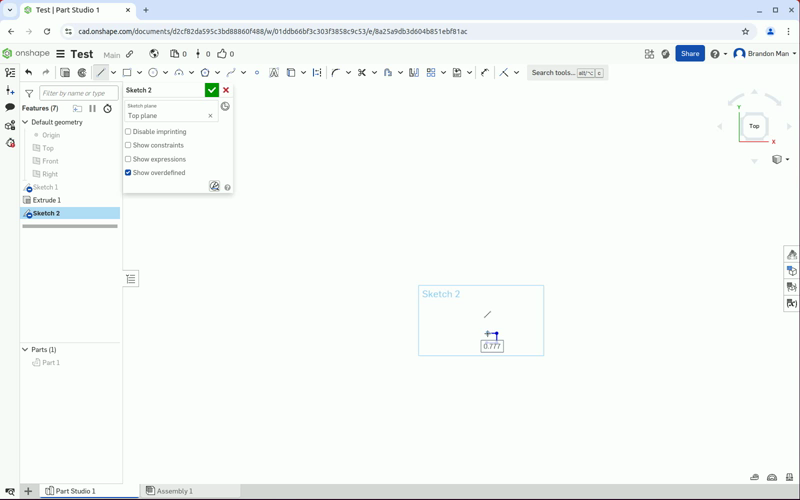
scroll(-6)
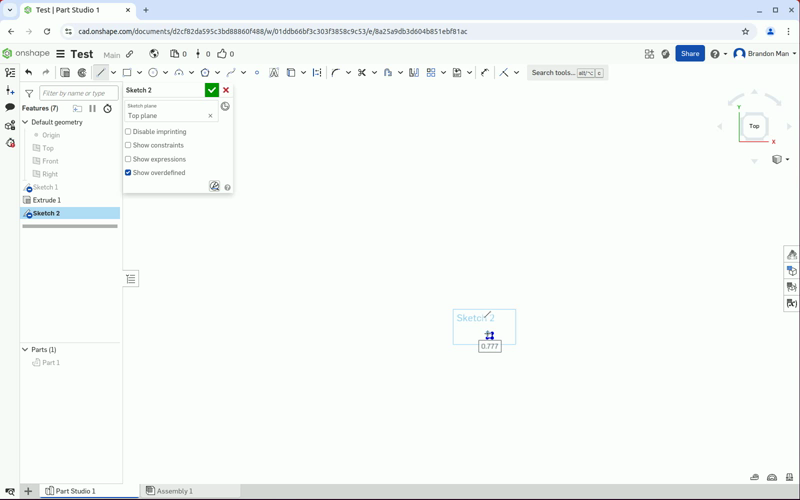
key_up(shift)
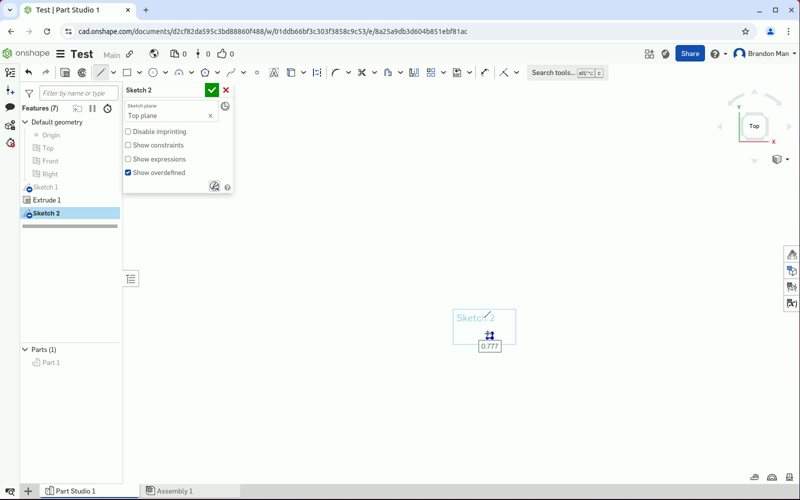
mouse_move(517, 333)
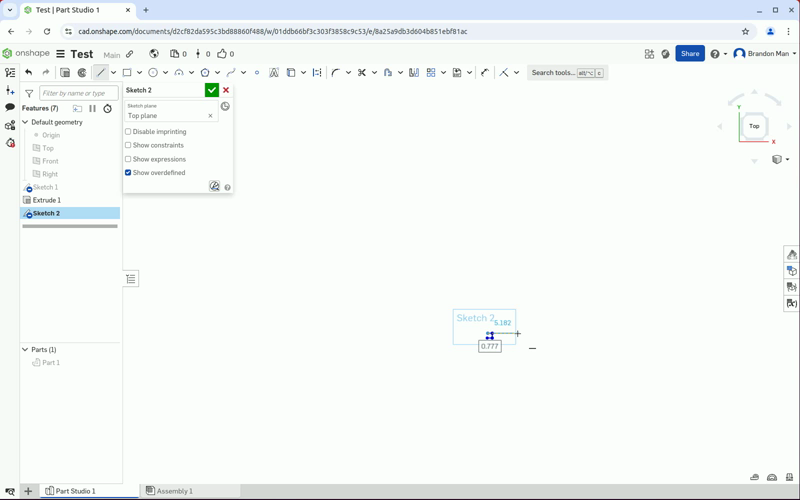
key_down(shift)
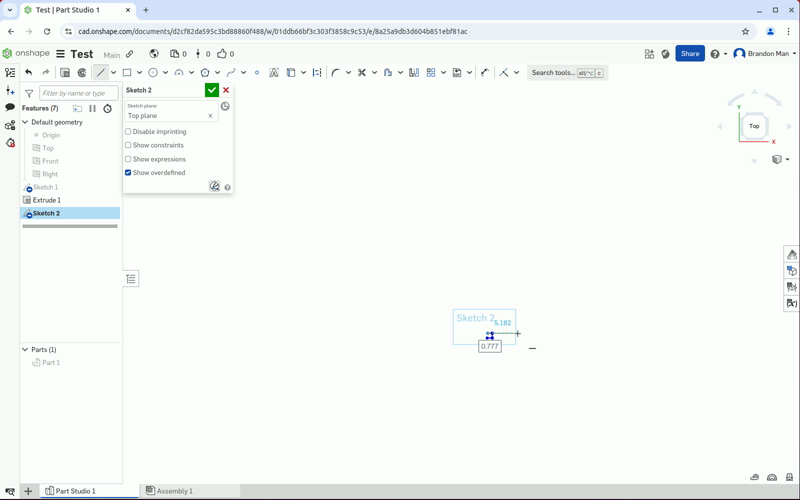
mouse_move(487, 337)
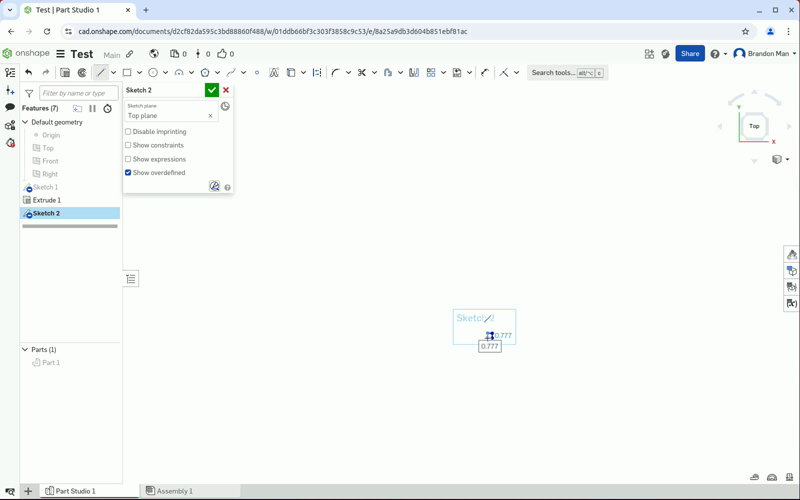
scroll(6)
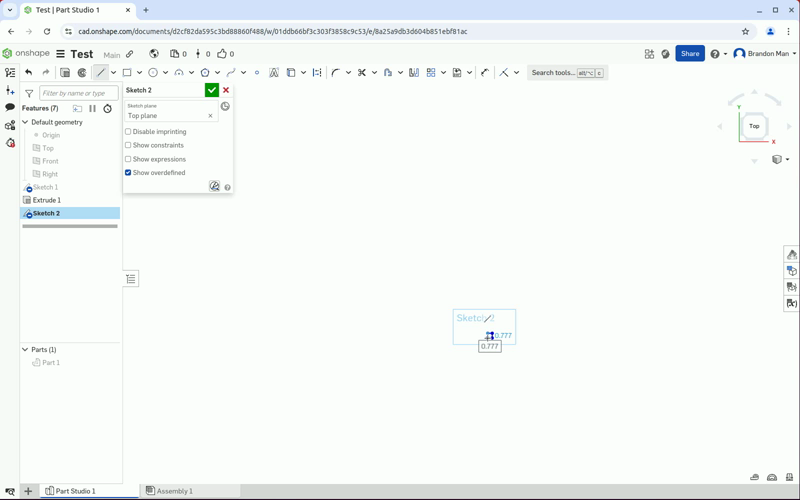
scroll(6)
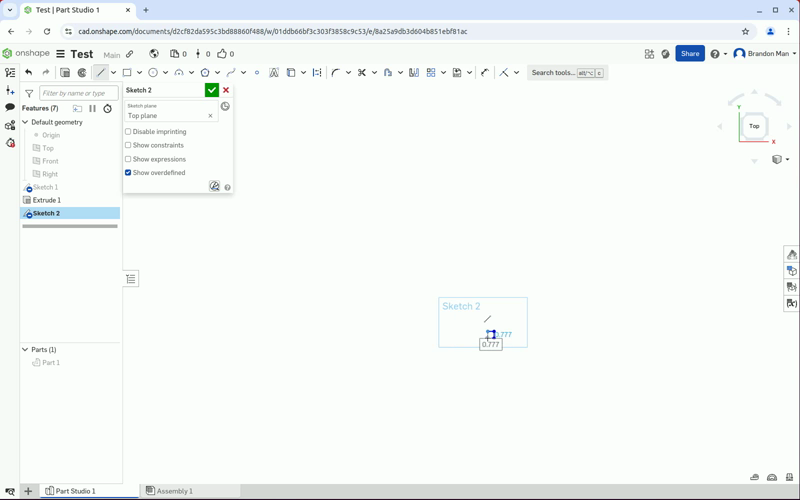
scroll(6)
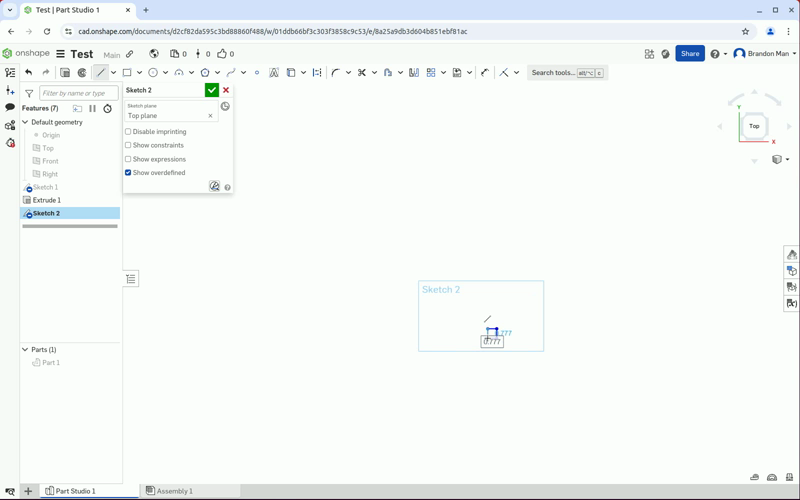
scroll(6)
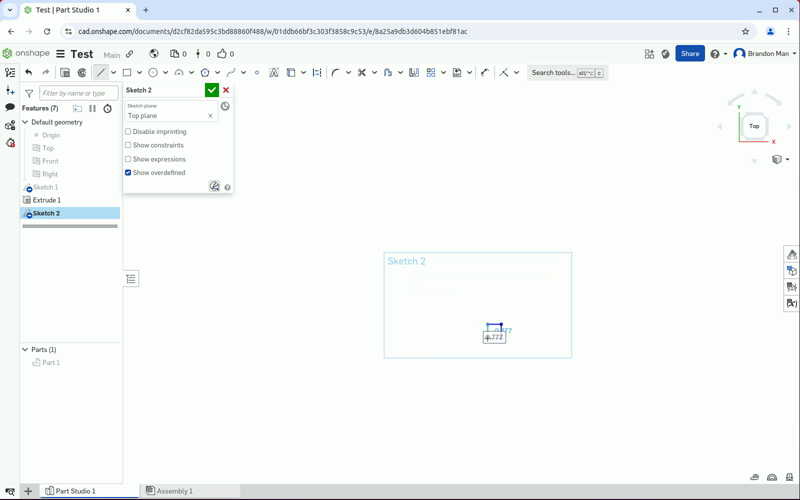
scroll(6)
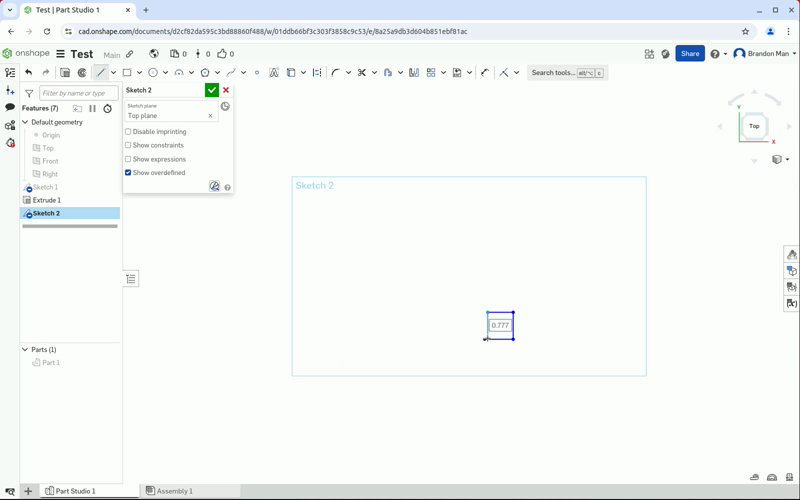
scroll(6)
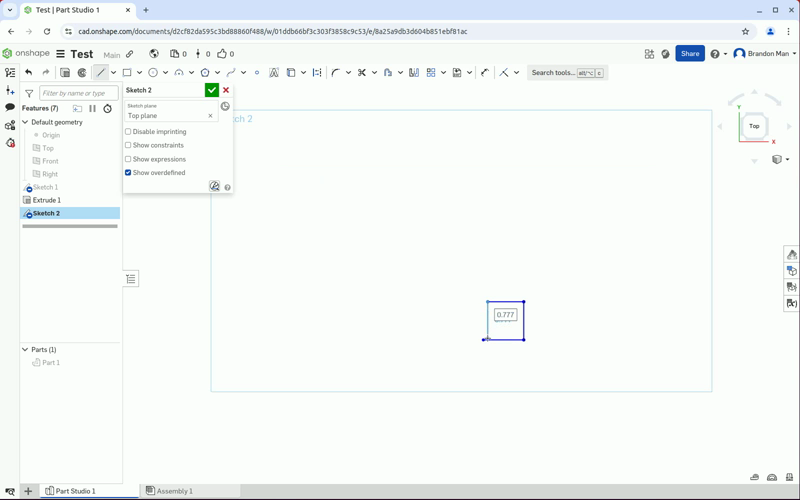
scroll(6)
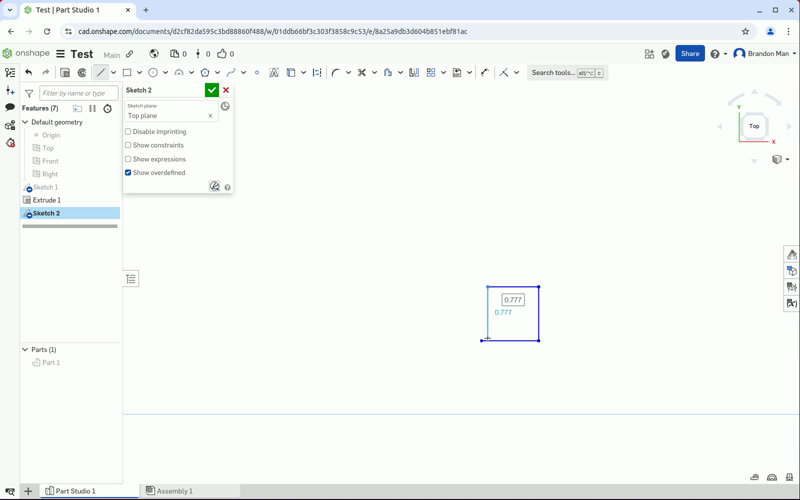
key_up(shift)
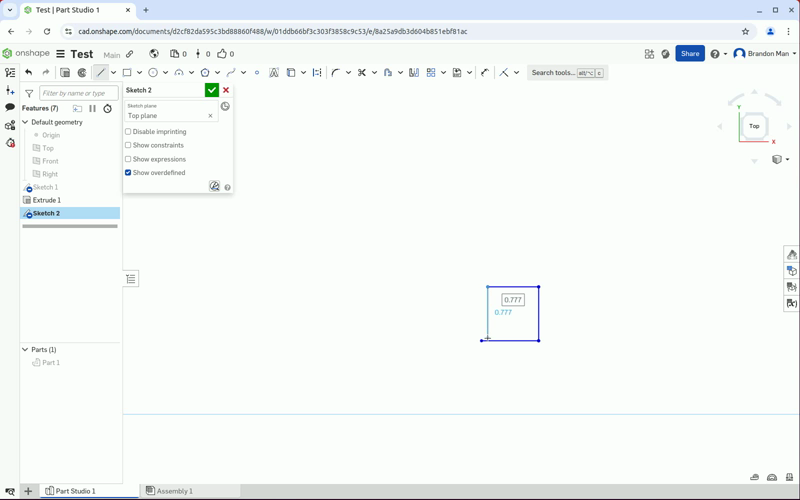
click(487, 337)
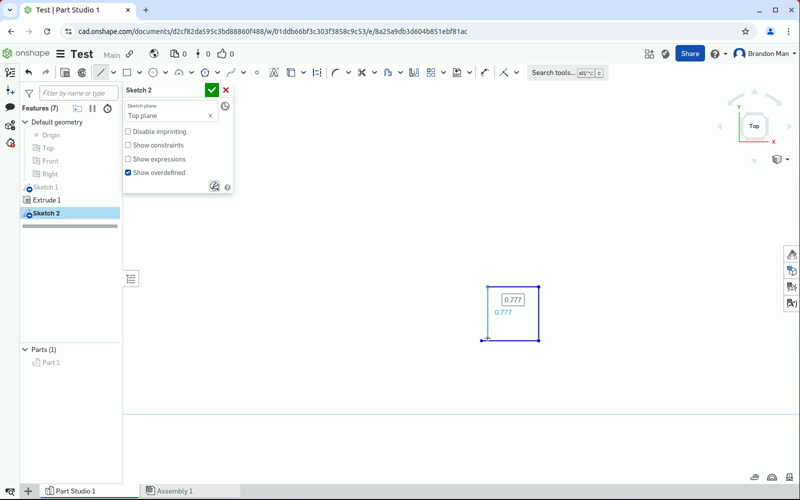
scroll(-6)
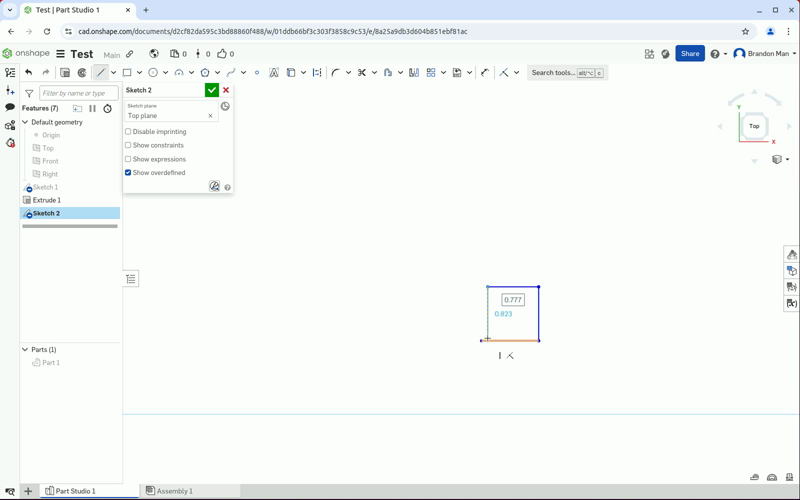
scroll(-6)
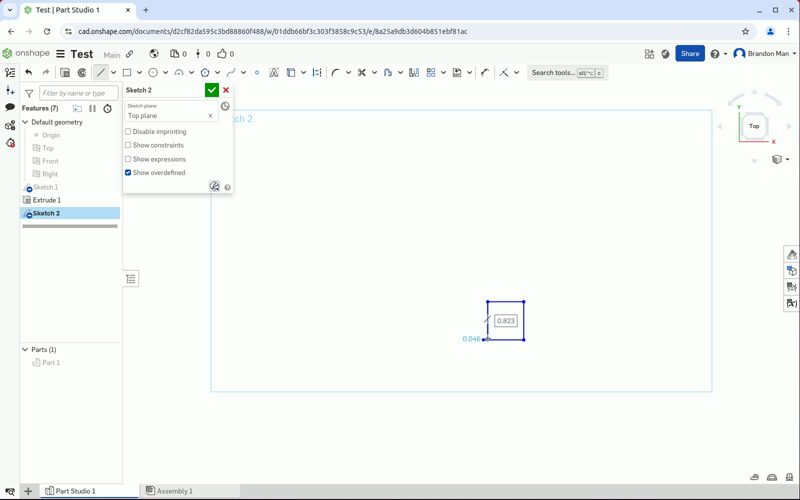
scroll(-6)
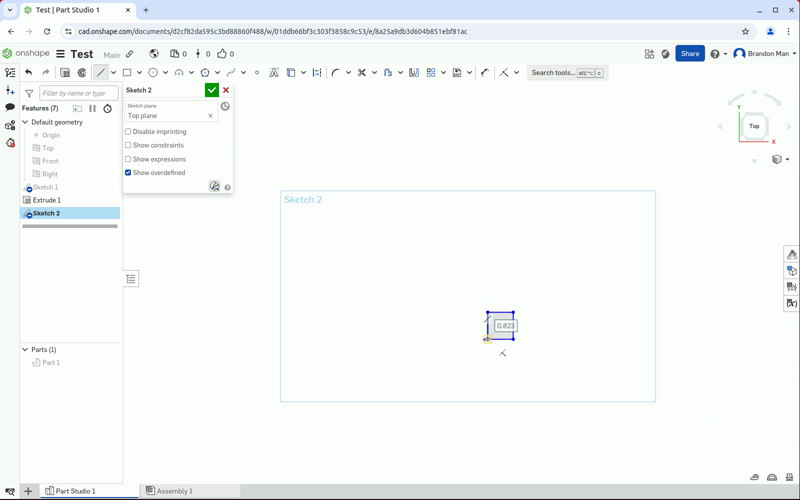
scroll(-6)
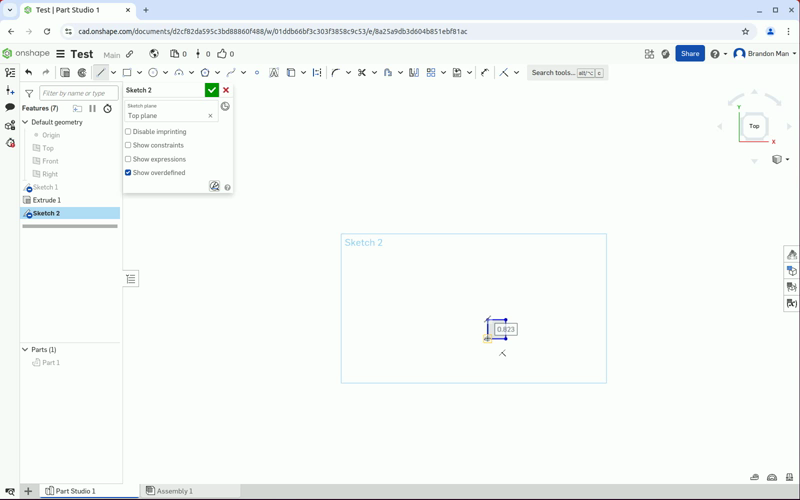
scroll(-6)
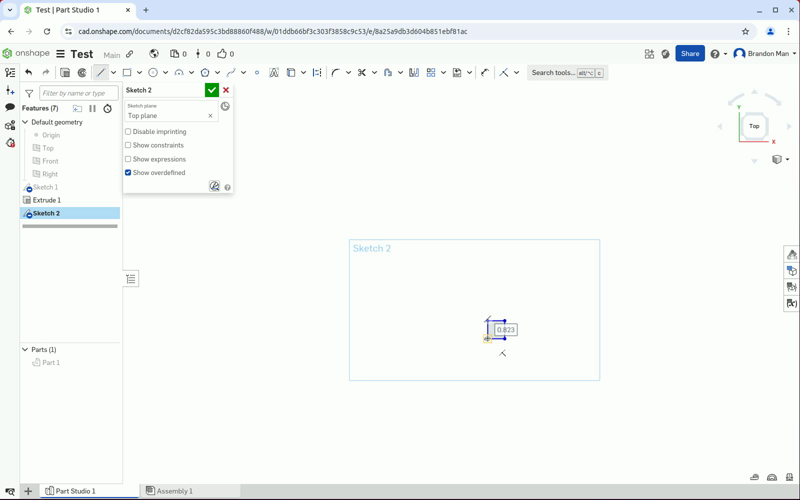
scroll(-6)
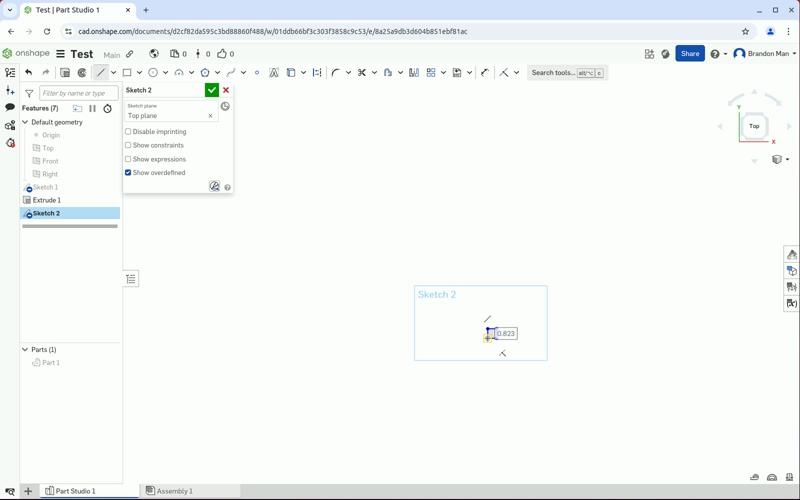
scroll(-6)
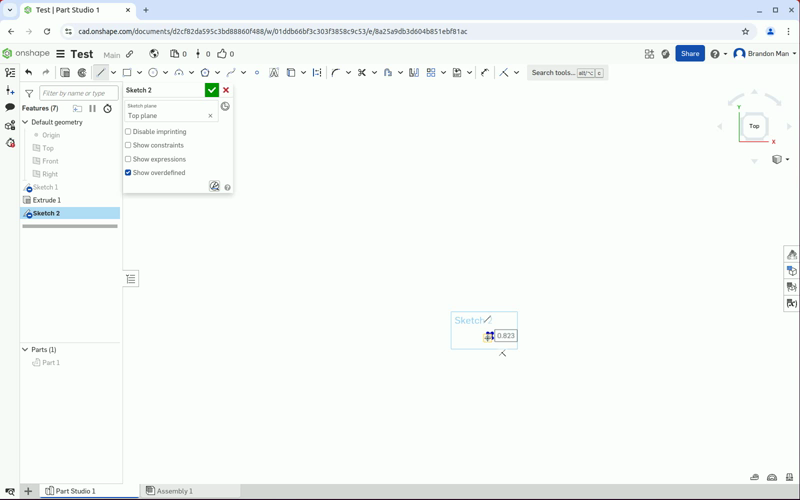
key(esc)
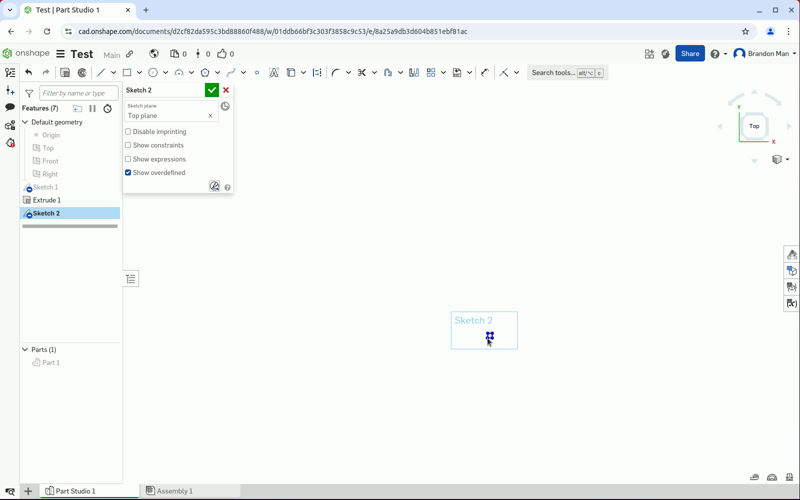
mouse_move(491, 337)
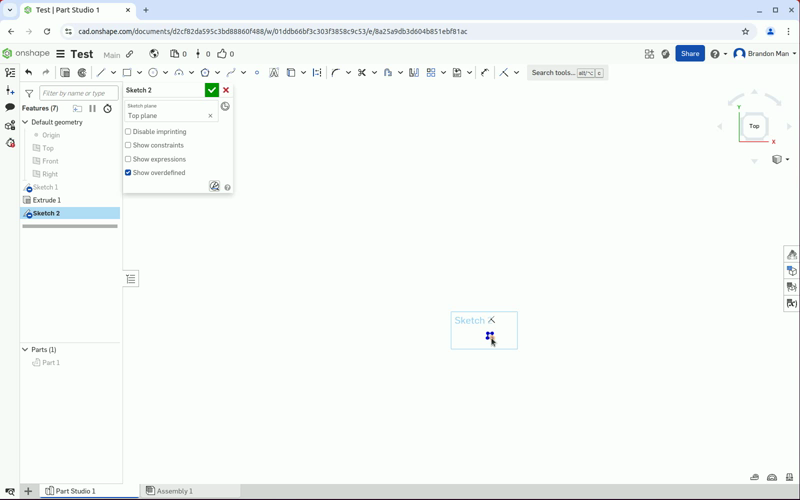
scroll(6)
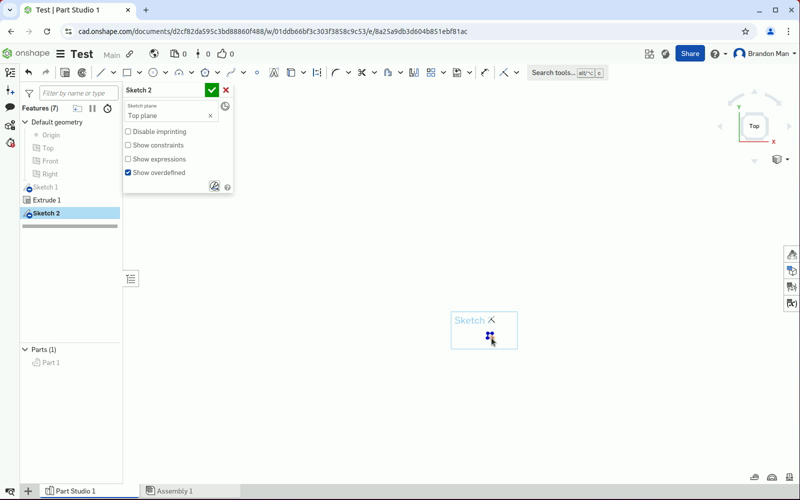
scroll(6)
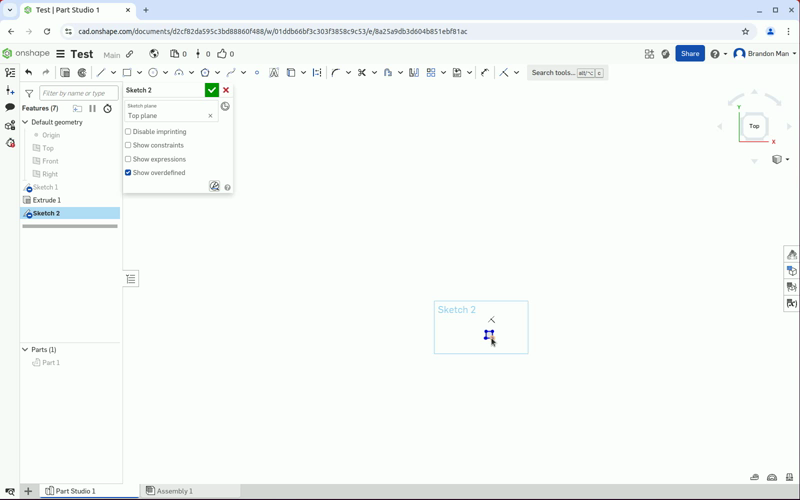
scroll(6)
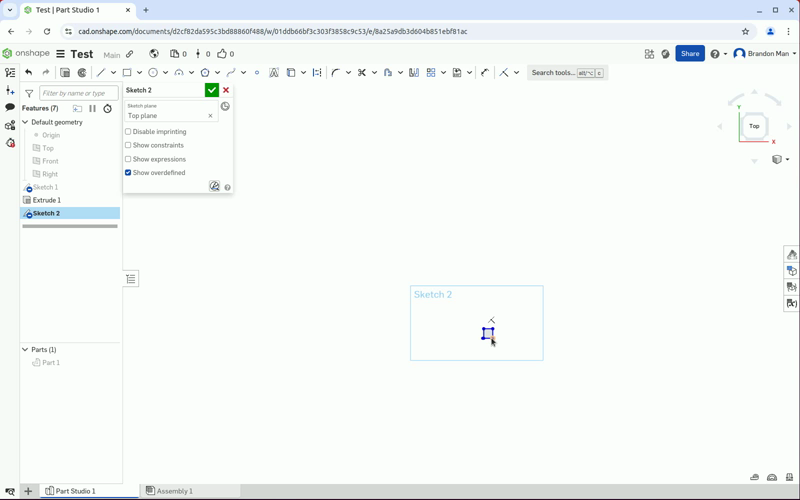
scroll(6)
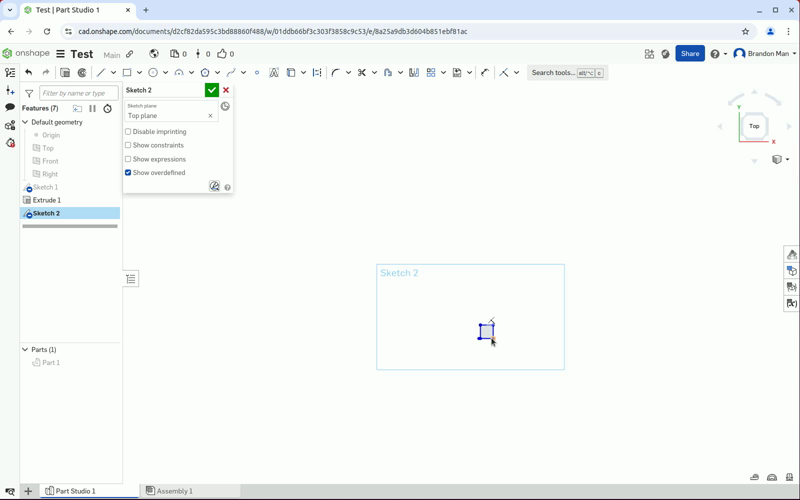
scroll(6)
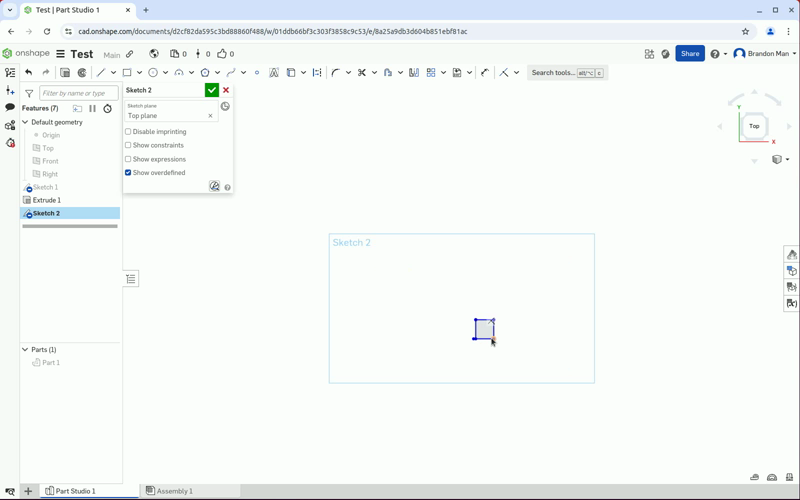
scroll(6)
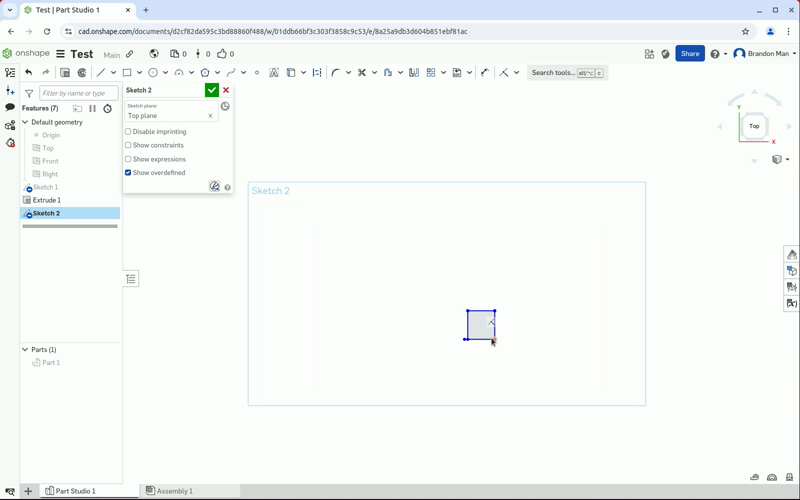
scroll(6)
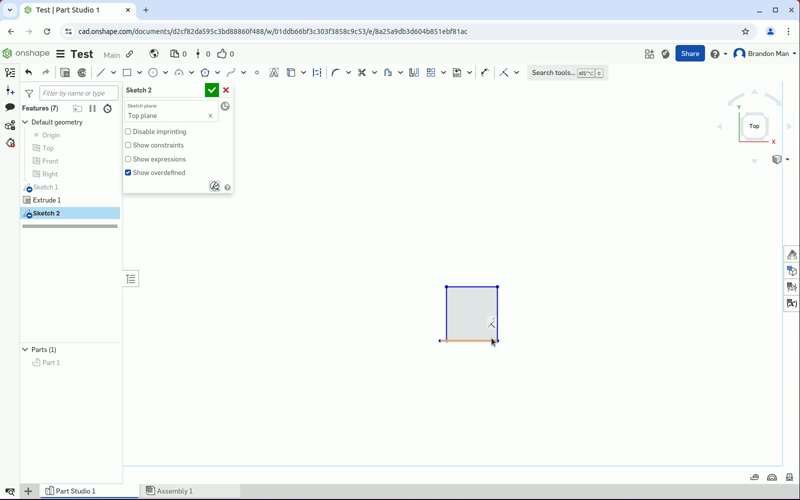
click(491, 337)
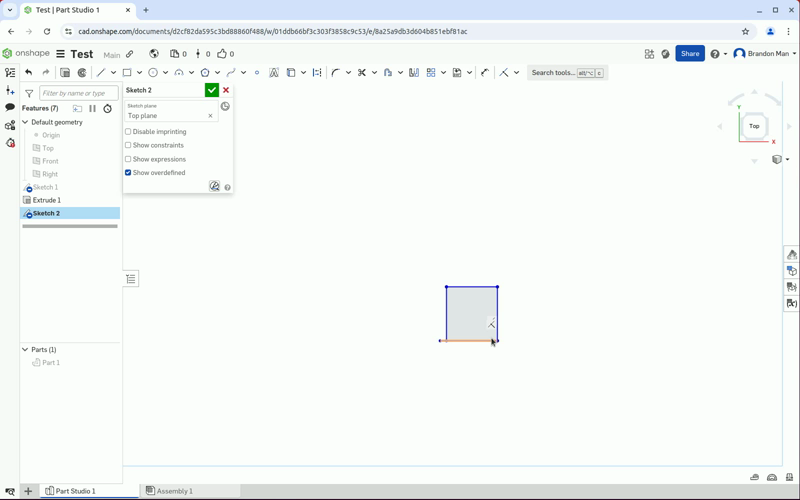
scroll(-6)
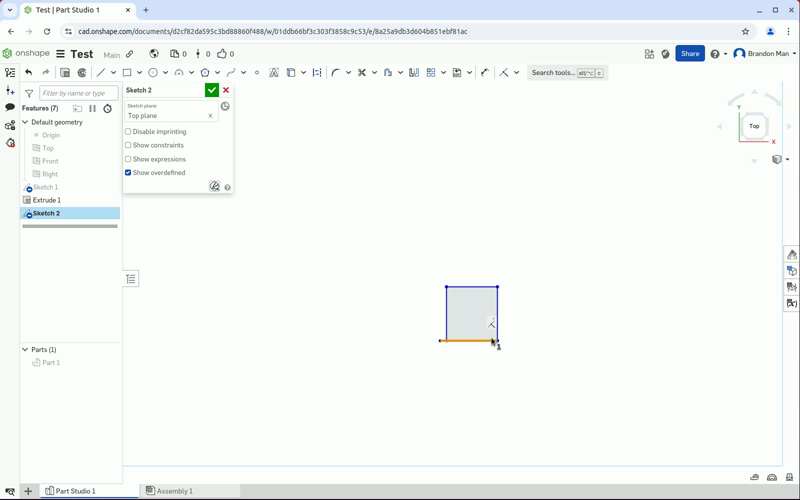
scroll(-6)
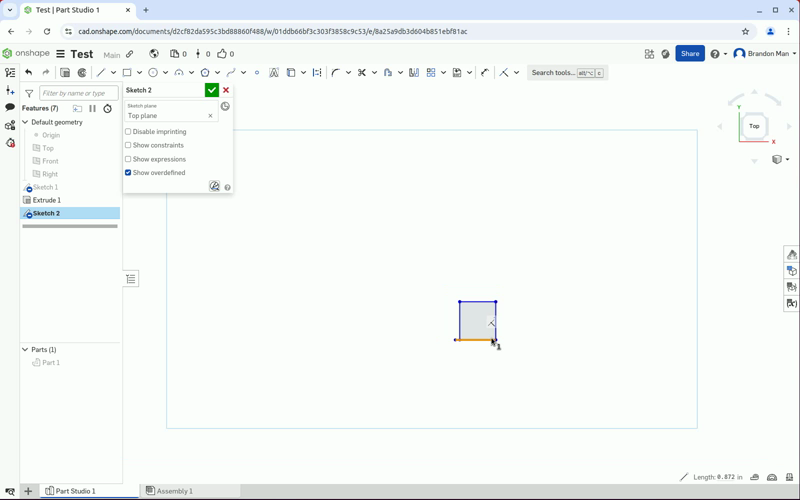
scroll(-6)
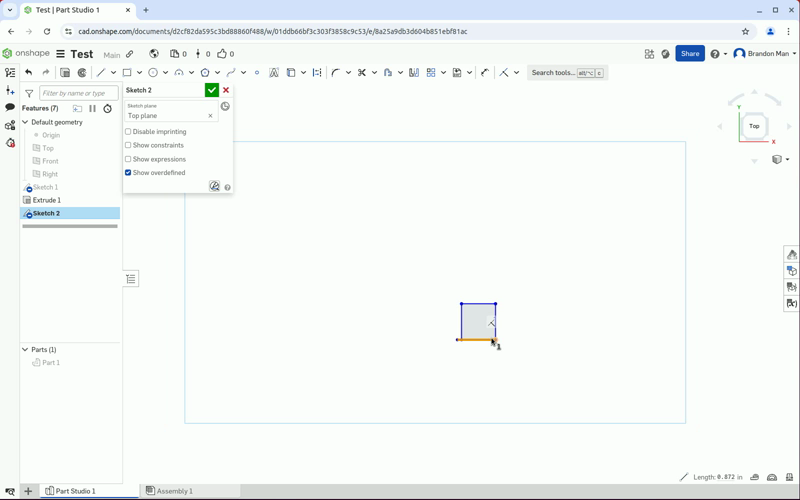
scroll(-6)
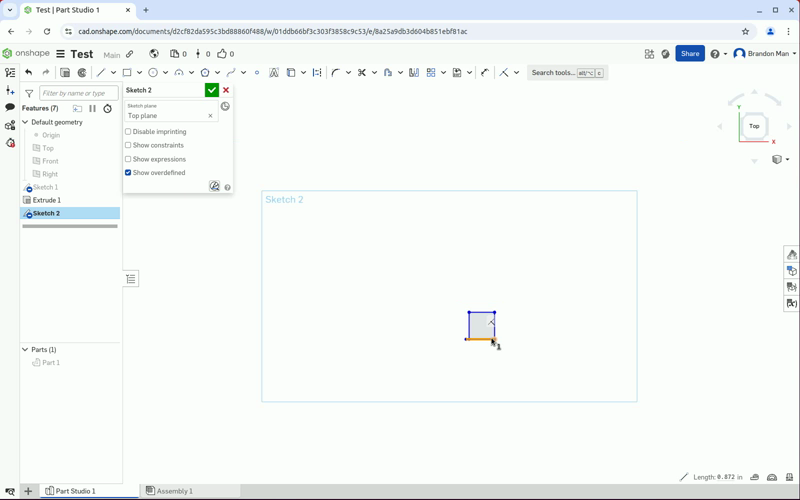
scroll(-6)
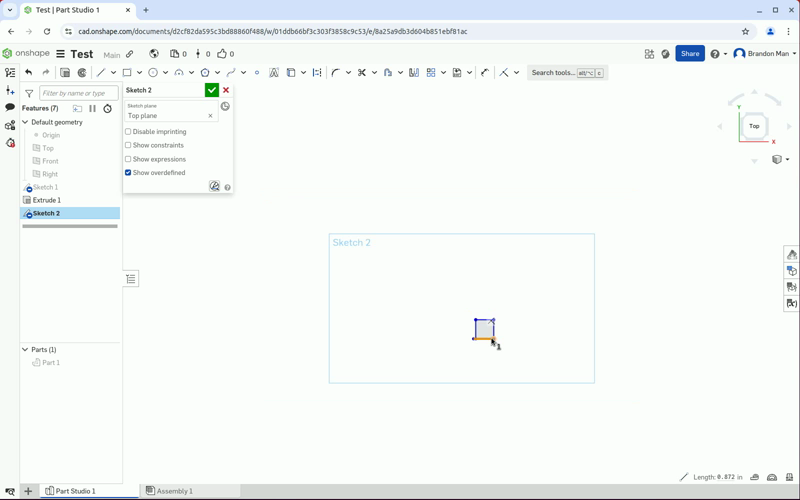
scroll(-6)
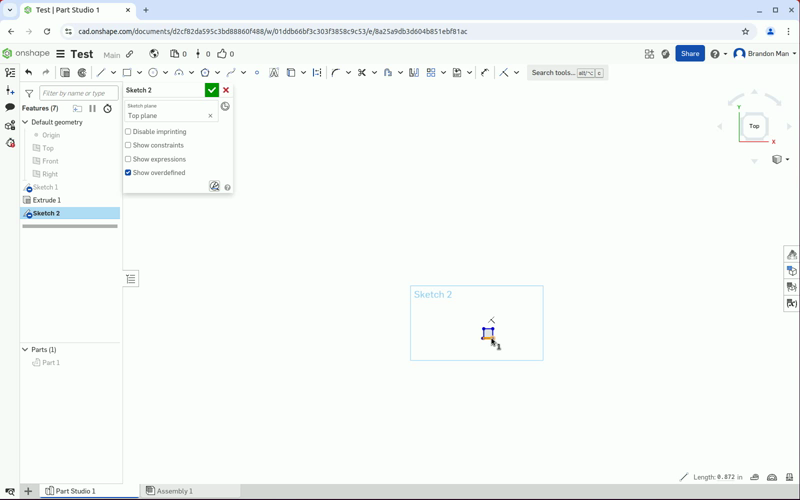
scroll(-6)
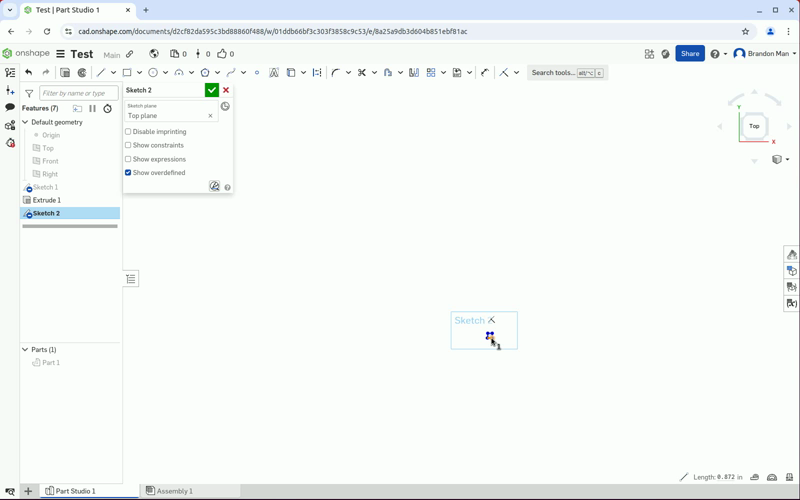
mouse_move(73, 352)
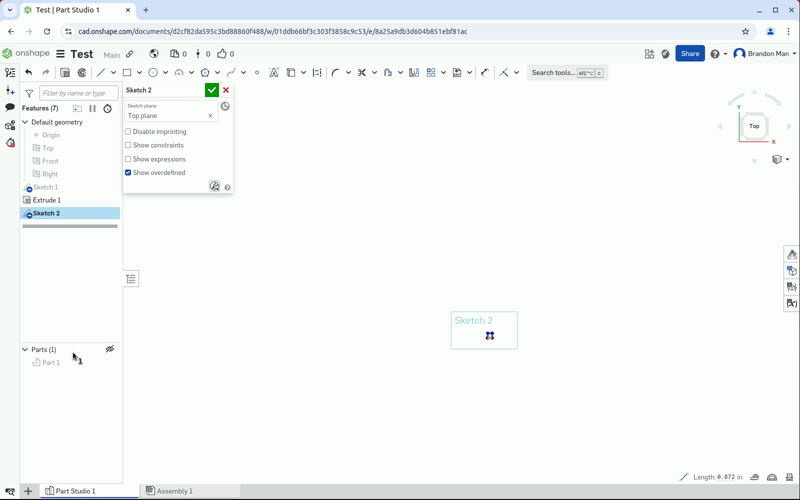
key(shift+y)
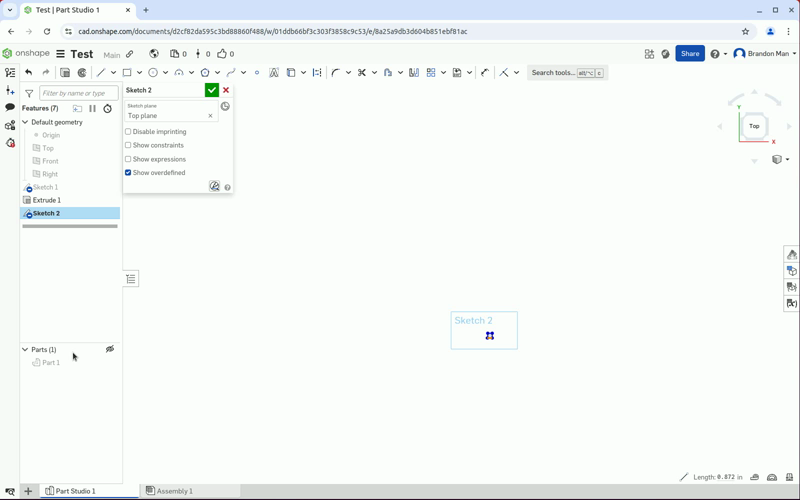
key(shift+e)
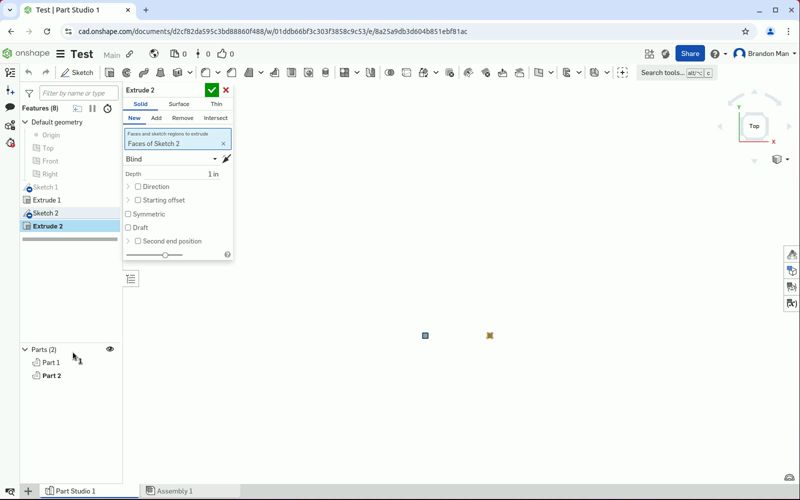
mouse_move(143, 106)
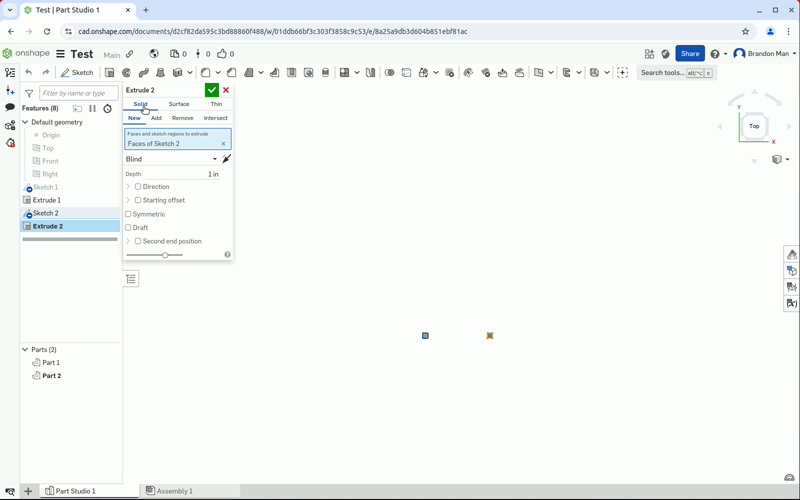
click(143, 106)
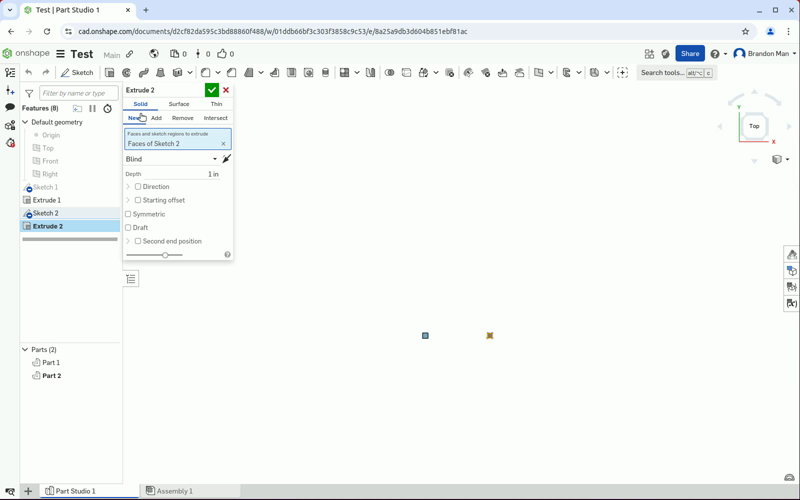
mouse_move(137, 120)
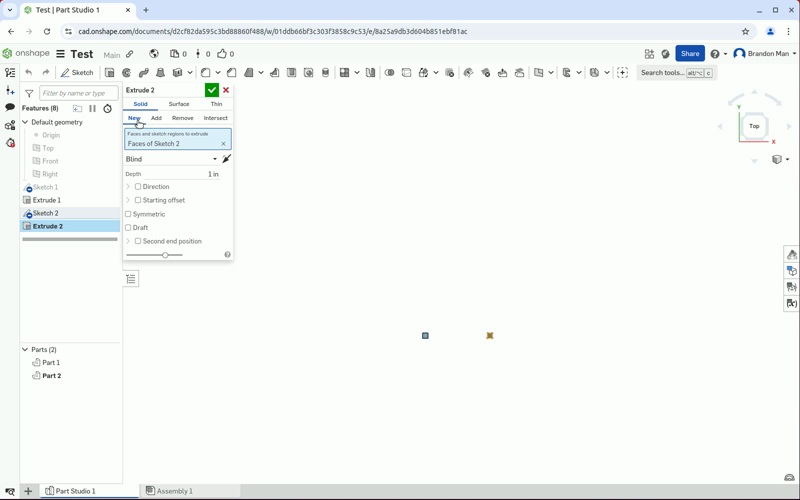
click(137, 120)
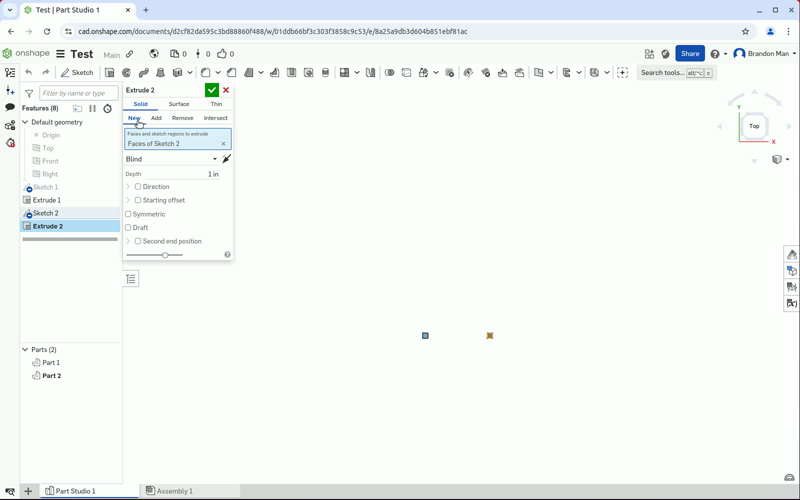
key(tab, 4)
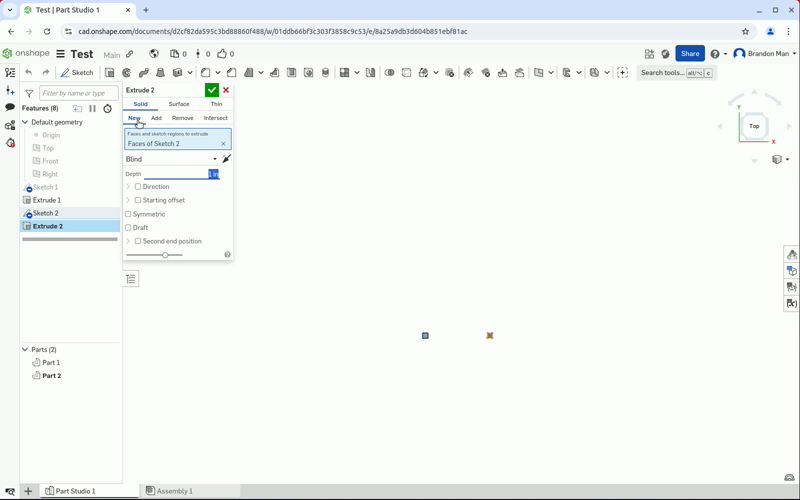
text(23.108)
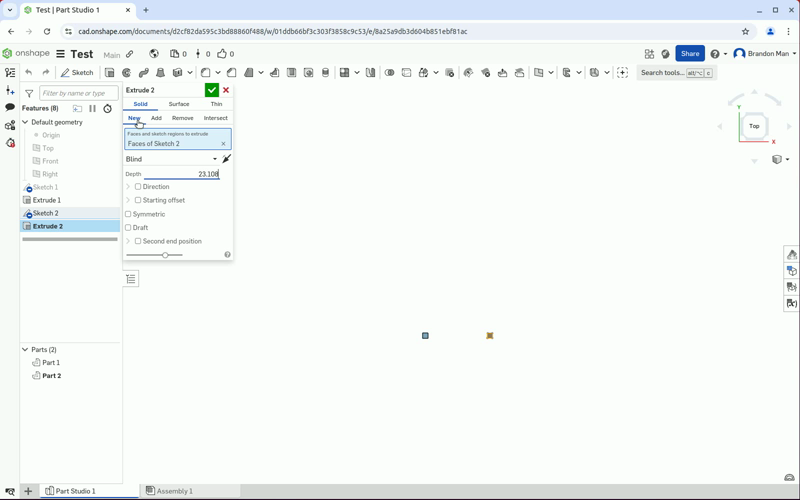
key(enter)
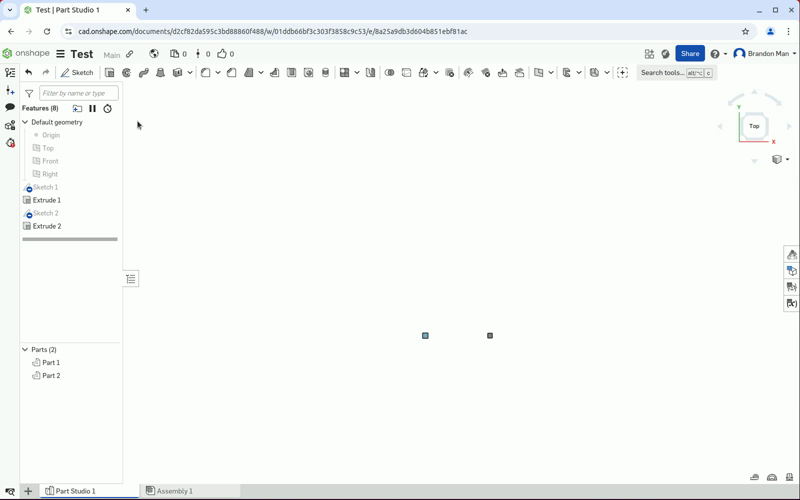
key(shift+h)
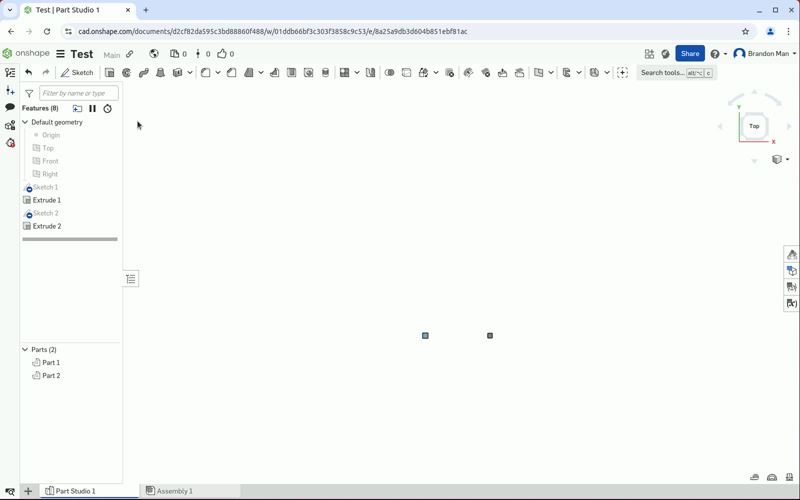
key(shift+h)
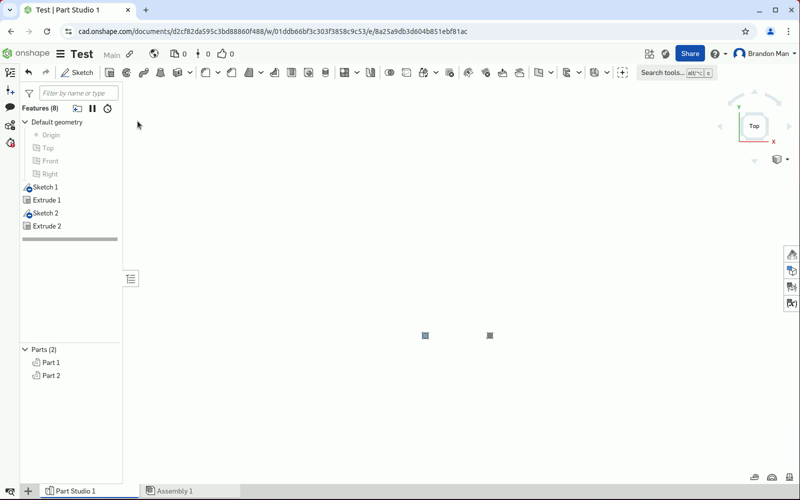
key(shift+7)
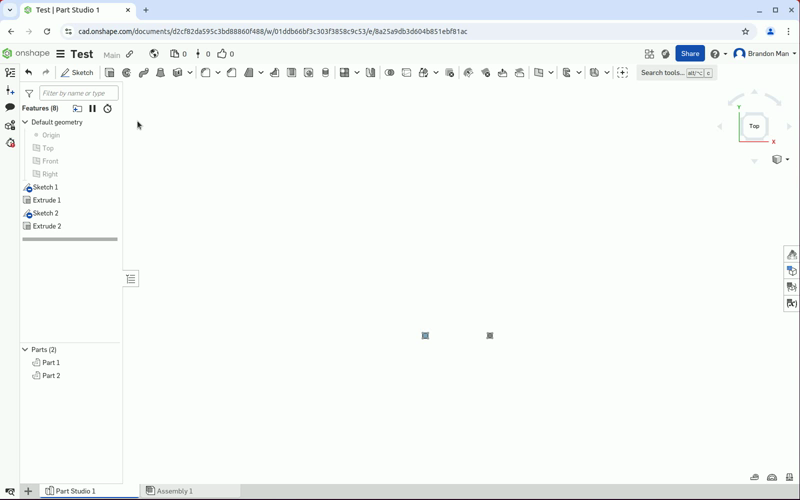
key(up, 3)
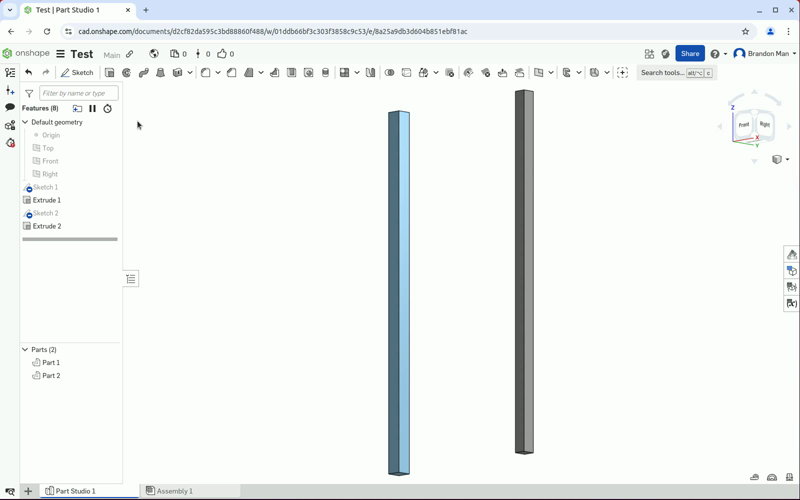
key(left, 3)
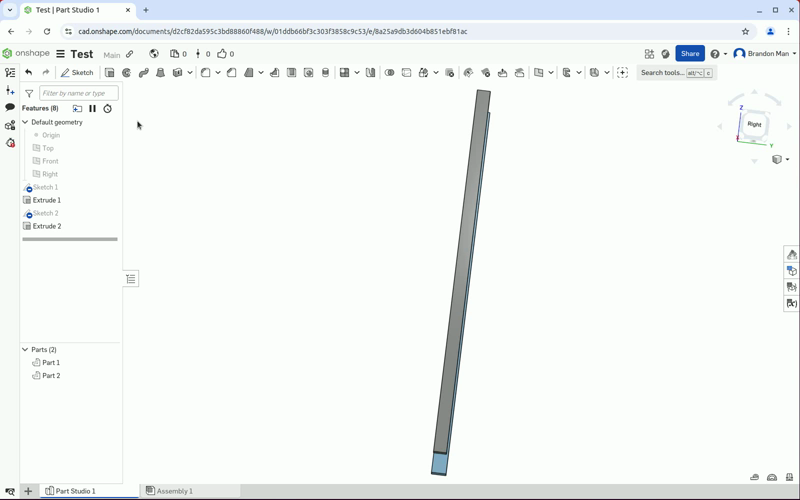
key(right, 3)
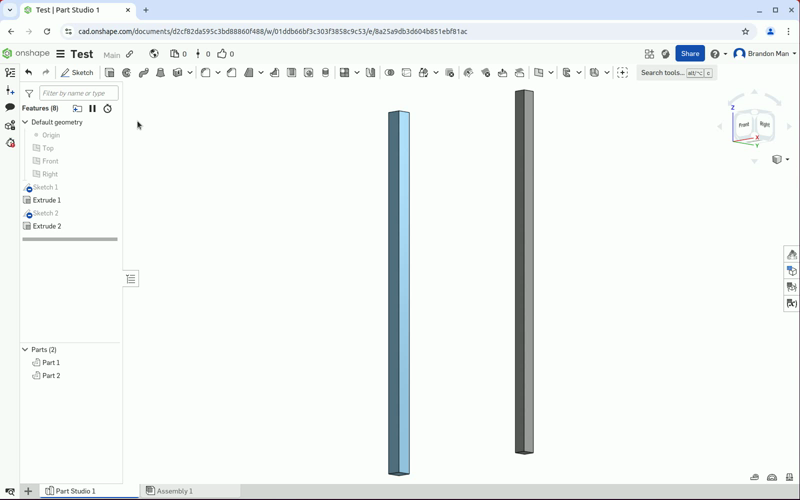
key(down, 3)
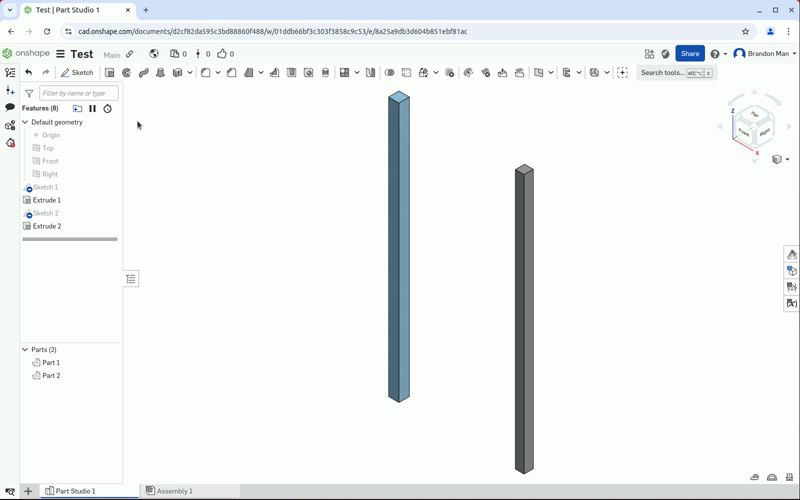
mouse_move(73, 189)
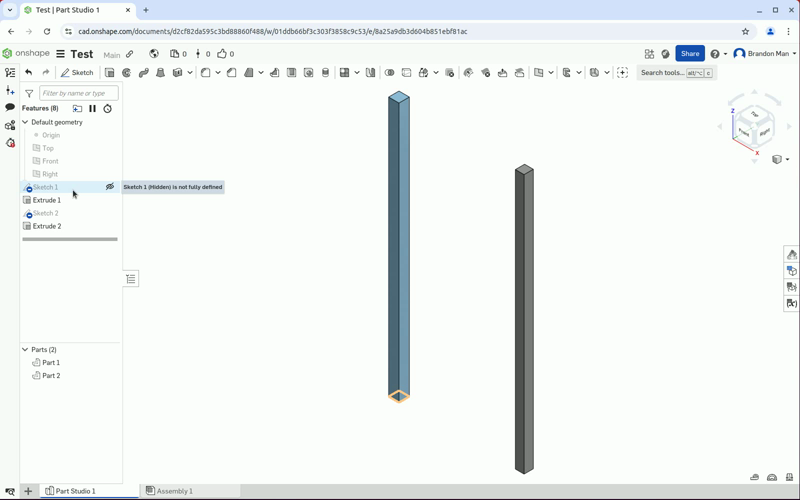
click(73, 189)